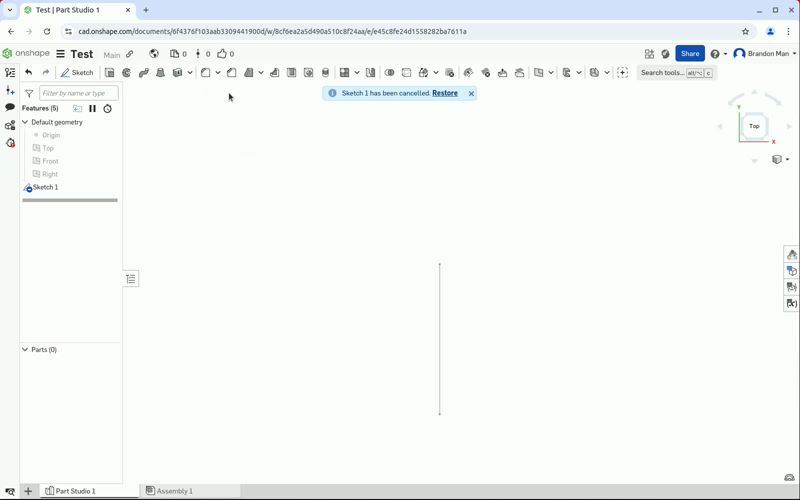
key(shift+h)
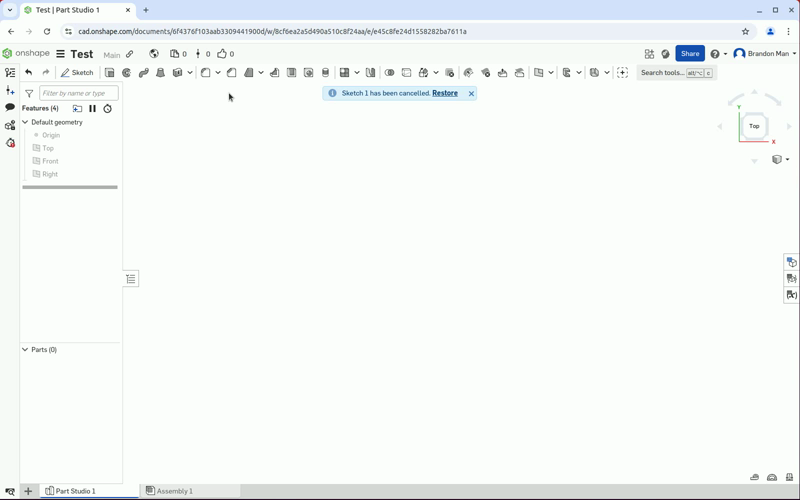
mouse_move(73, 352)
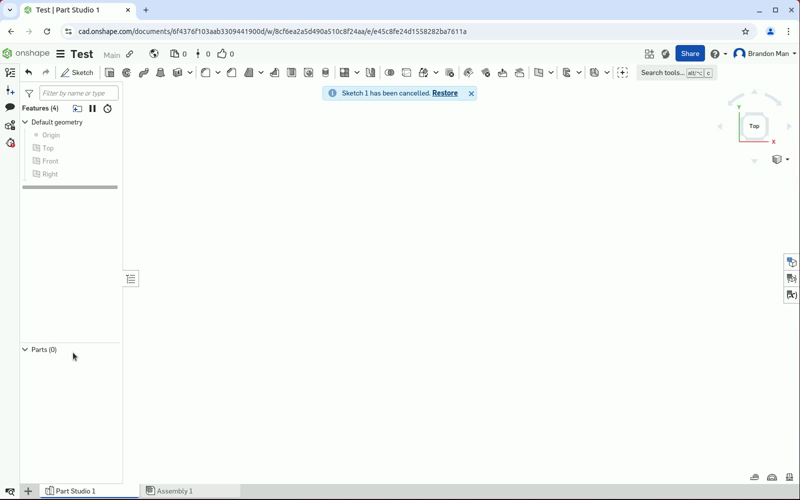
key(y)
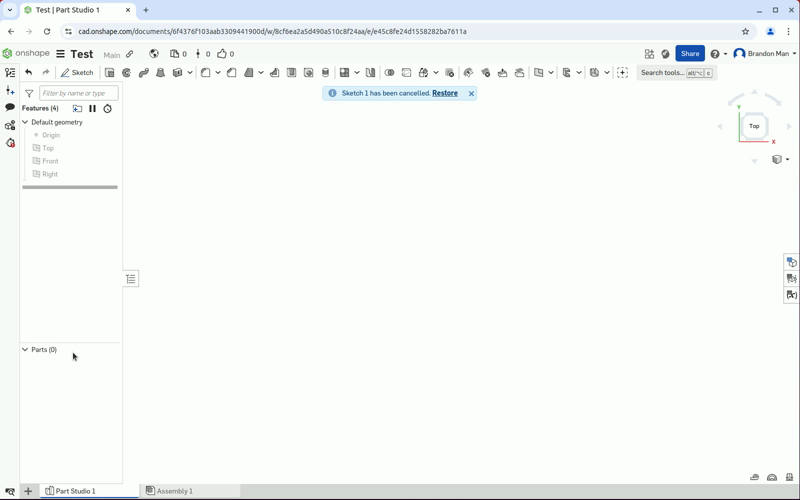
key(shift+p)
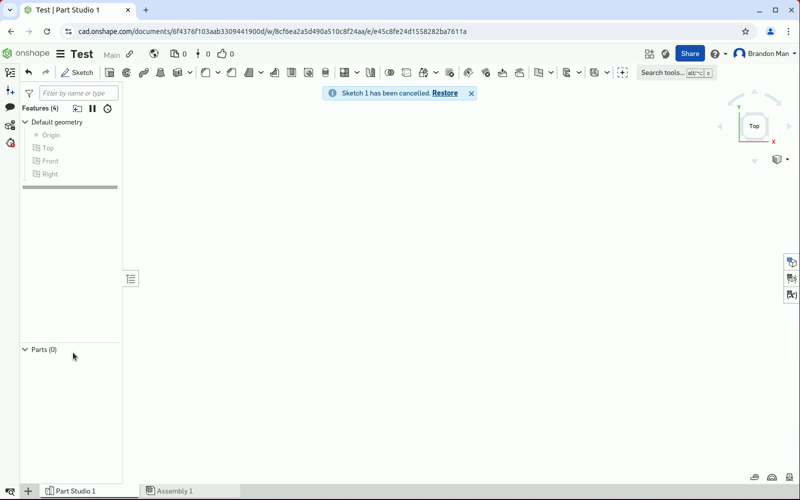
key(space)
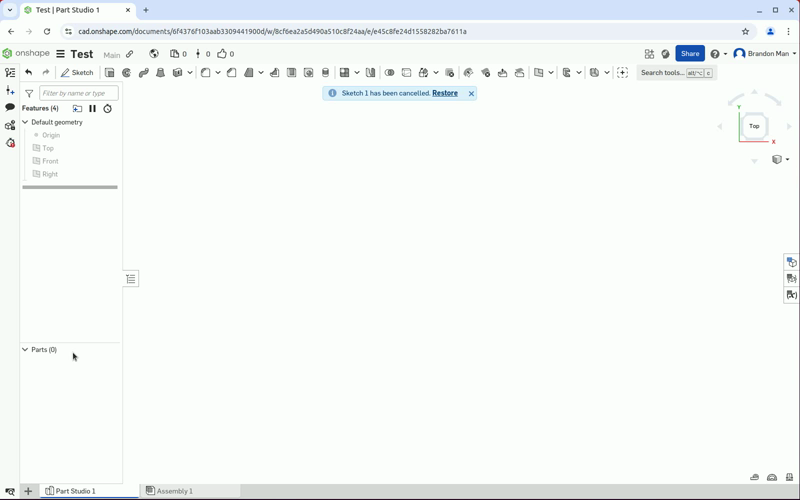
key_down(shift)
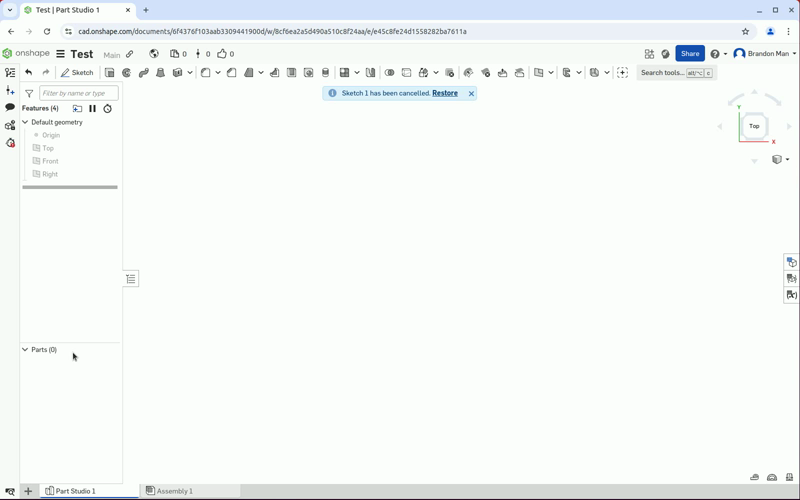
key(up)
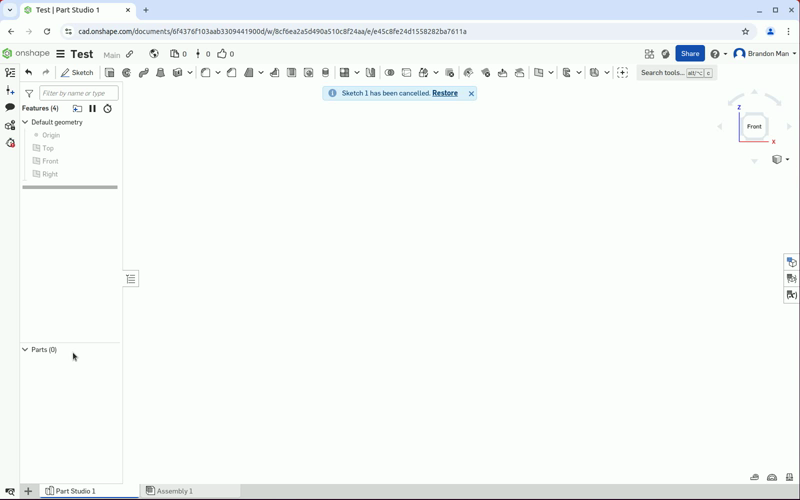
key_up(shift)
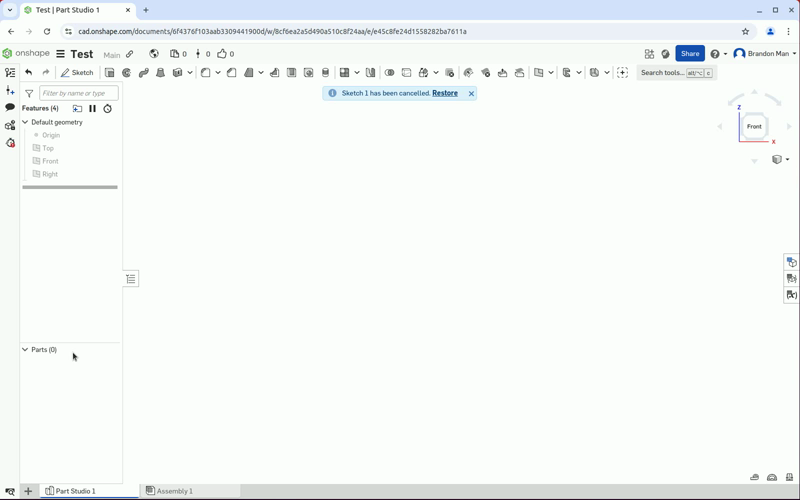
mouse_move(73, 352)
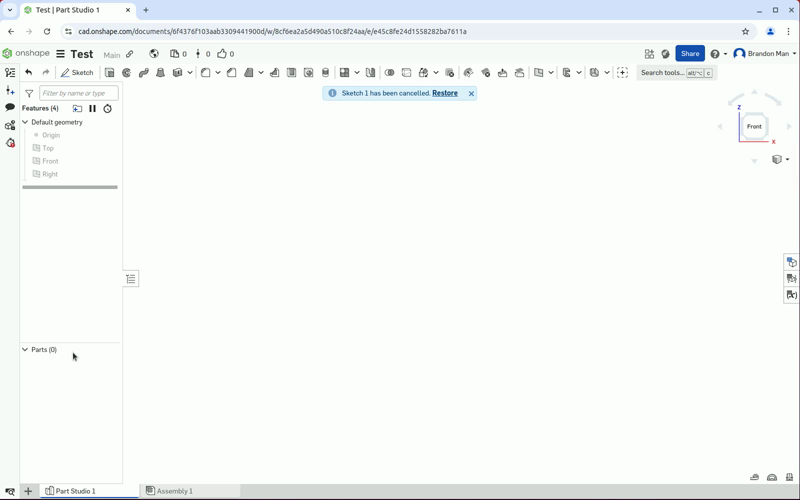
key(shift+y)
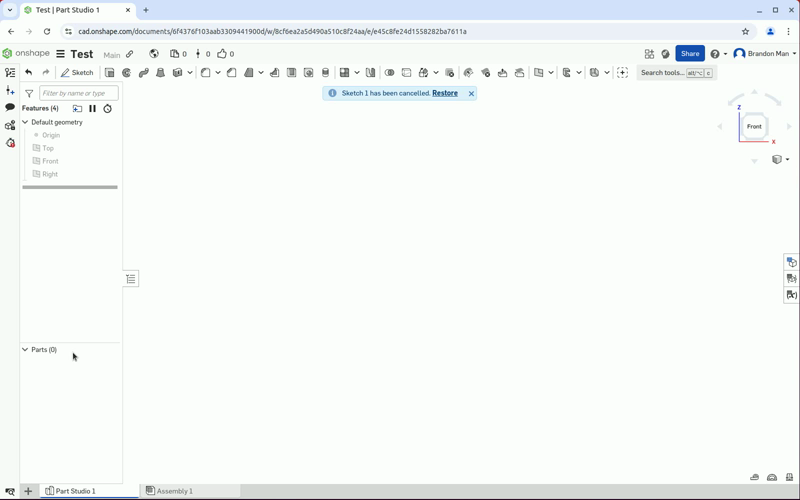
key(shift+s)
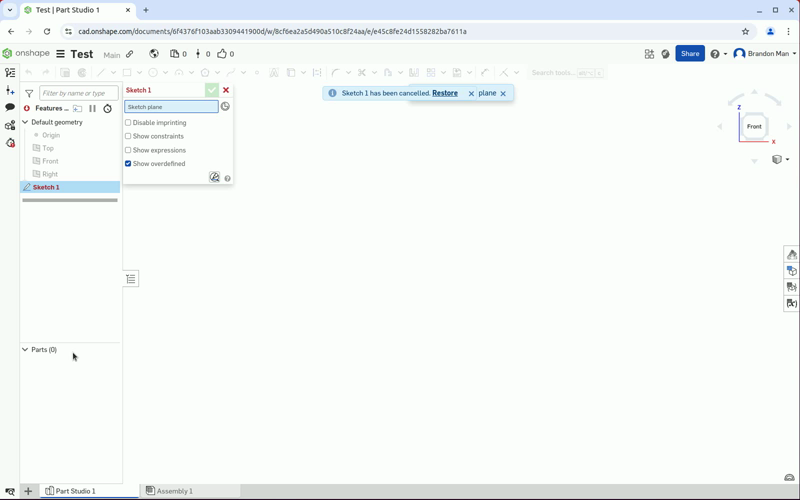
mouse_move(73, 163)
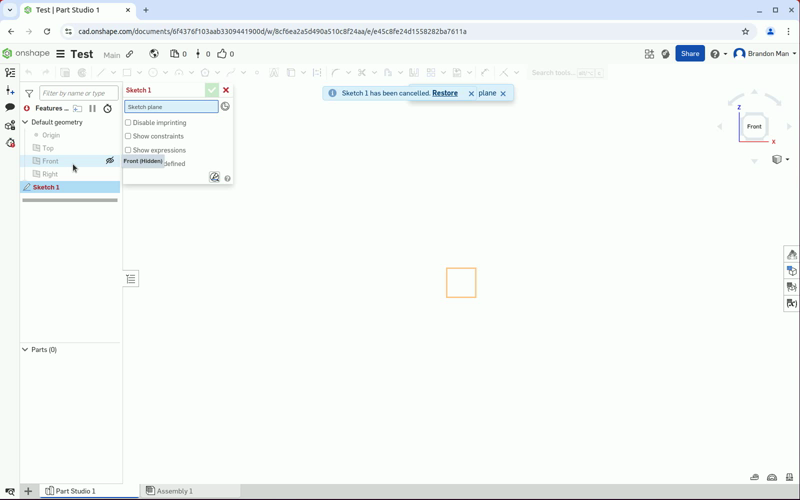
click(73, 163)
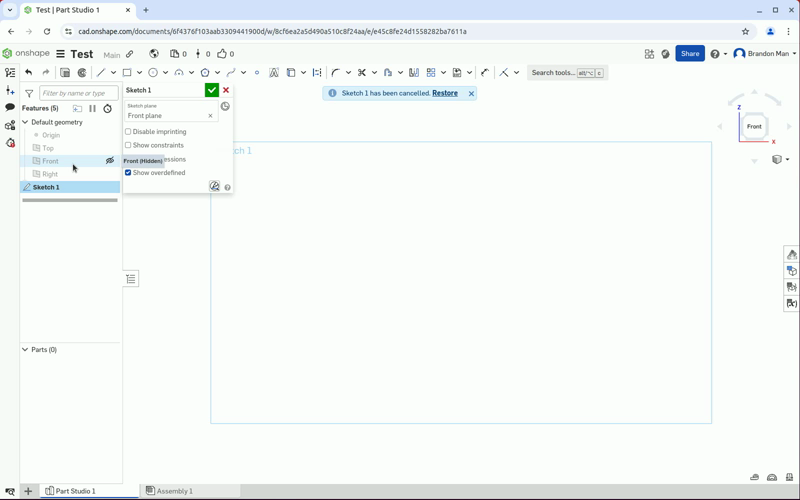
mouse_move(73, 352)
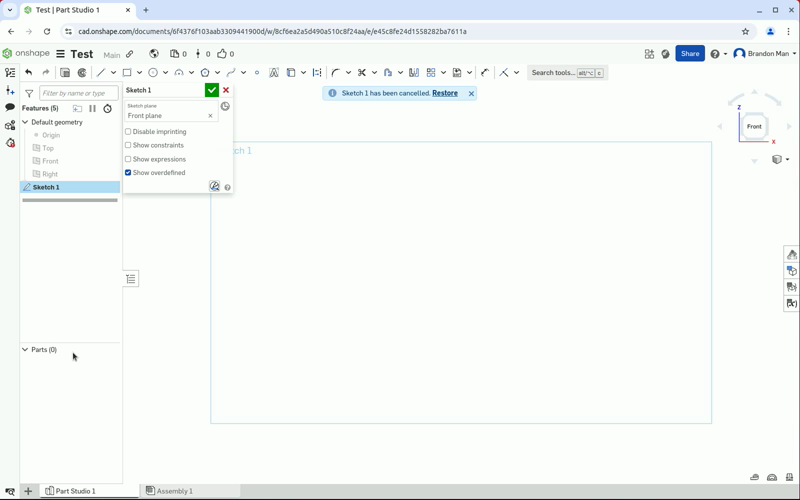
key(y)
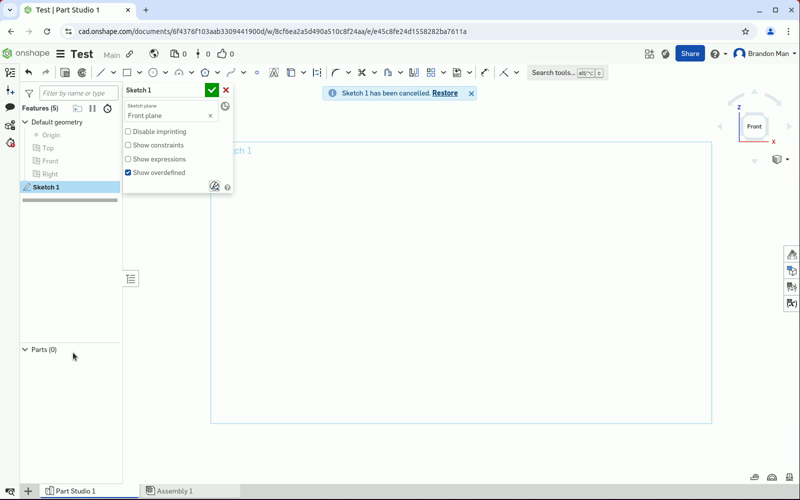
key(l)
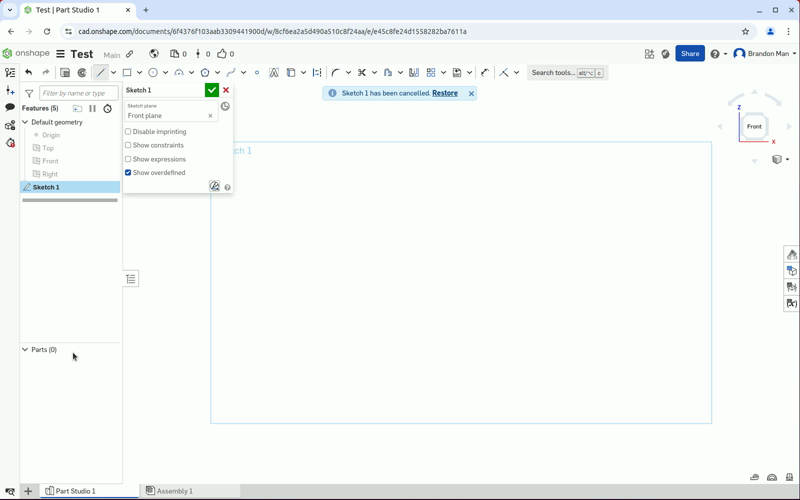
key_down(shift)
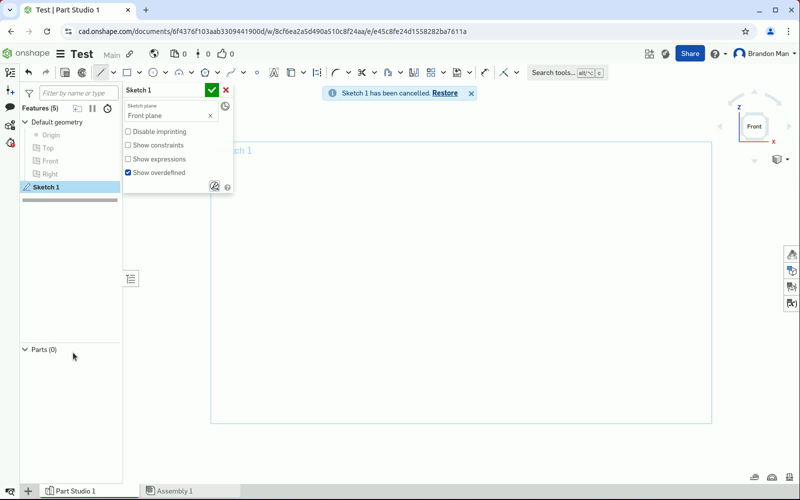
mouse_move(348, 326)
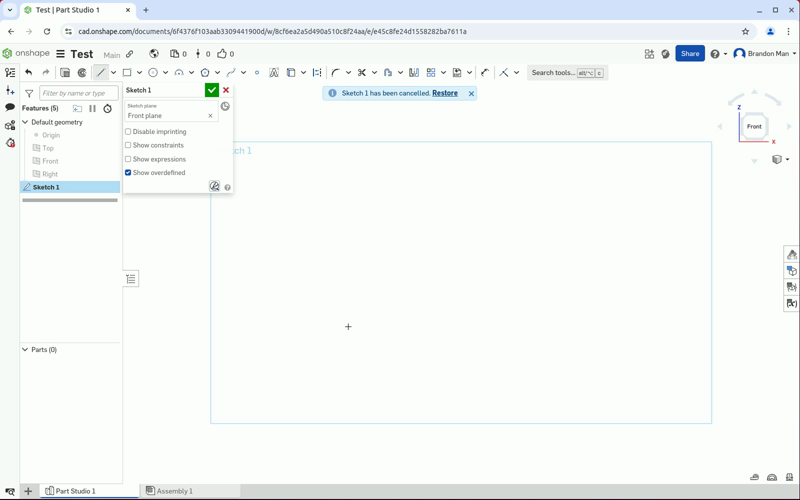
click(348, 326)
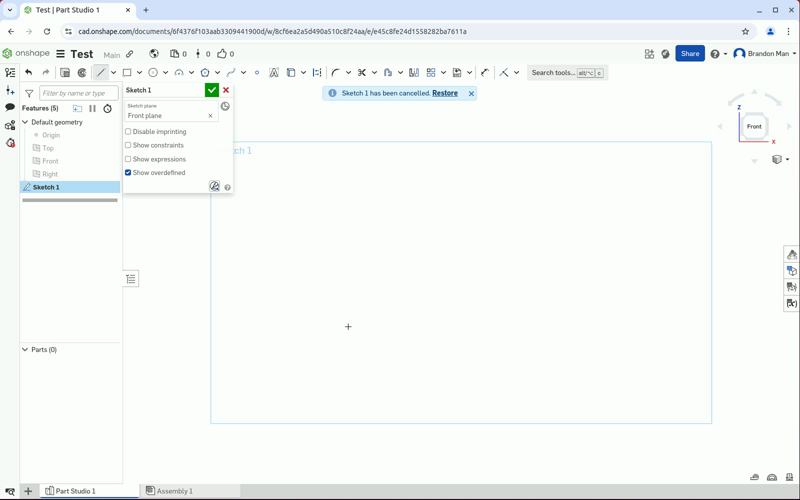
key_up(shift)
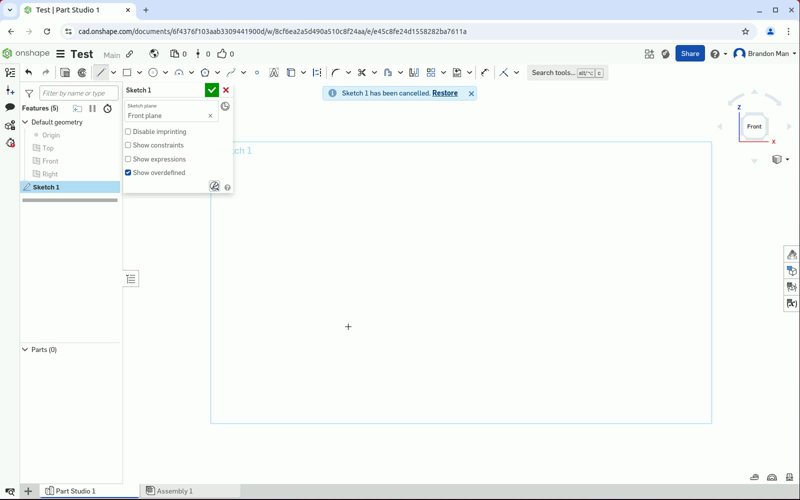
key_down(shift)
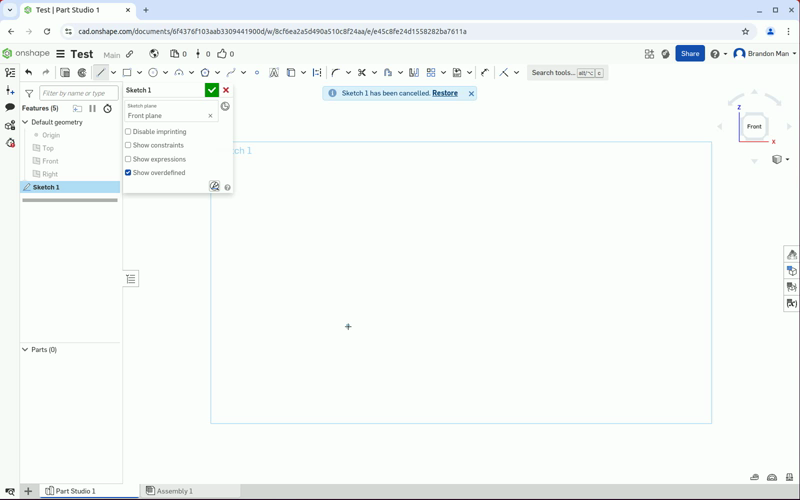
mouse_move(554, 326)
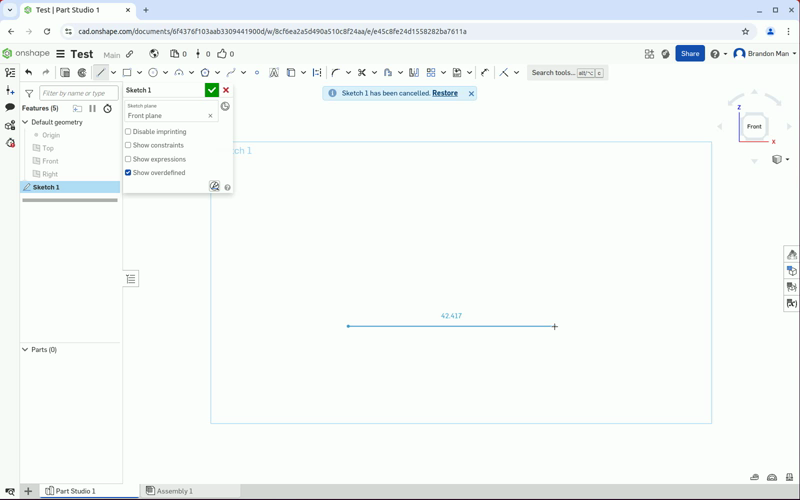
click(554, 326)
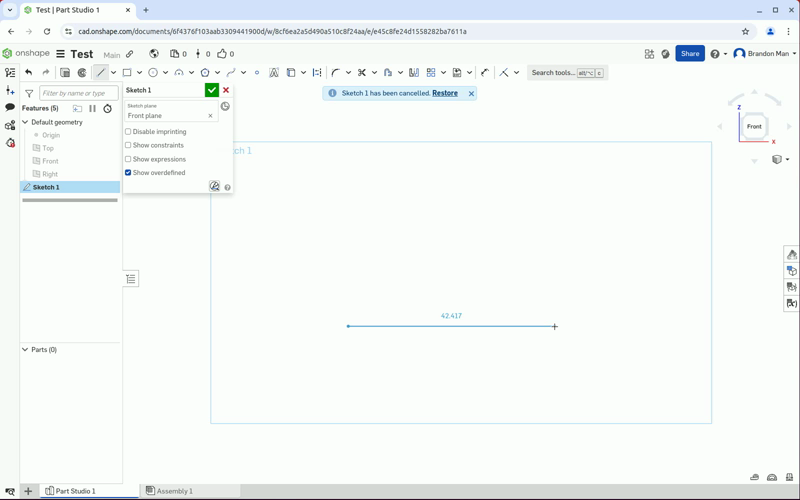
key_up(shift)
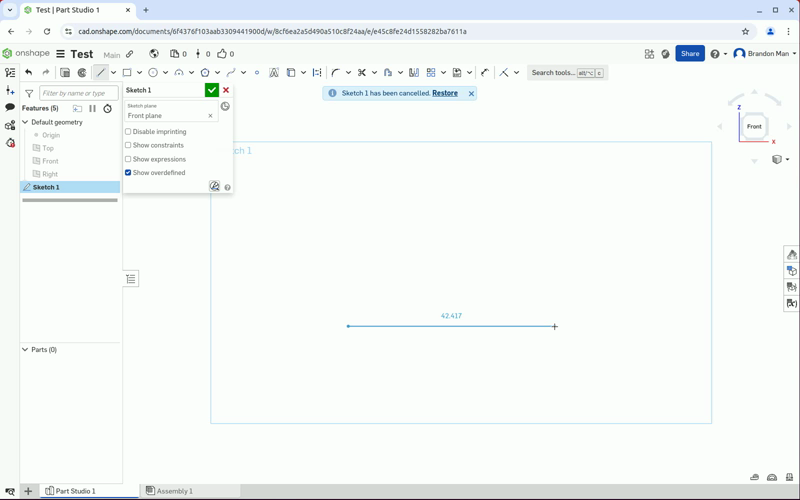
key_down(shift)
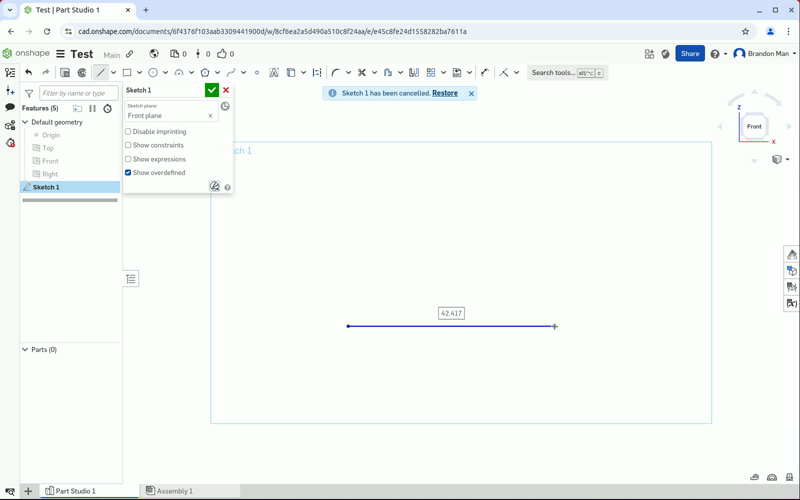
mouse_move(584, 326)
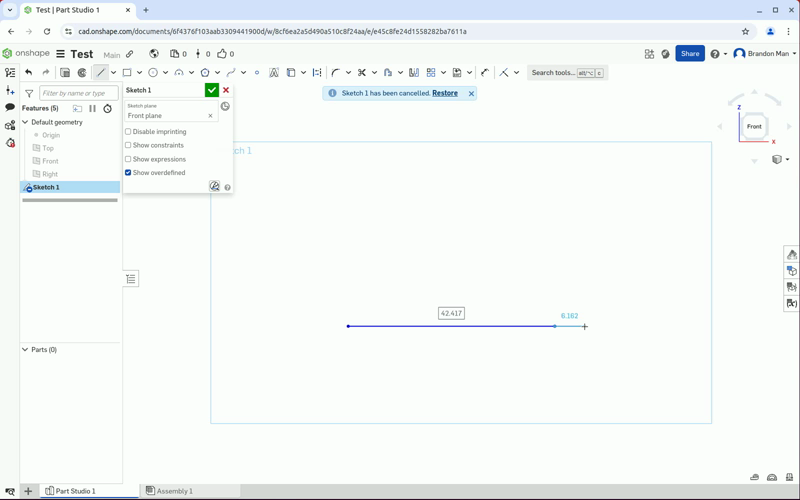
mouse_move(554, 282)
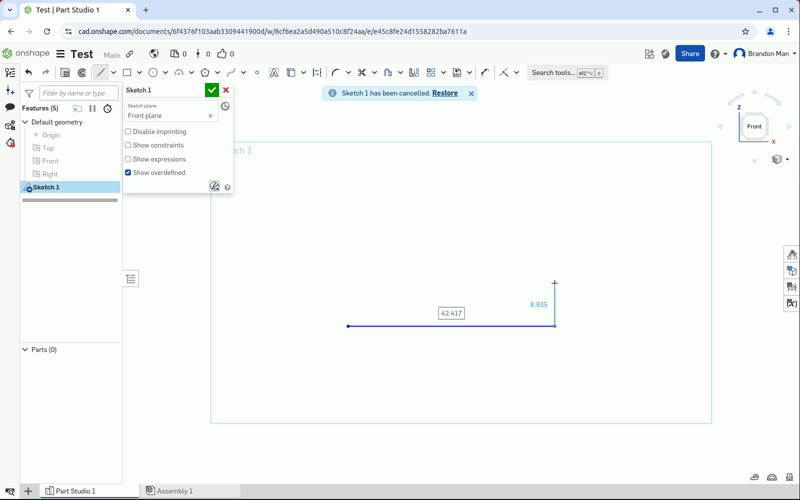
click(554, 282)
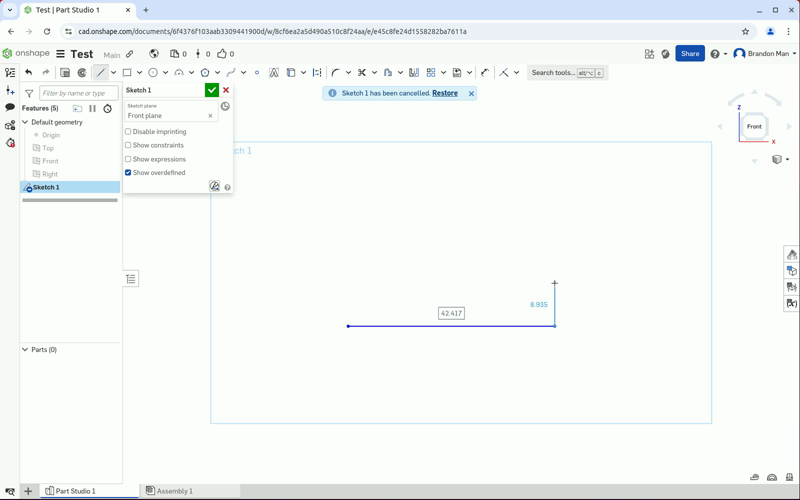
key_up(shift)
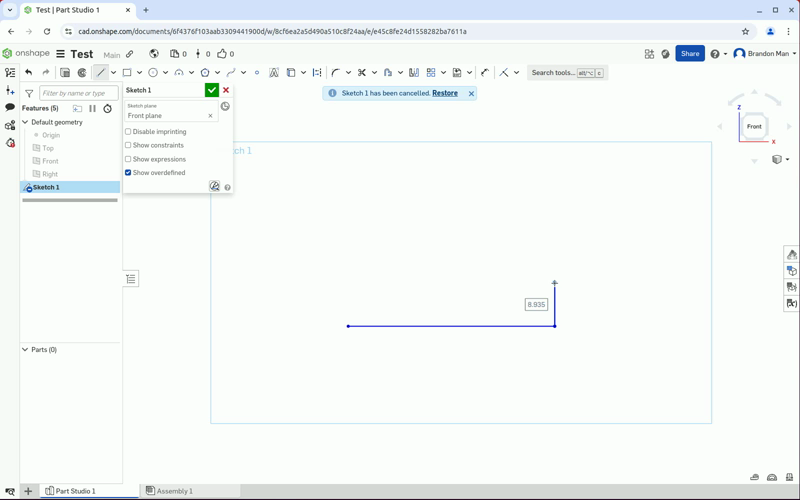
key_down(shift)
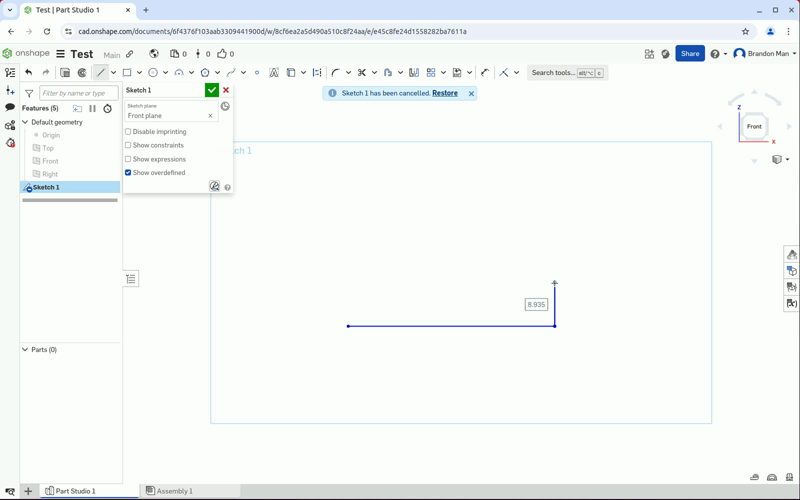
mouse_move(458, 282)
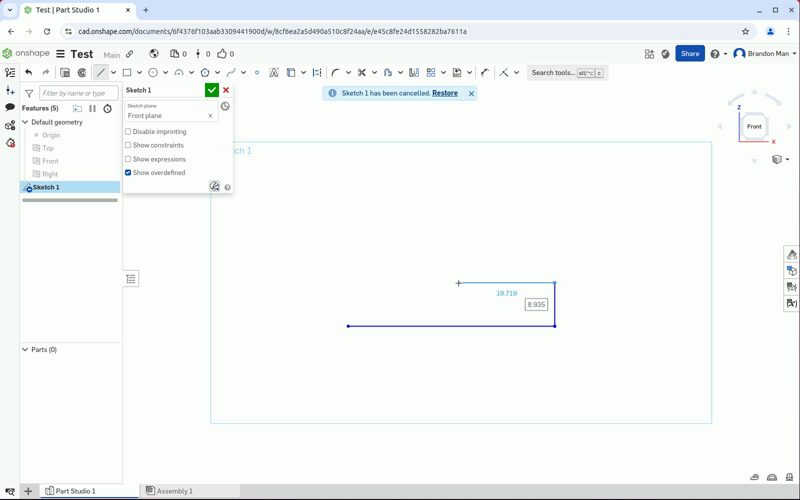
click(458, 282)
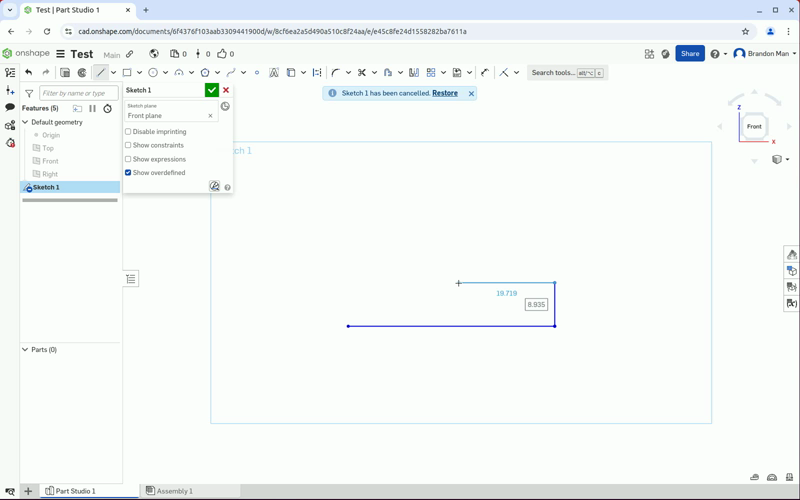
key_up(shift)
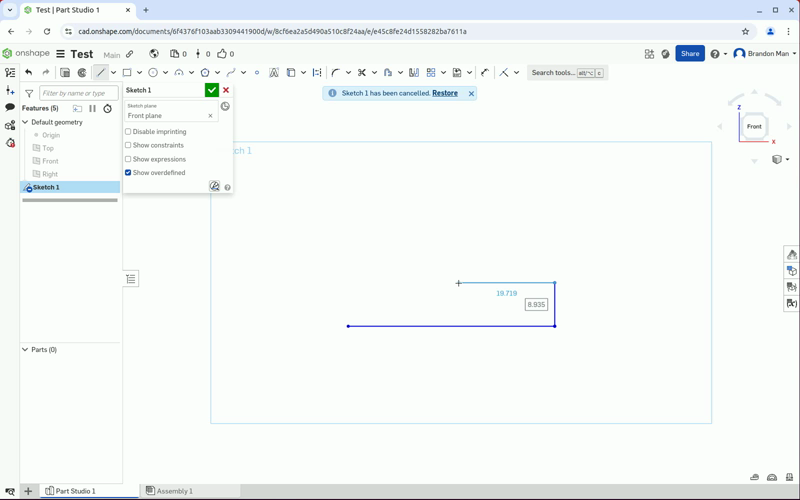
key_down(shift)
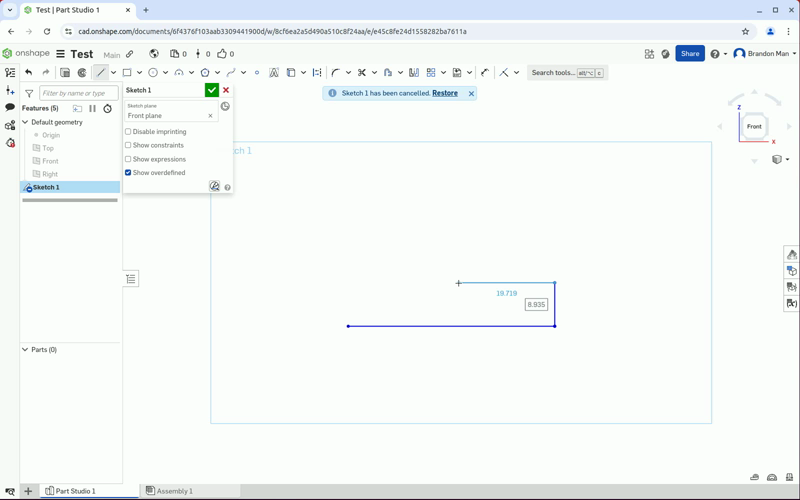
mouse_move(489, 282)
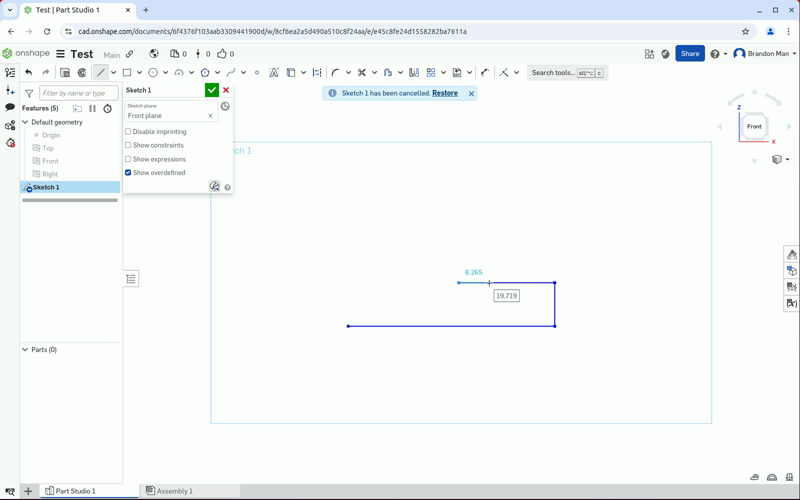
mouse_move(452, 256)
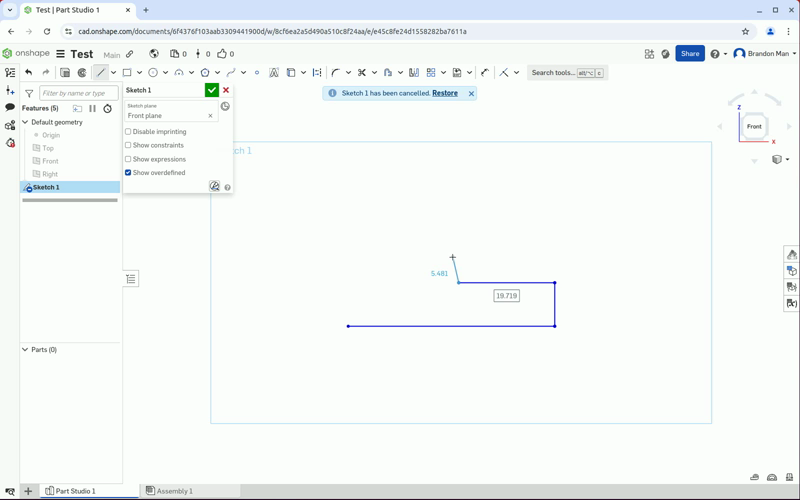
click(452, 256)
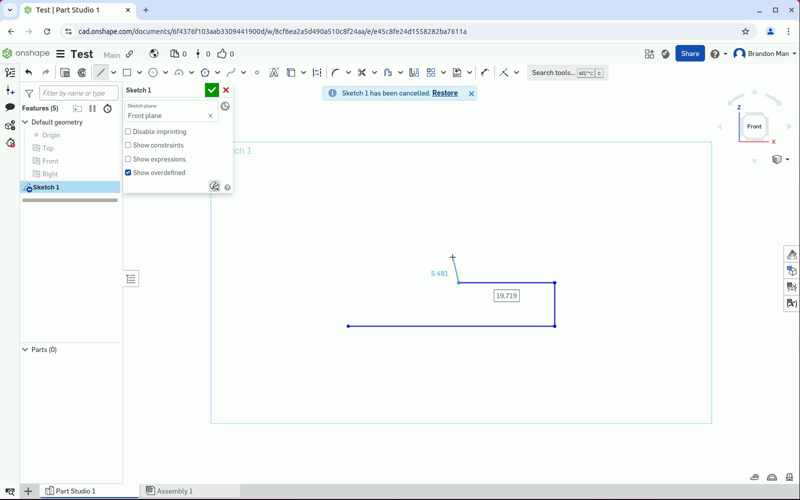
key_up(shift)
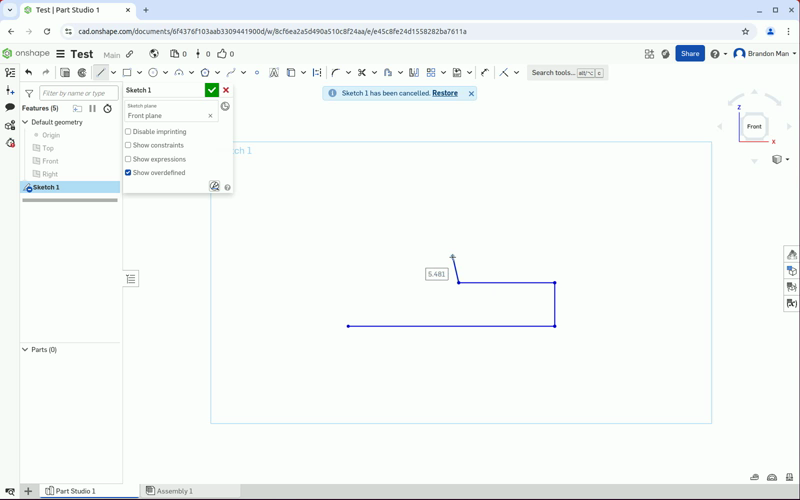
key_down(shift)
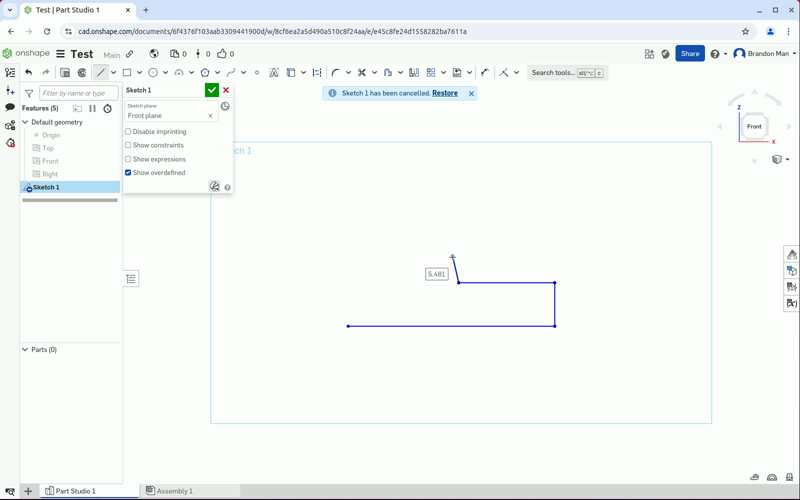
mouse_move(482, 256)
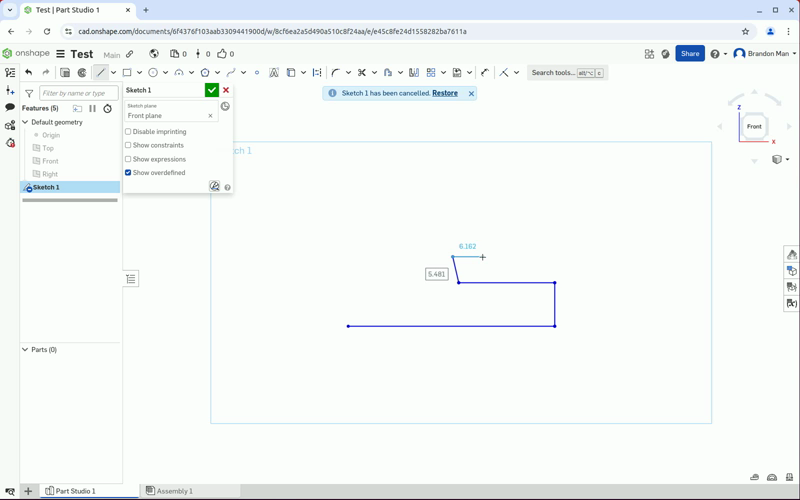
mouse_move(417, 256)
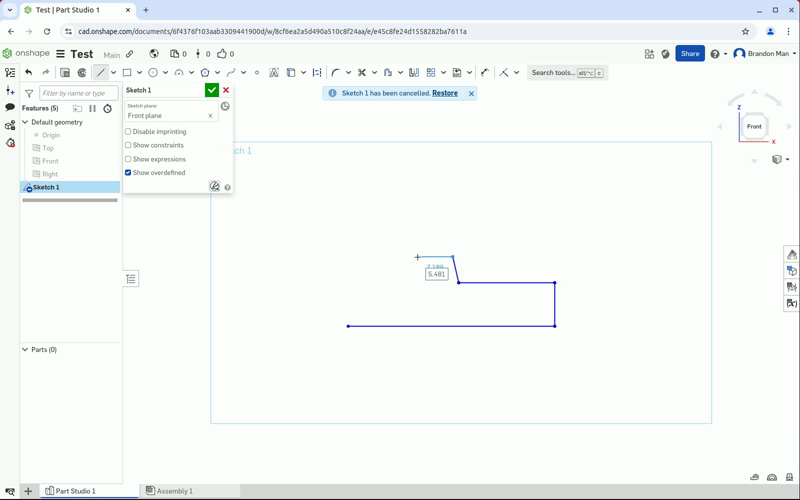
click(417, 256)
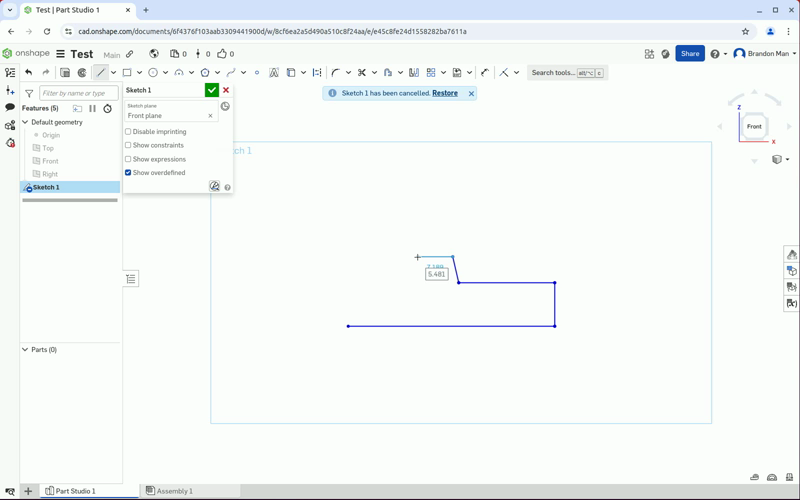
key_up(shift)
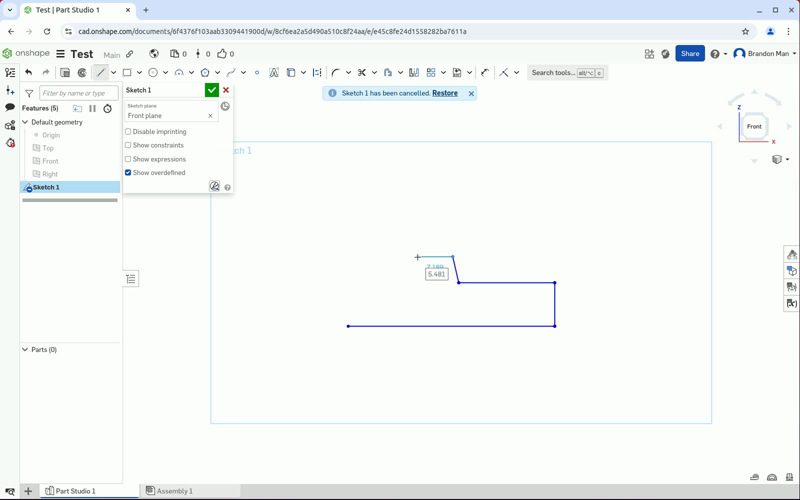
key_down(shift)
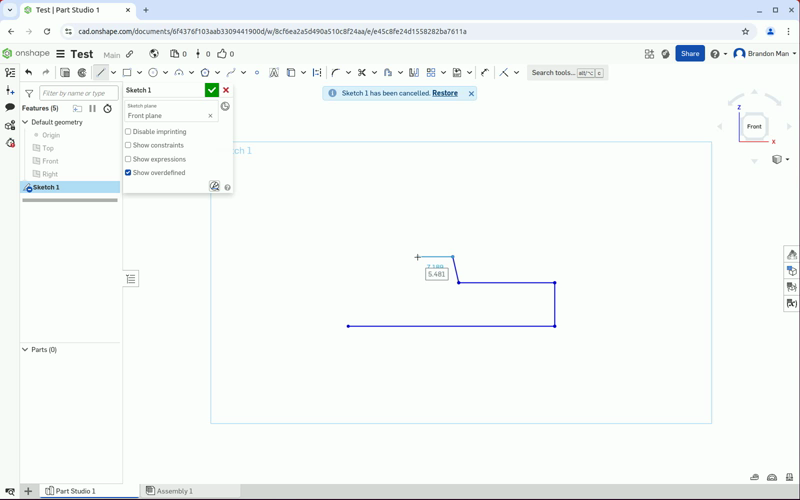
mouse_move(447, 256)
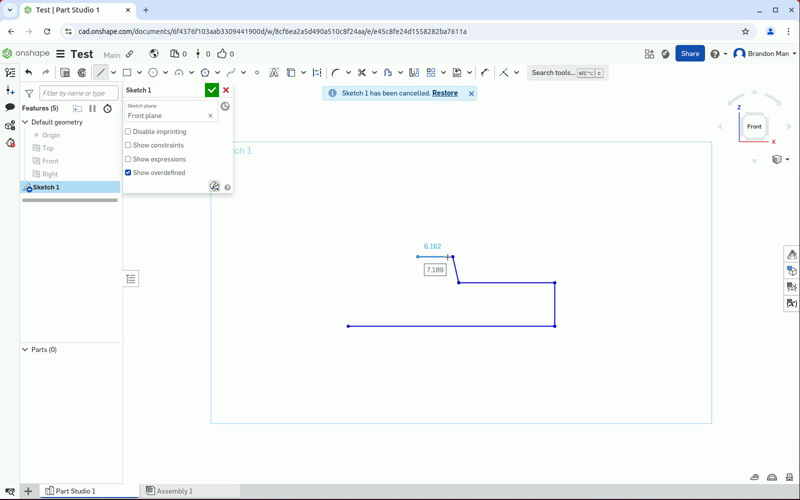
mouse_move(417, 267)
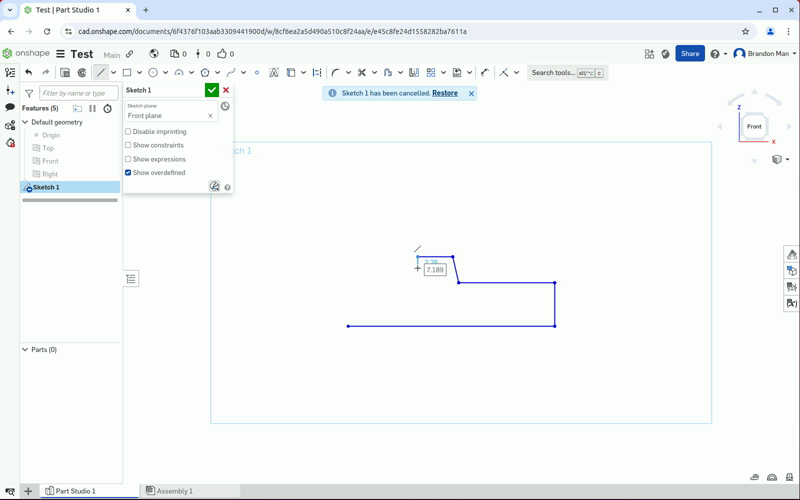
click(417, 267)
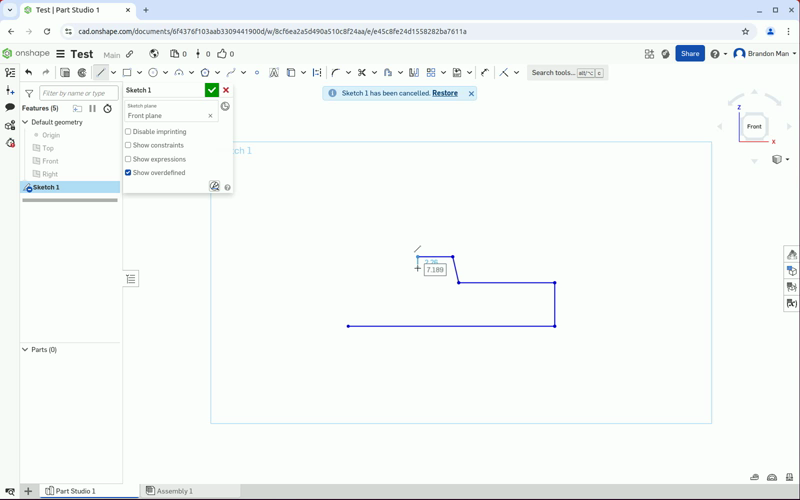
key_up(shift)
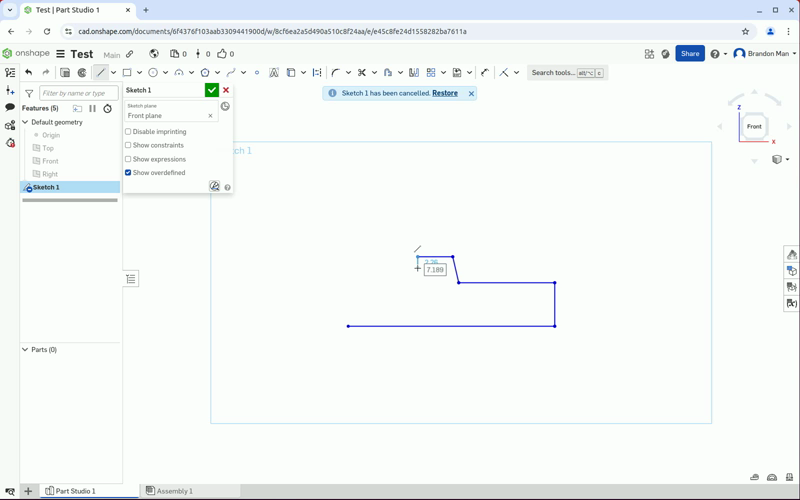
key_down(shift)
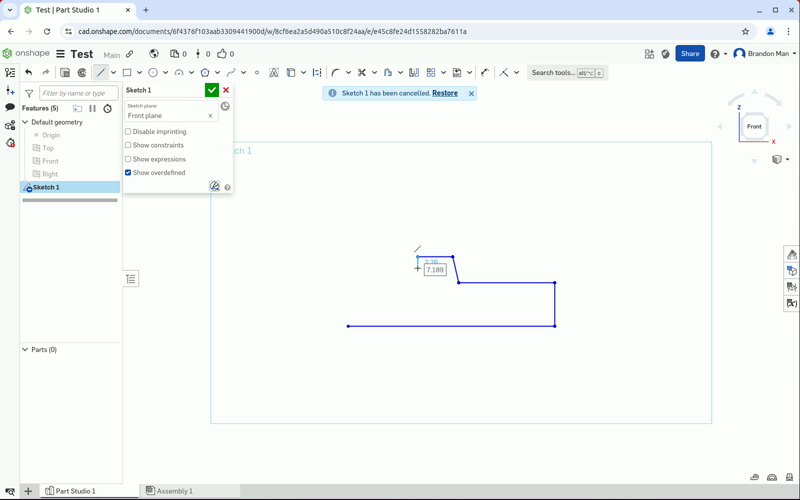
mouse_move(447, 267)
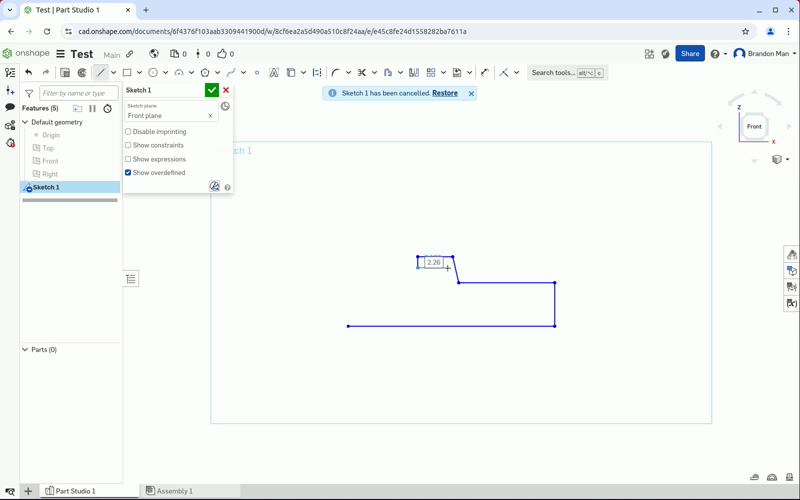
mouse_move(435, 267)
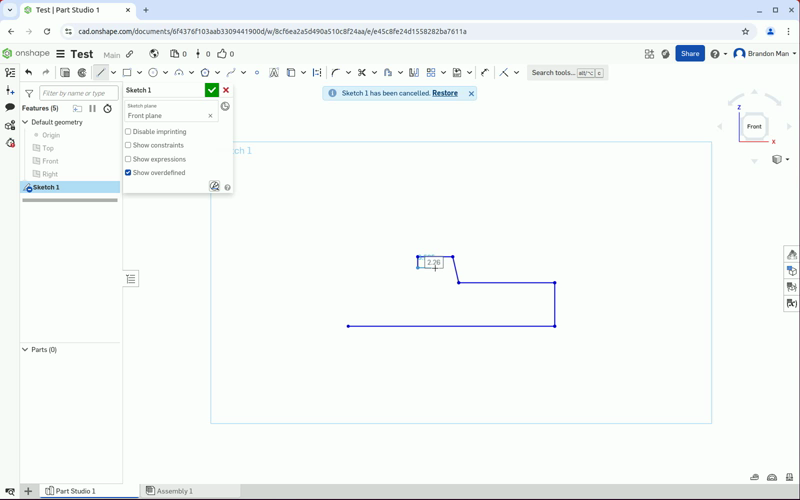
click(435, 267)
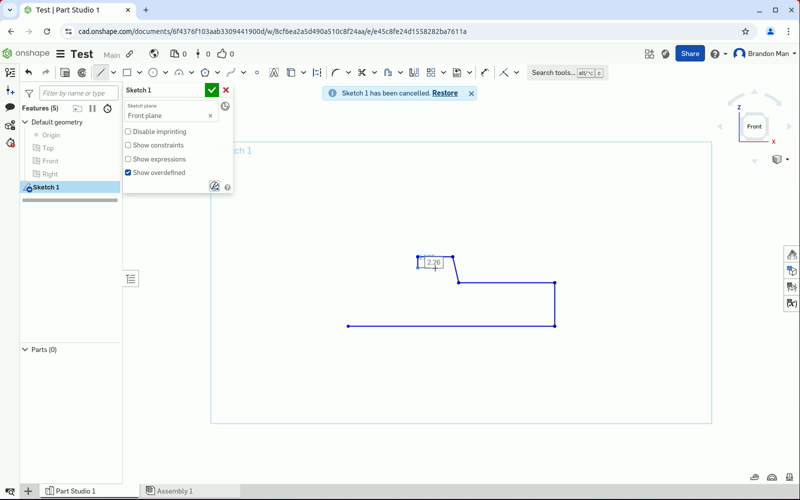
key_up(shift)
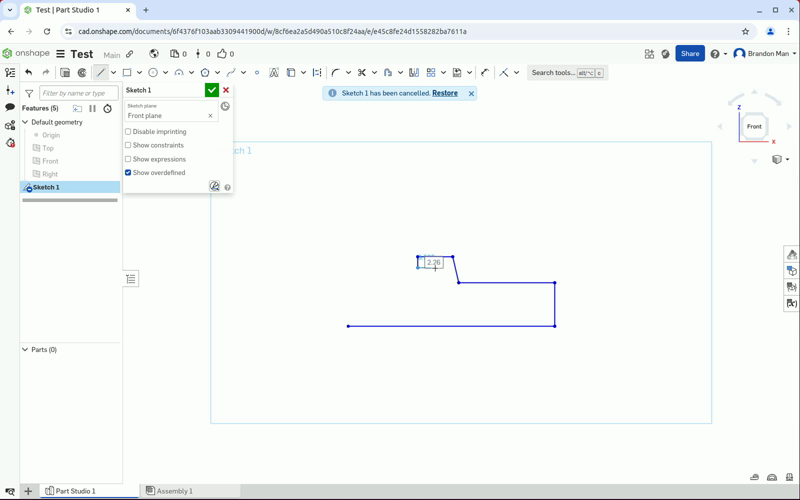
key_down(shift)
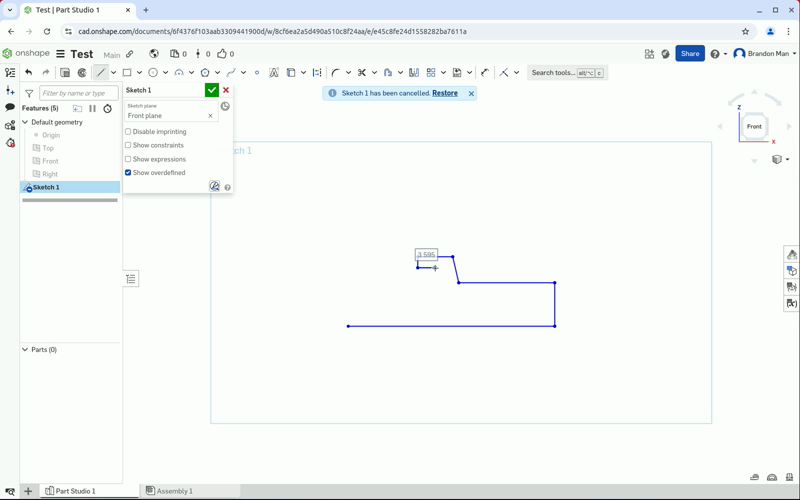
mouse_move(465, 267)
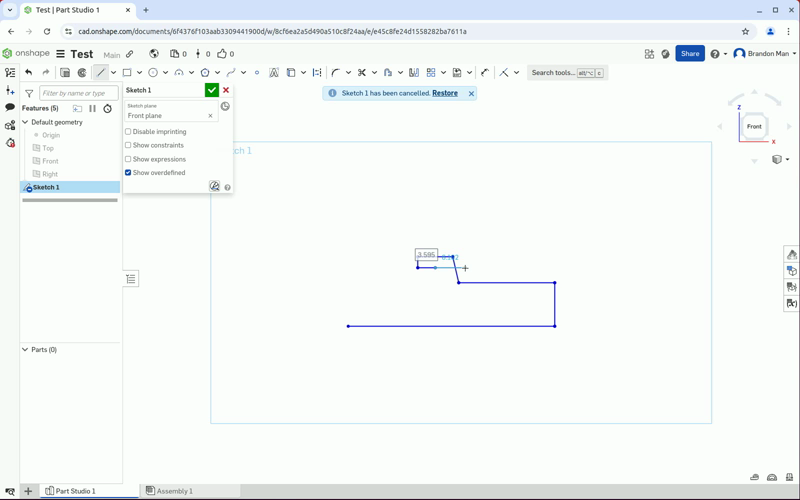
mouse_move(435, 285)
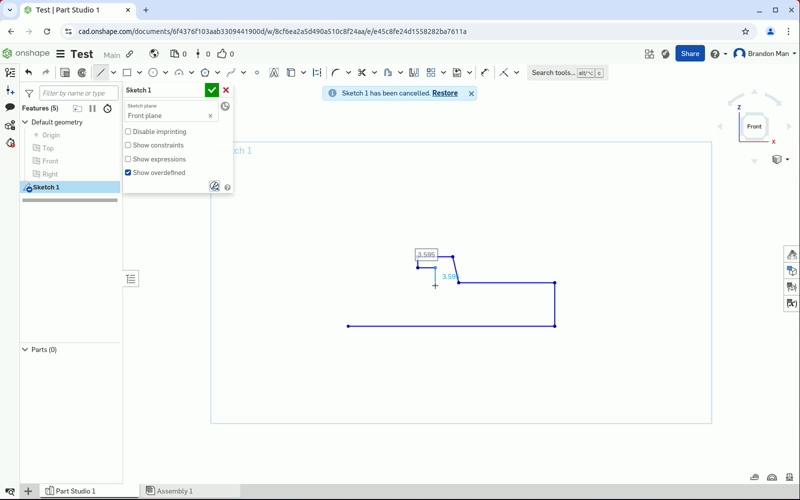
click(435, 285)
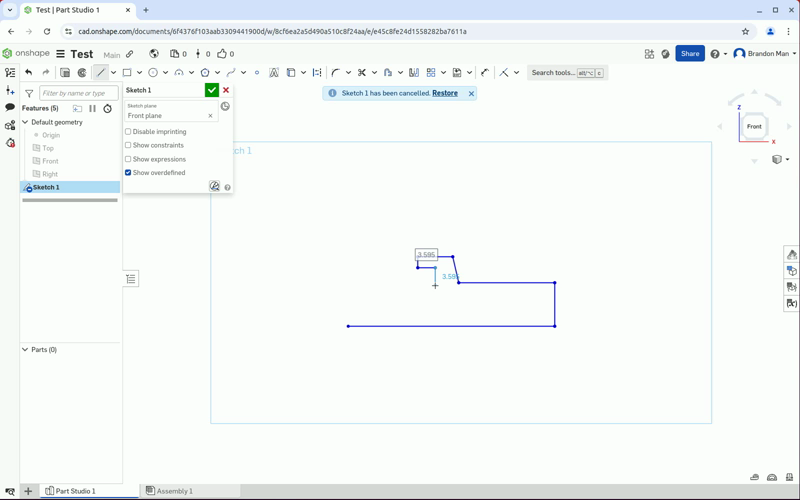
key_up(shift)
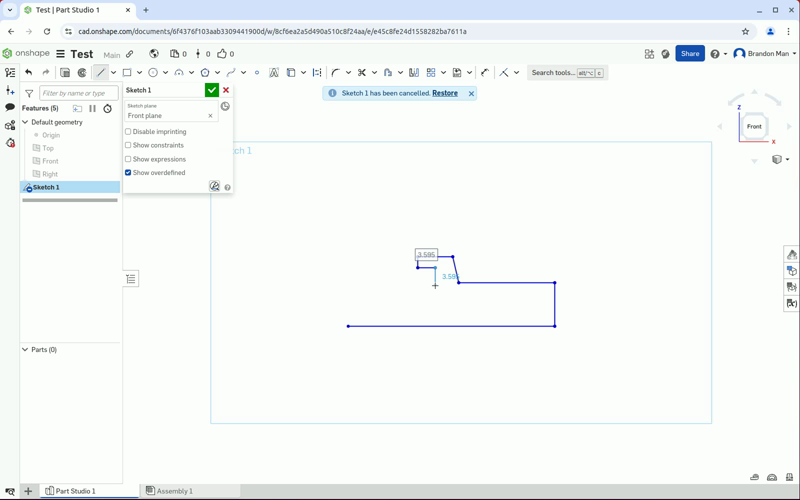
key_down(shift)
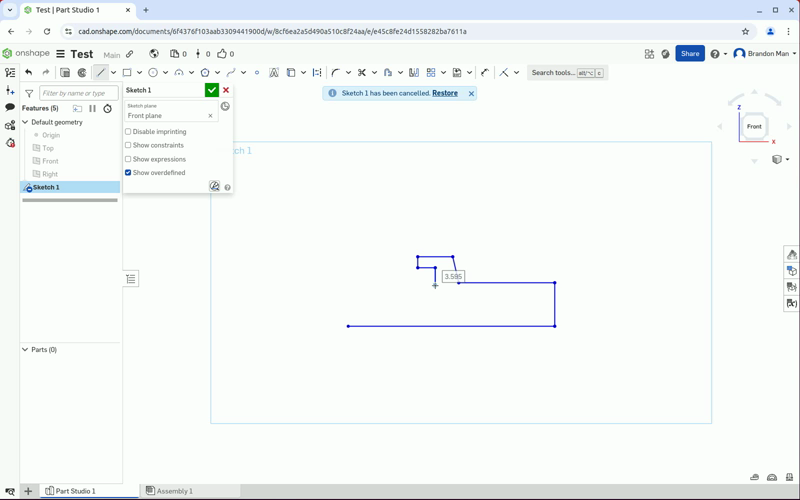
mouse_move(365, 285)
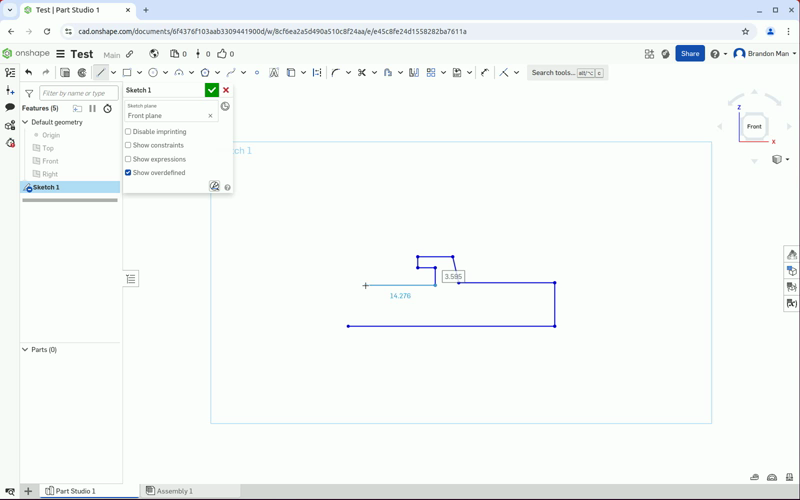
click(365, 285)
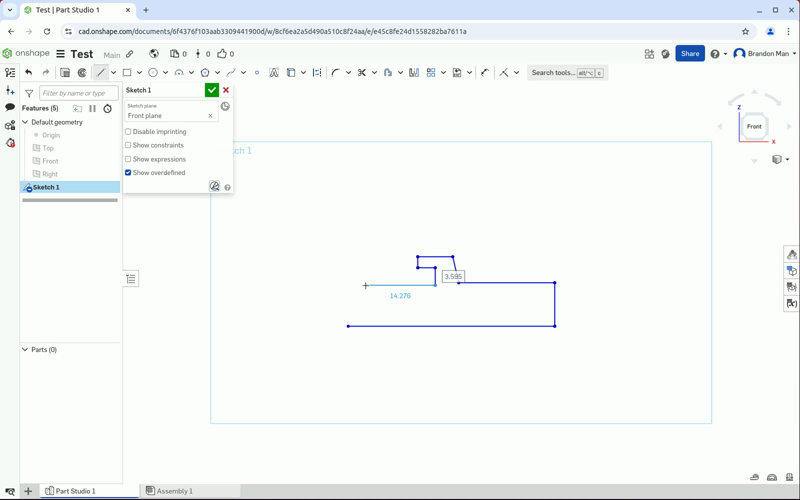
key_up(shift)
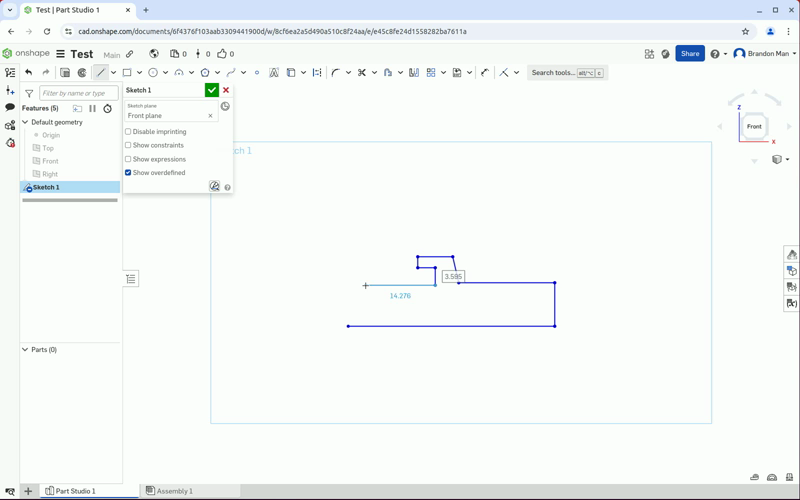
key_down(shift)
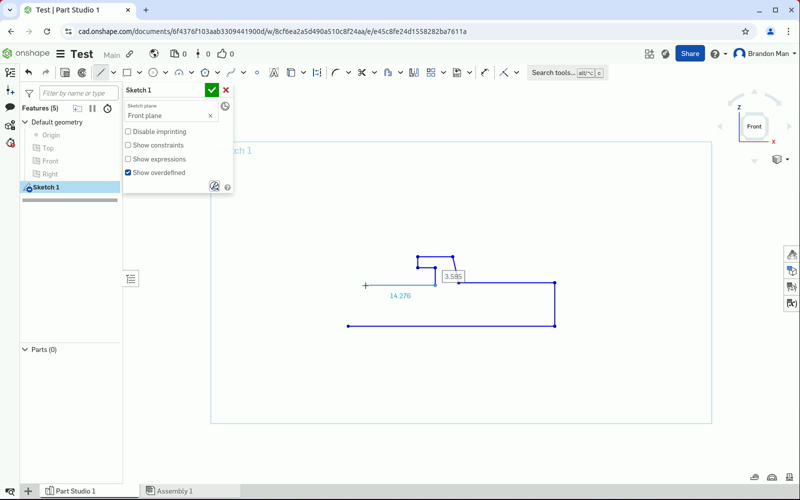
mouse_move(395, 285)
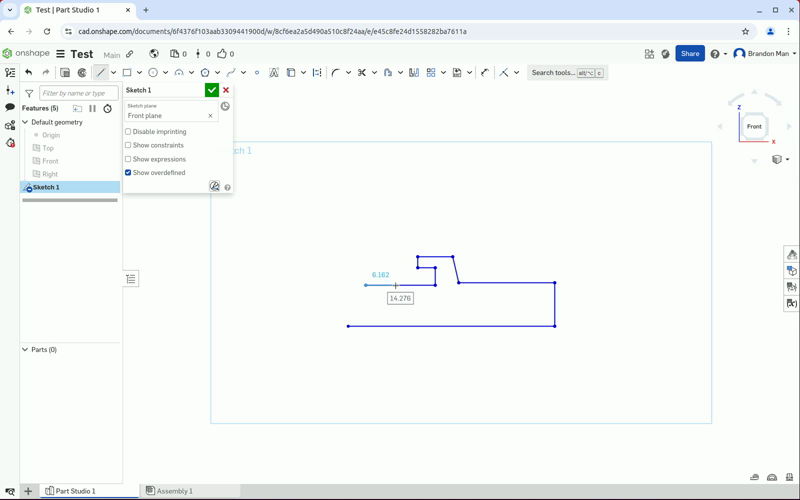
mouse_move(365, 267)
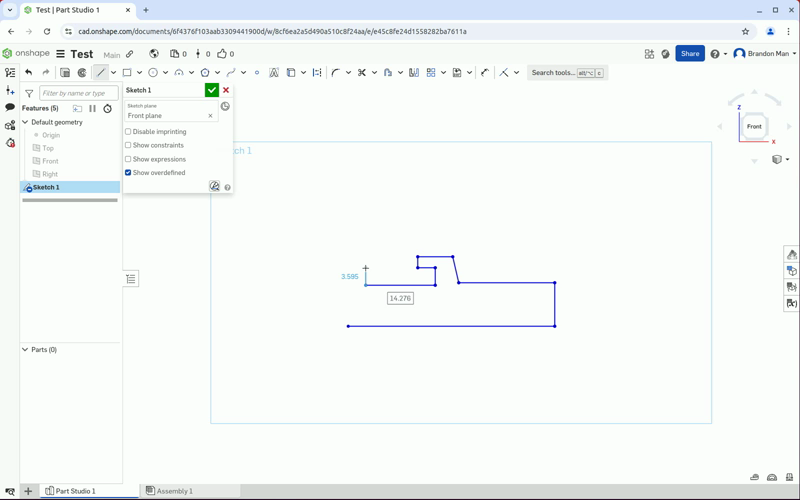
click(365, 267)
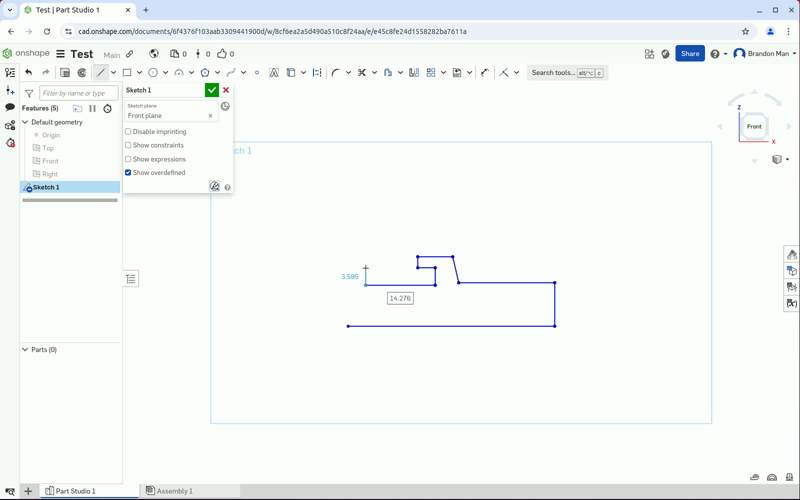
key_up(shift)
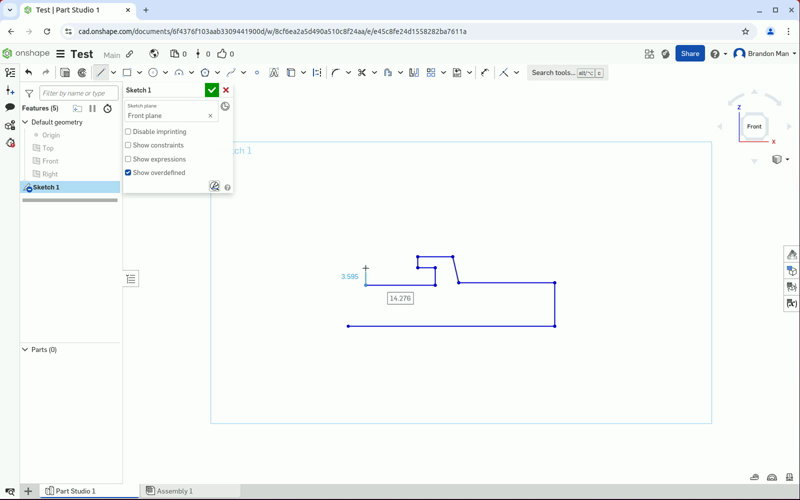
key_down(shift)
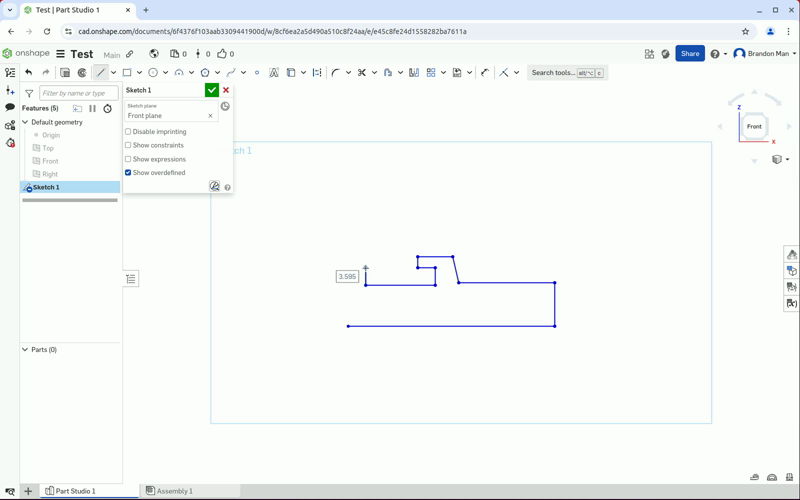
mouse_move(395, 267)
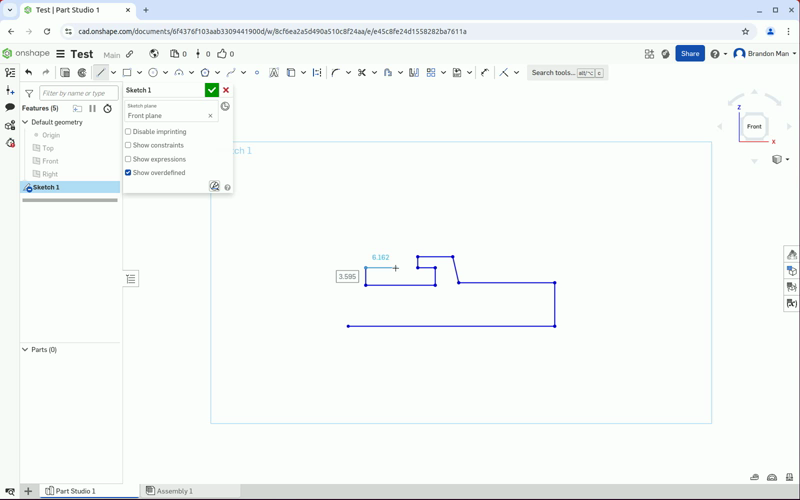
mouse_move(383, 267)
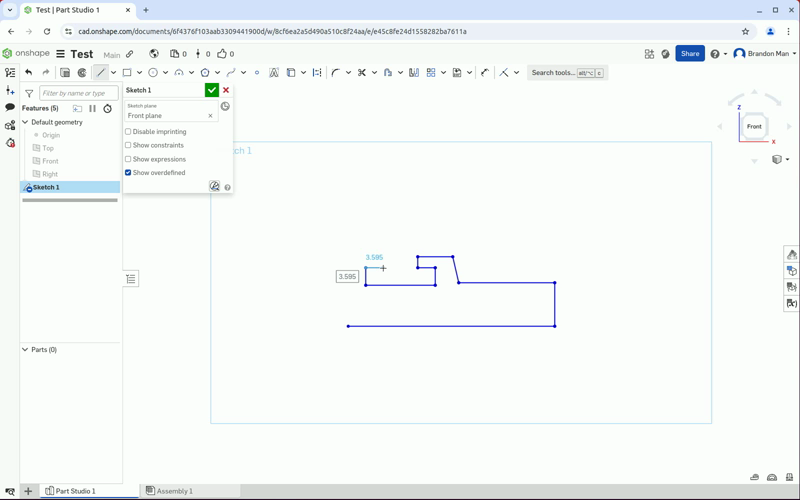
click(383, 267)
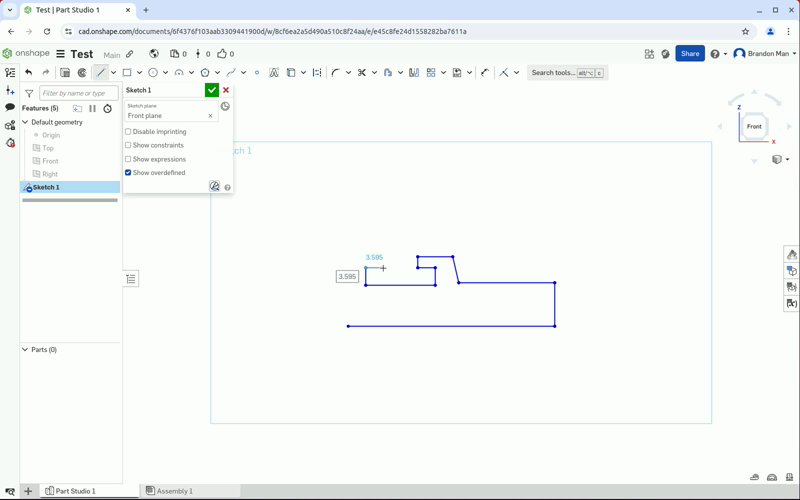
key_up(shift)
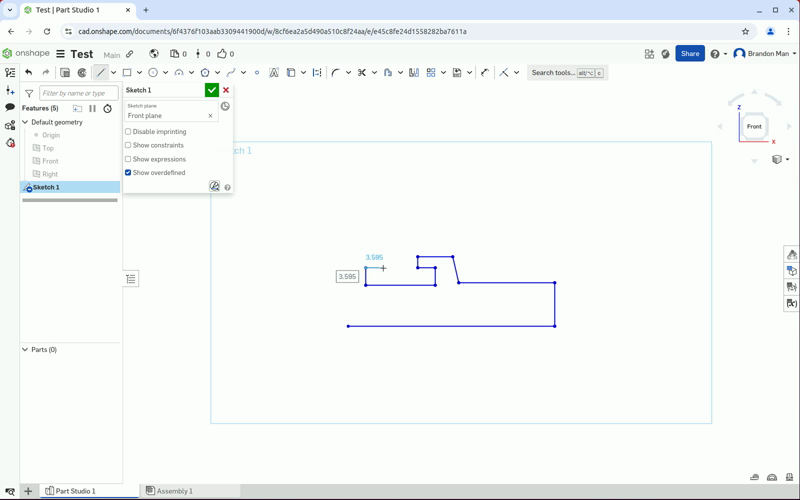
key_down(shift)
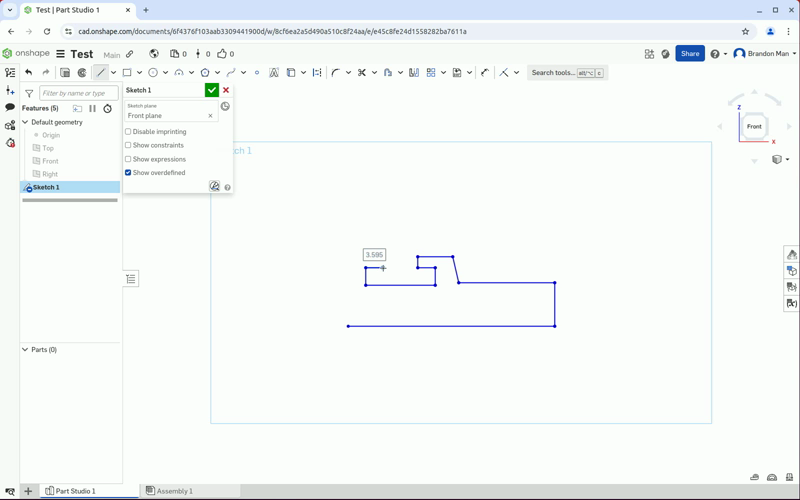
mouse_move(413, 267)
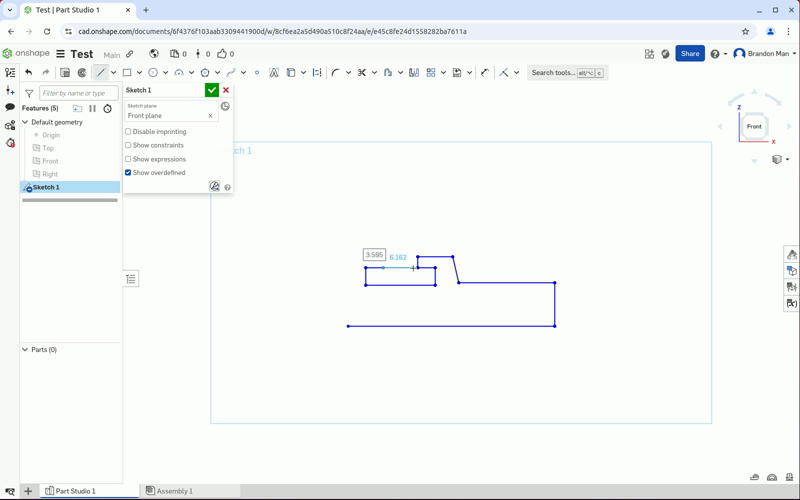
mouse_move(383, 256)
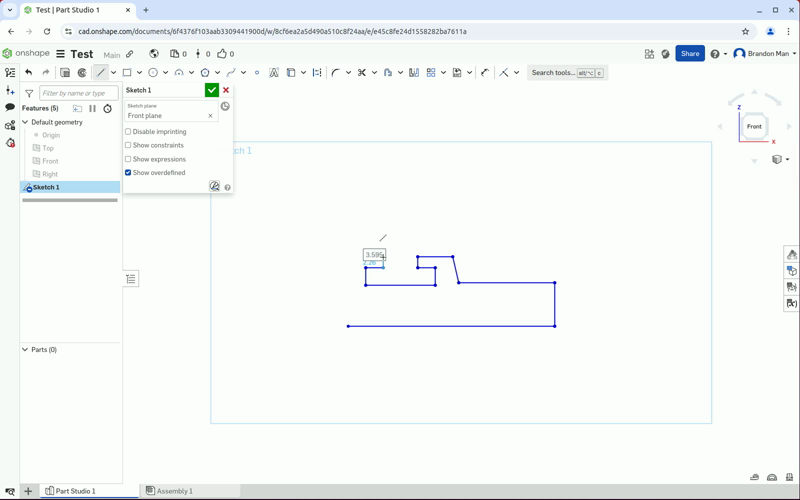
click(383, 256)
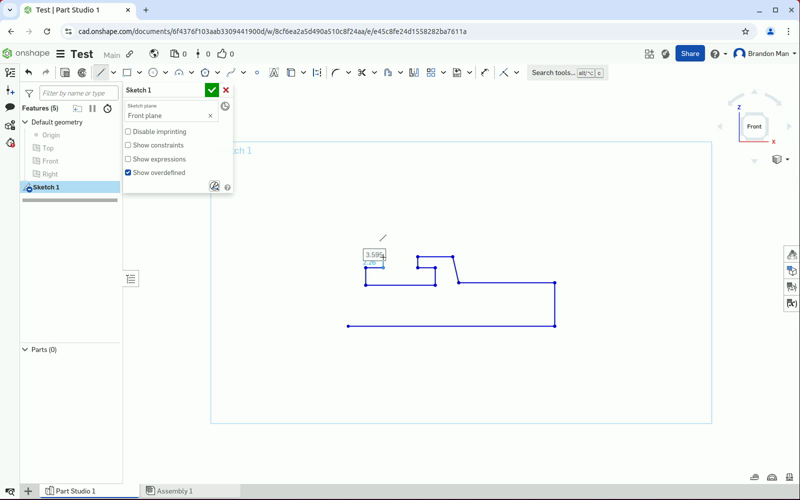
key_up(shift)
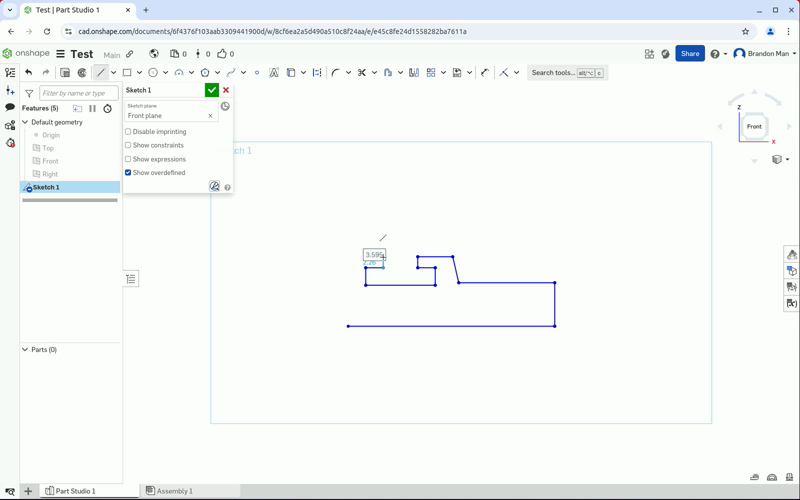
key_down(shift)
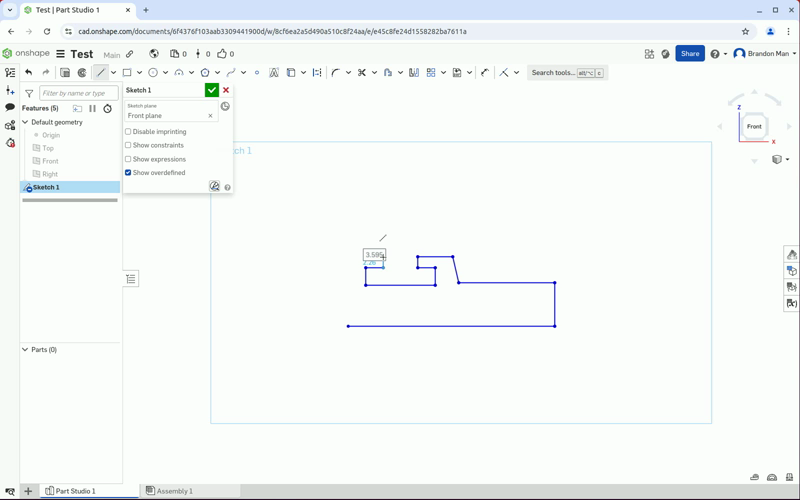
mouse_move(413, 256)
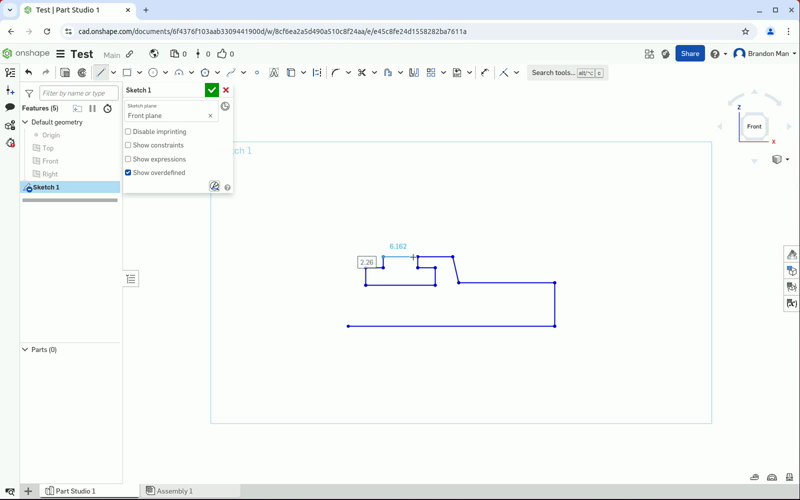
mouse_move(348, 256)
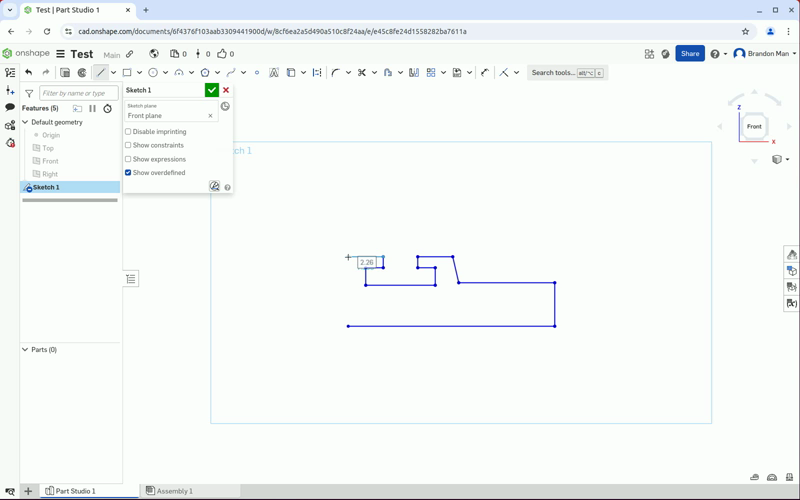
click(348, 256)
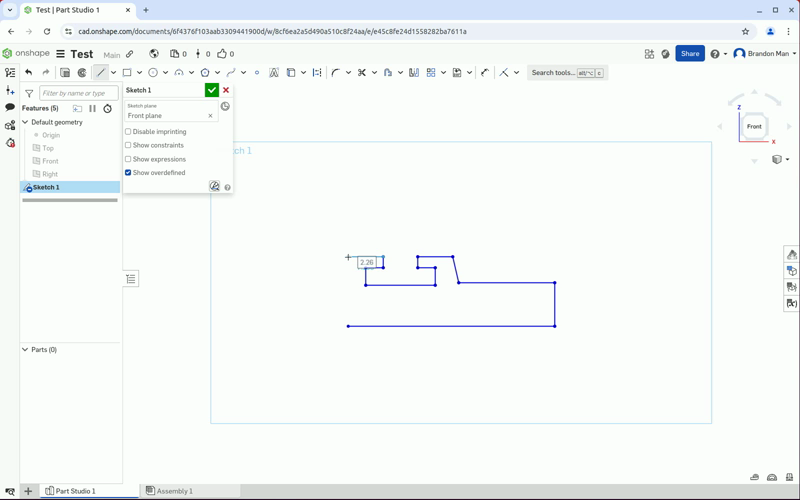
key_up(shift)
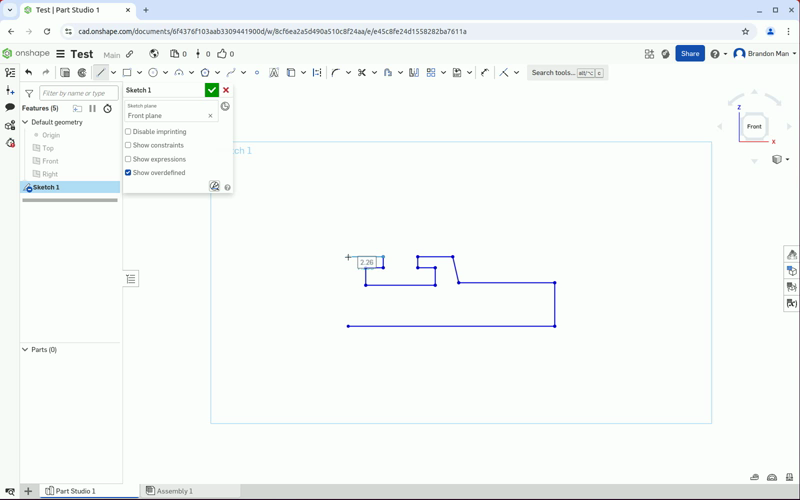
key_down(shift)
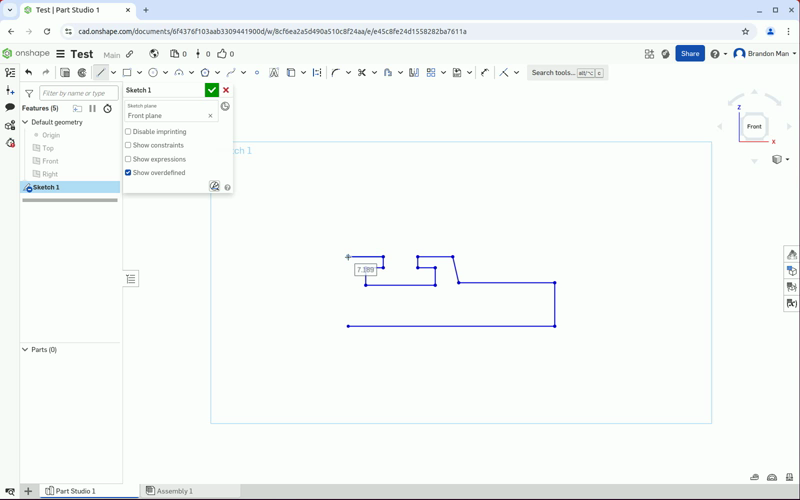
mouse_move(348, 326)
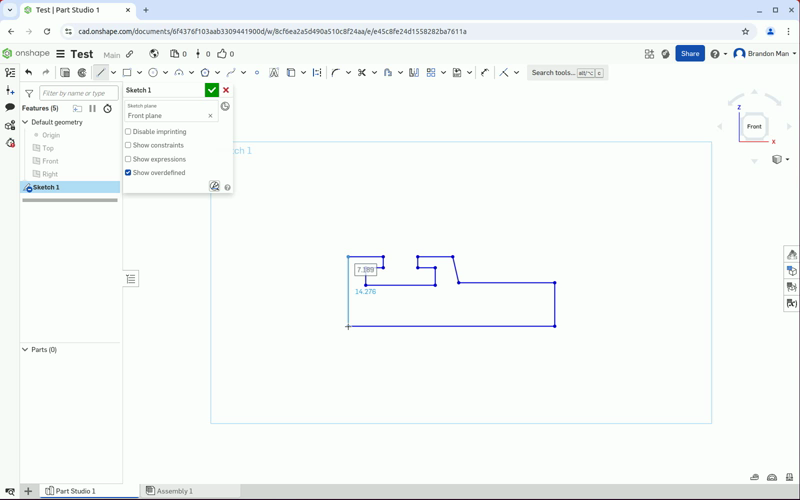
key_up(shift)
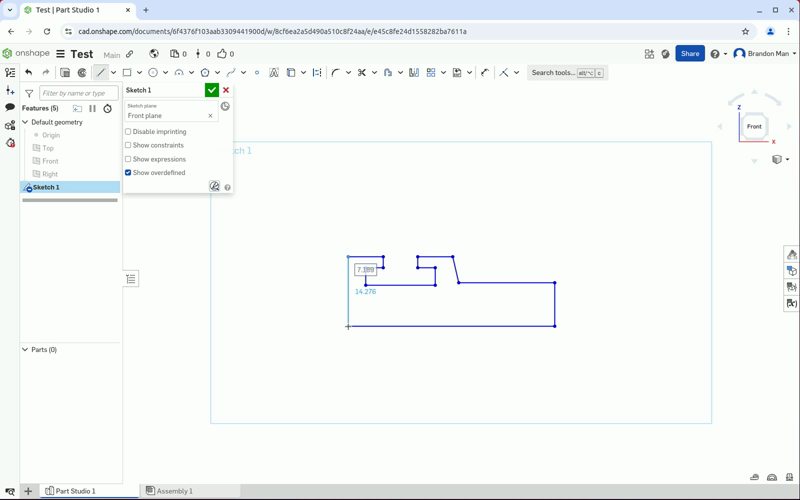
click(348, 326)
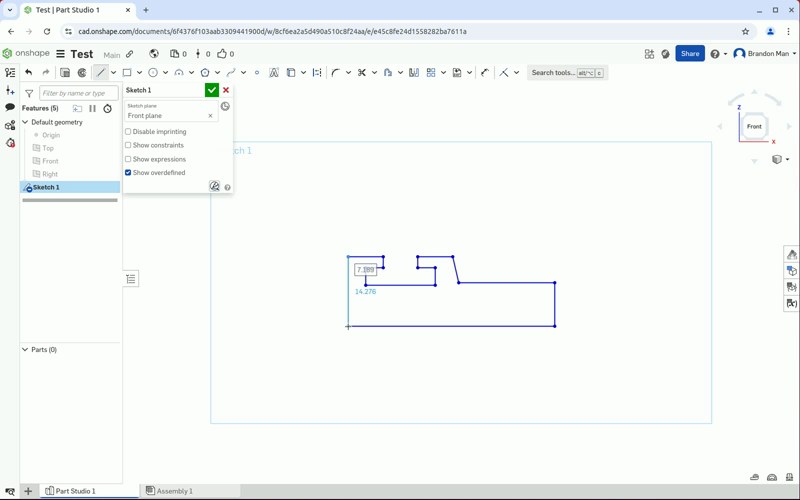
key(esc)
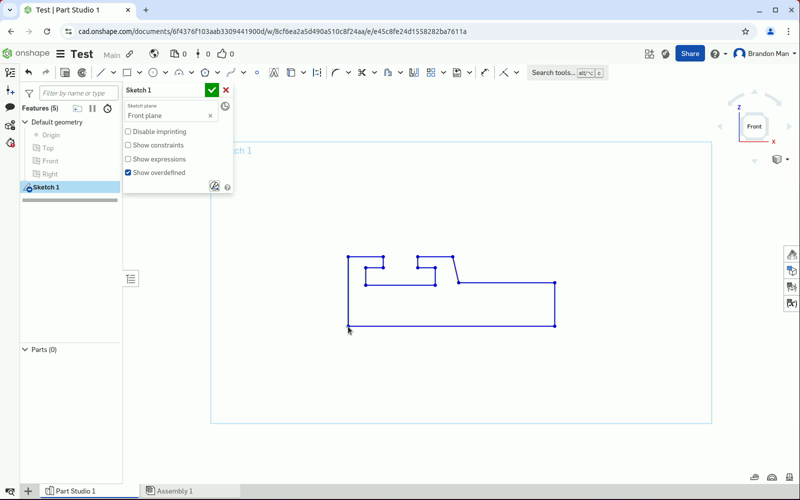
mouse_move(523, 299)
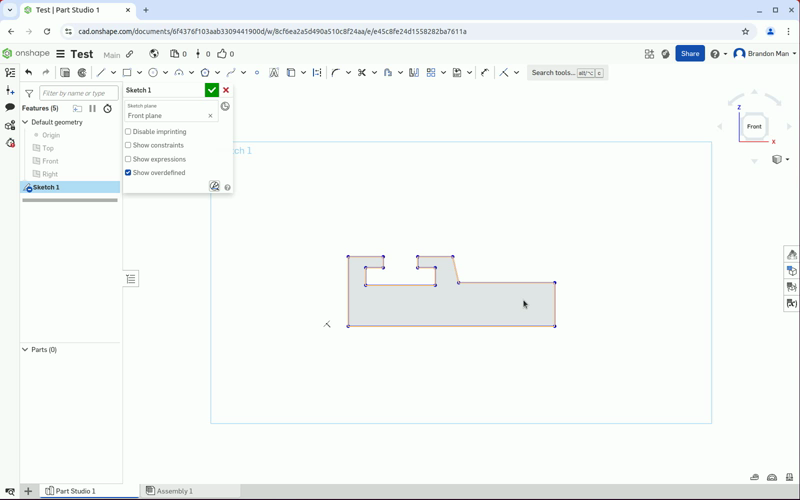
click(523, 299)
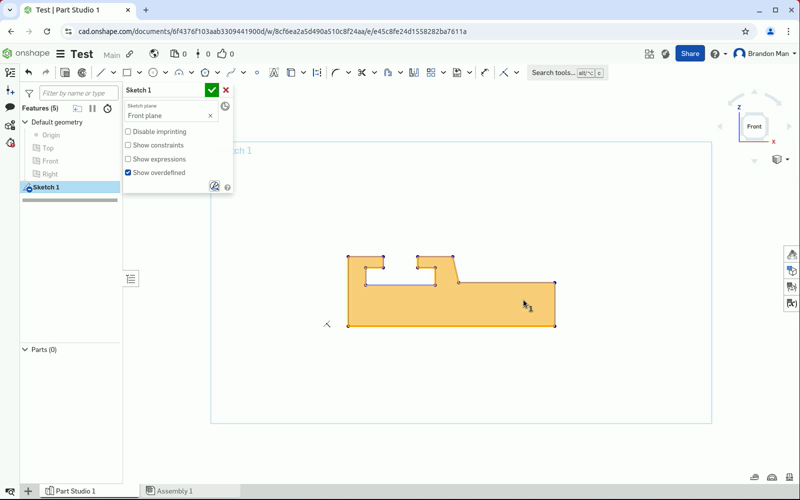
mouse_move(73, 352)
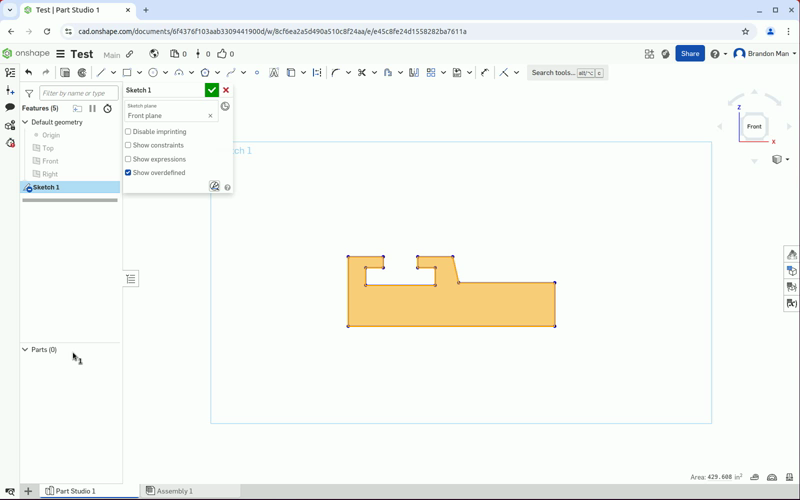
key(shift+y)
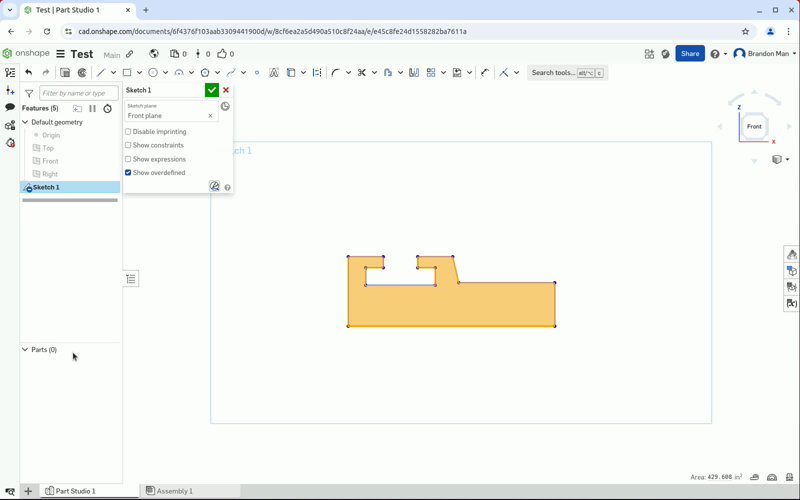
key(shift+e)
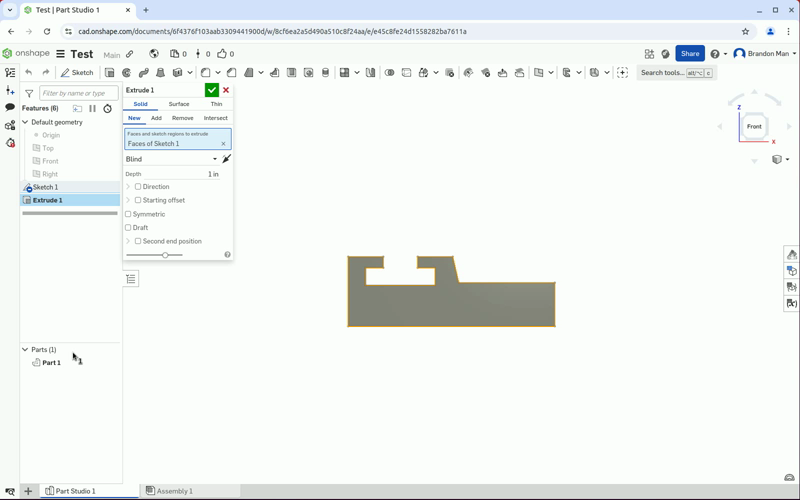
mouse_move(143, 106)
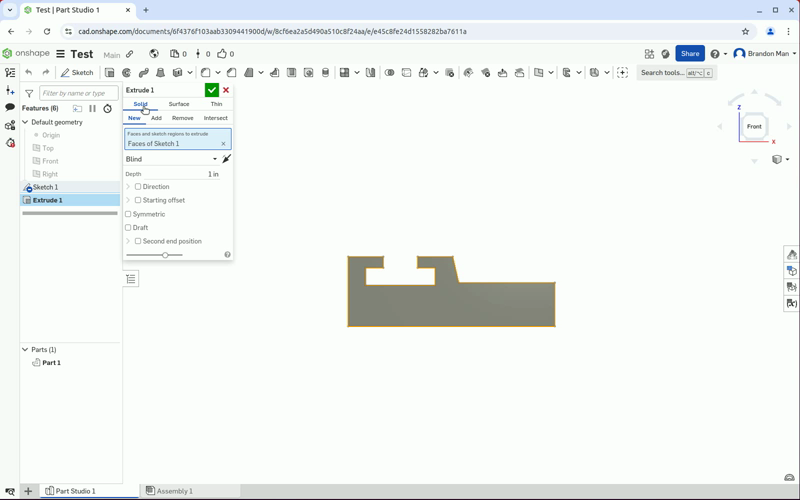
click(143, 106)
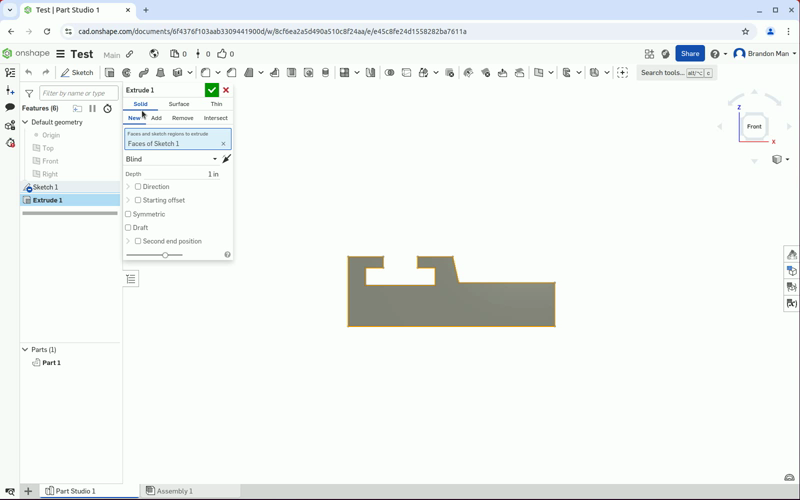
mouse_move(137, 120)
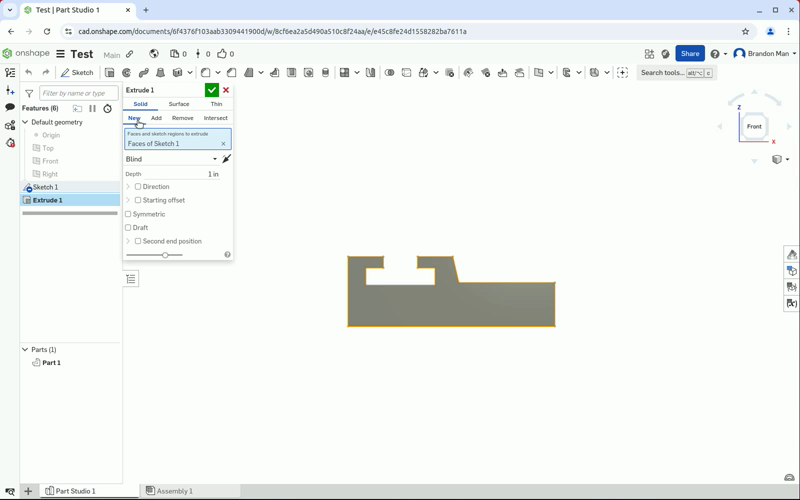
click(137, 120)
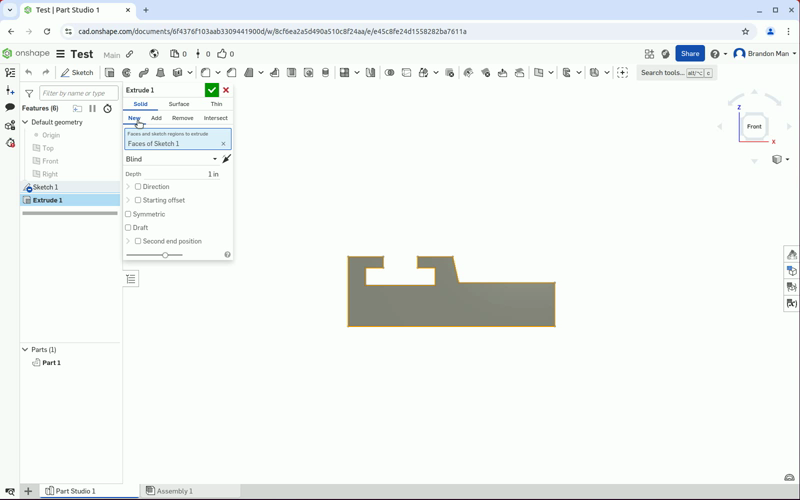
key(tab, 4)
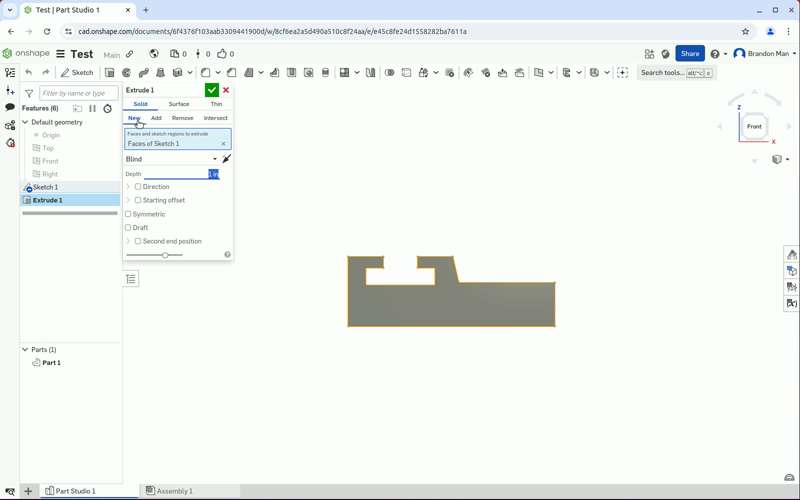
text(21.423)
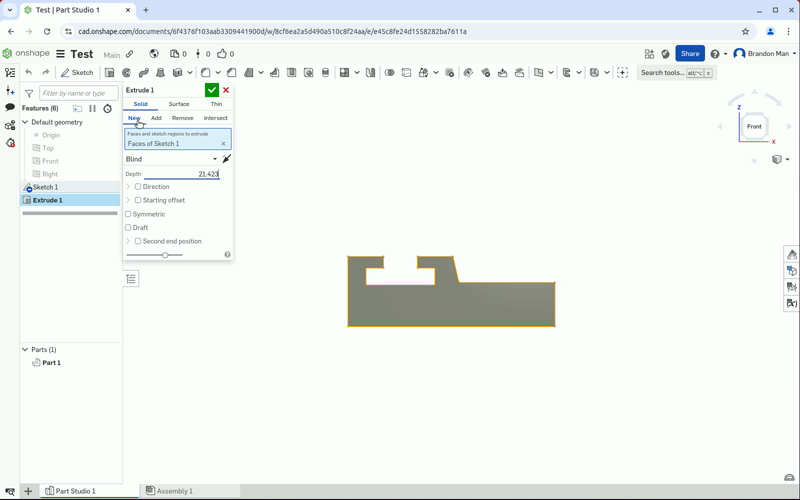
key(enter)
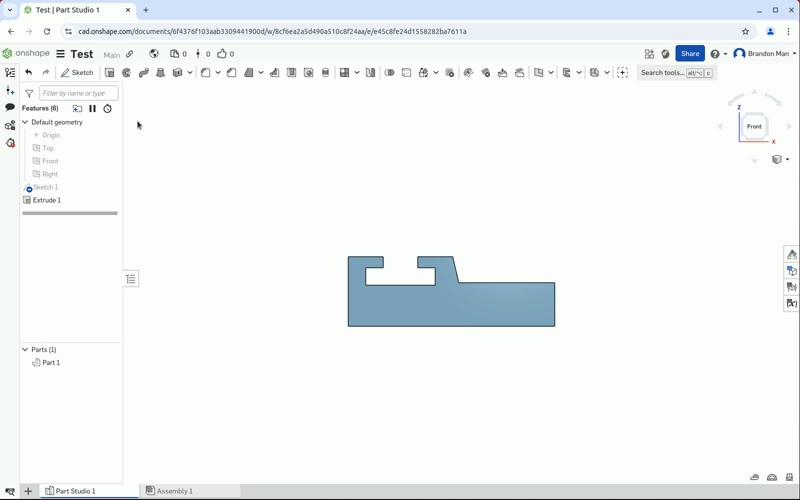
key(shift+h)
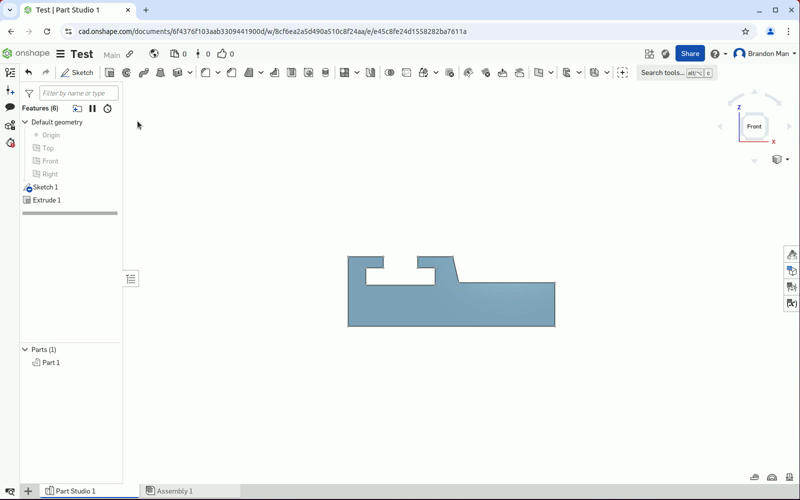
key(shift+h)
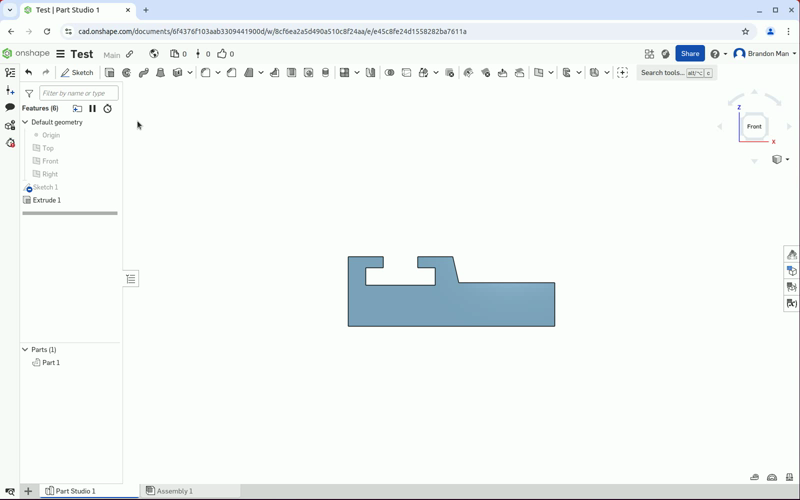
mouse_move(73, 189)
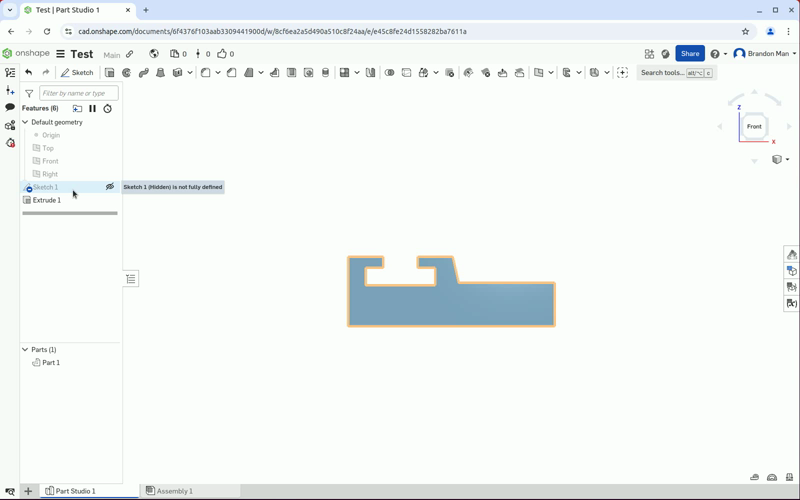
click(73, 189)
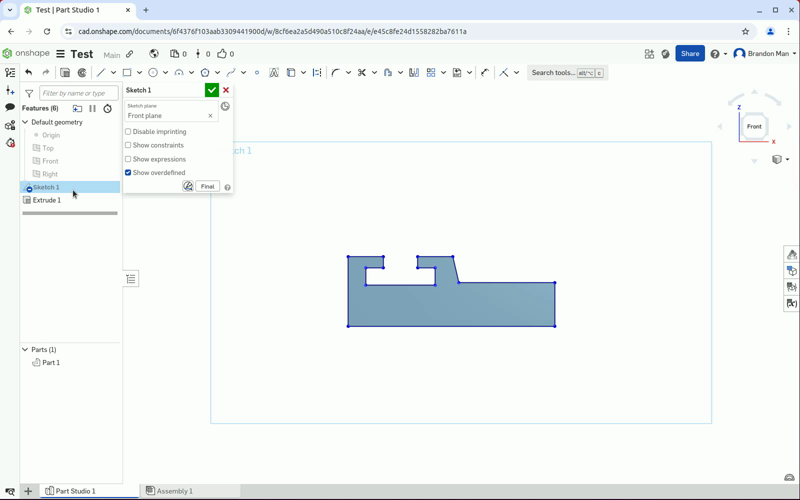
mouse_move(229, 92)
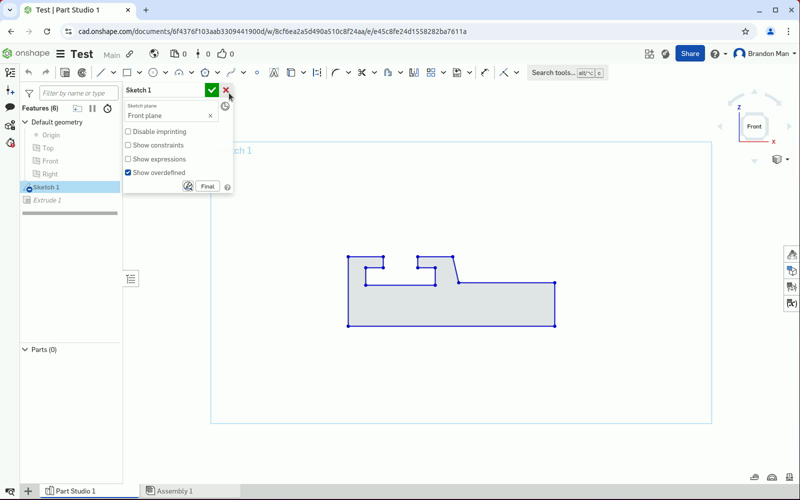
click(229, 92)
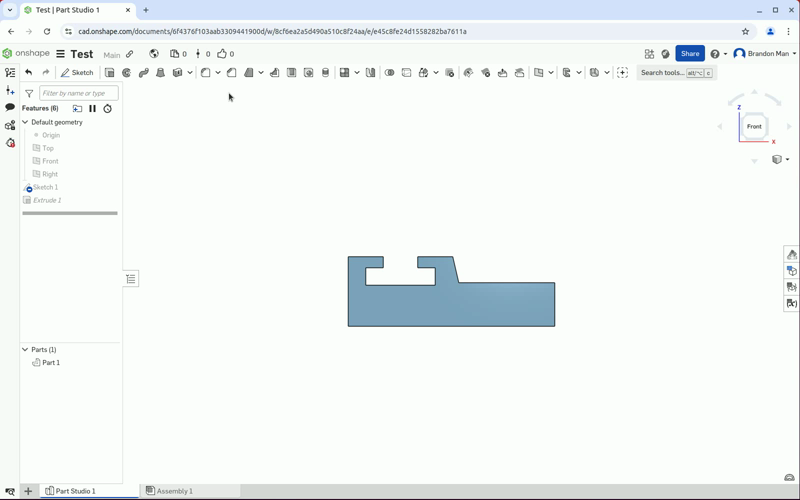
mouse_move(73, 352)
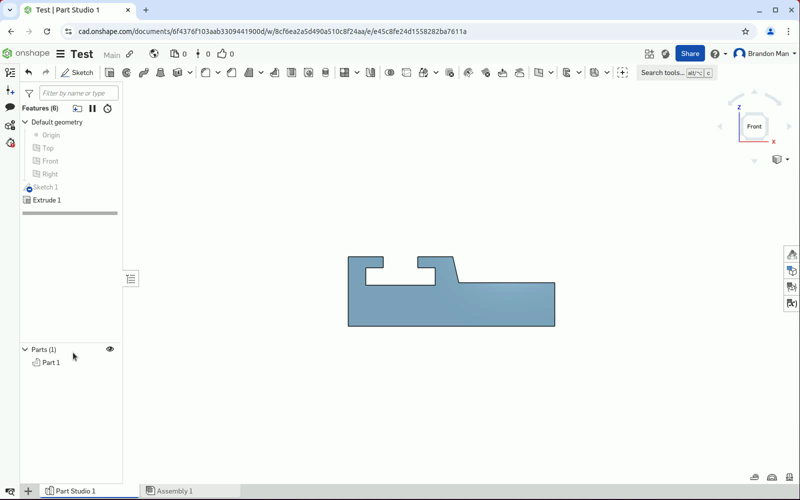
key(y)
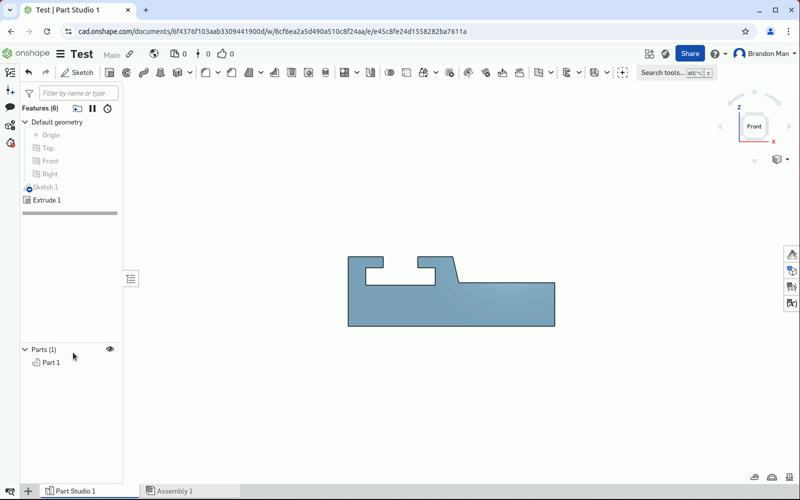
key(shift+p)
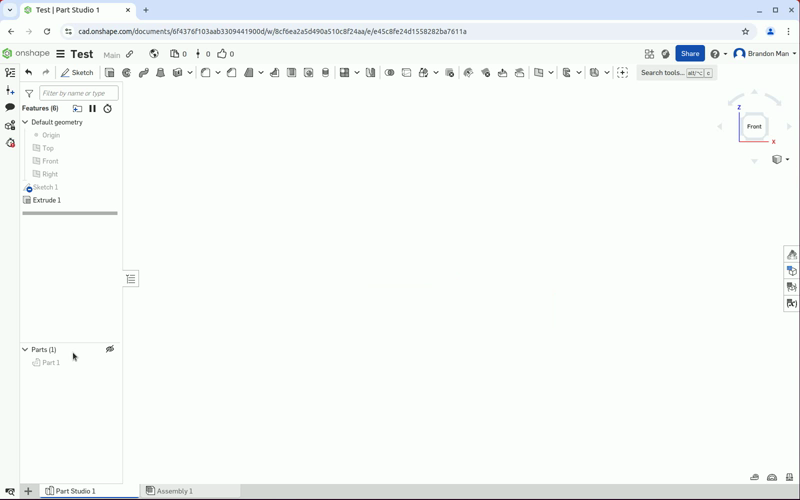
key(space)
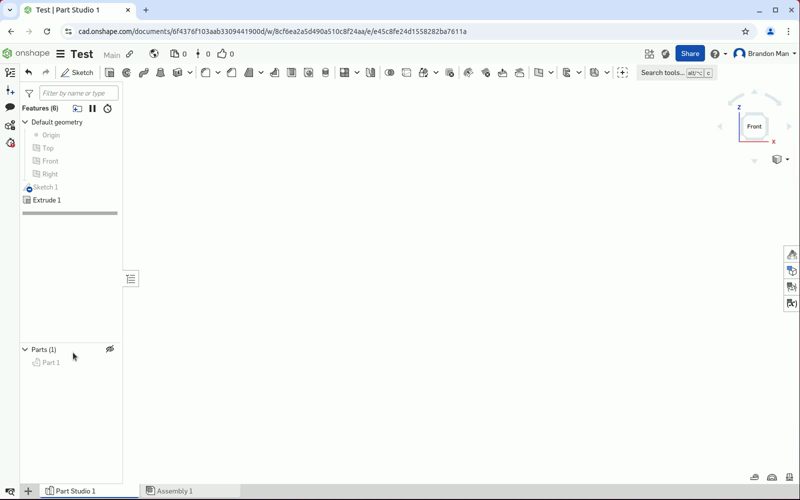
key_down(shift)
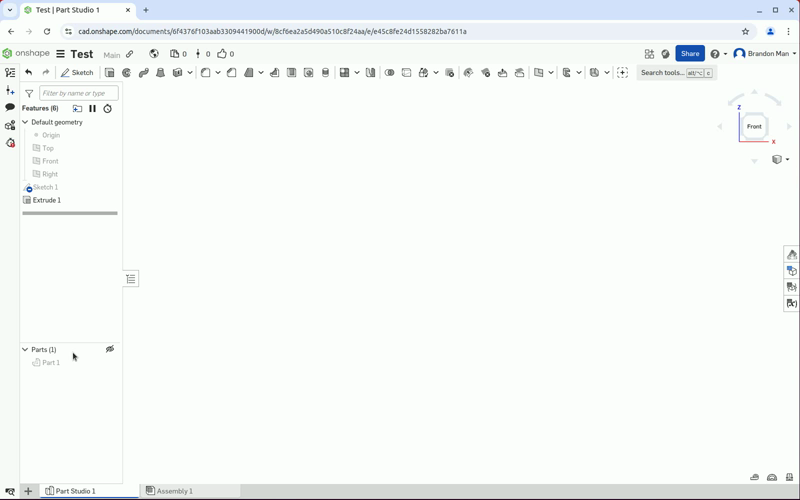
key(left)
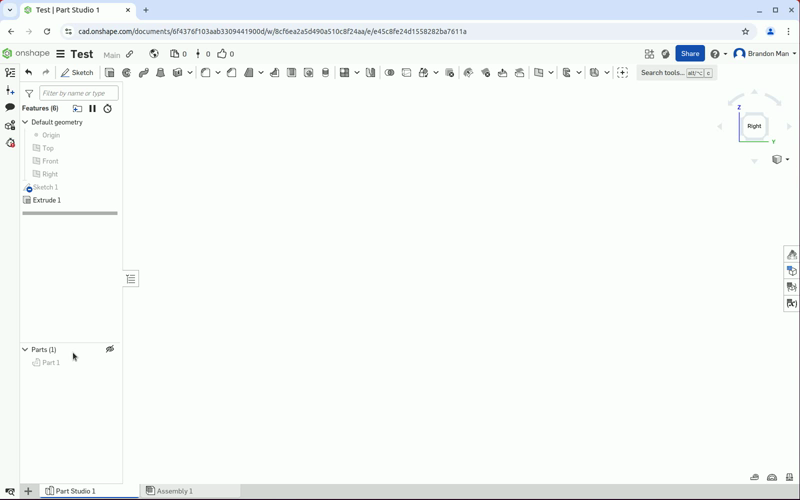
key_up(shift)
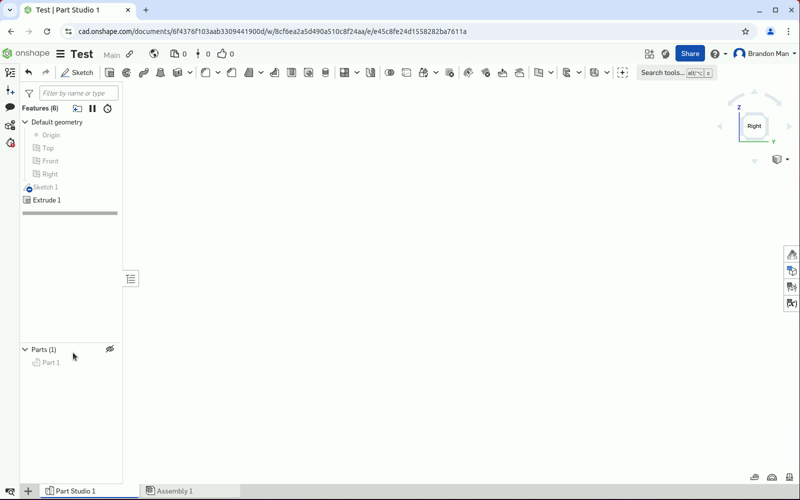
mouse_move(73, 352)
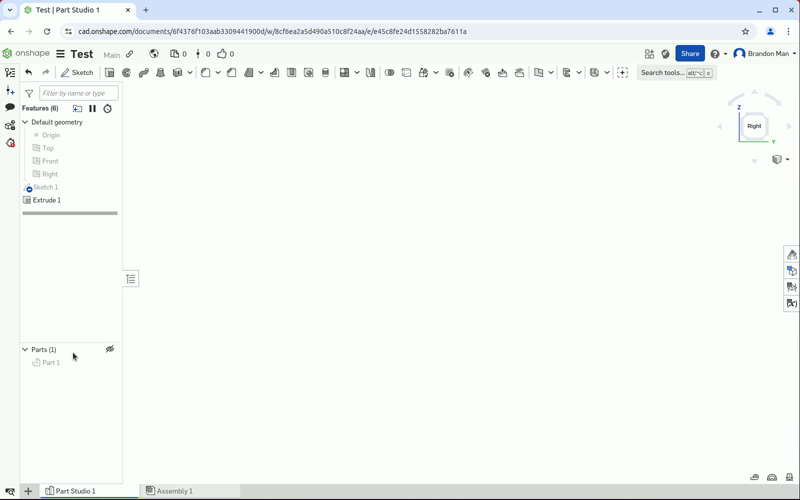
key(shift+y)
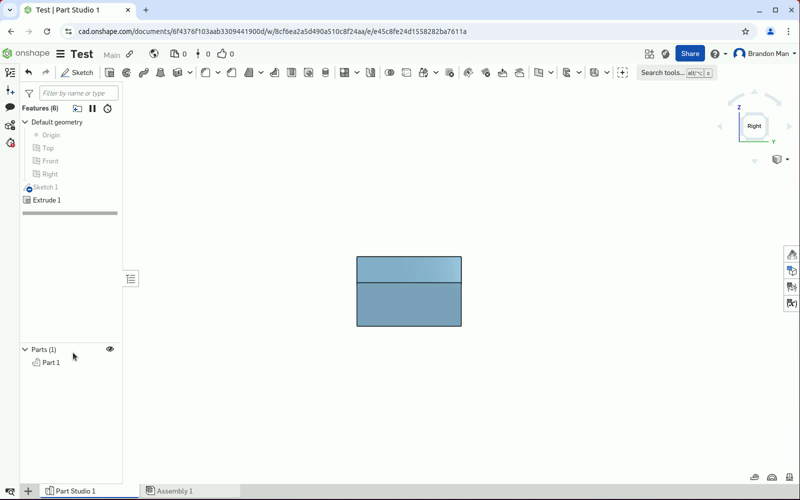
mouse_move(541, 75)
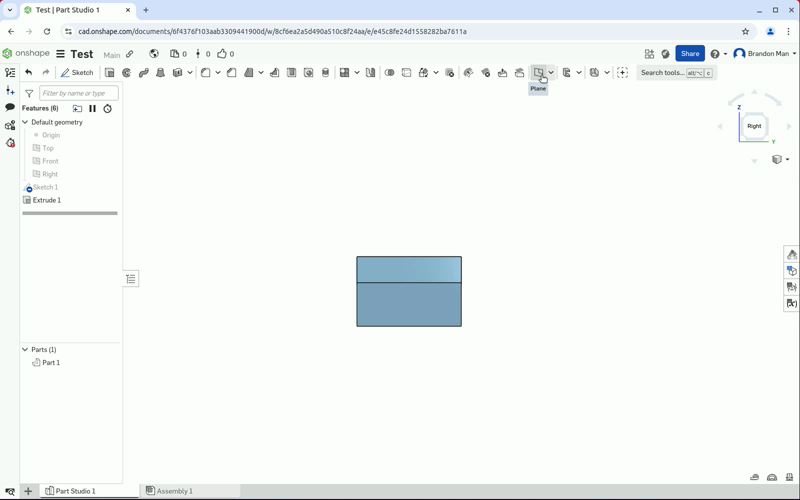
click(541, 75)
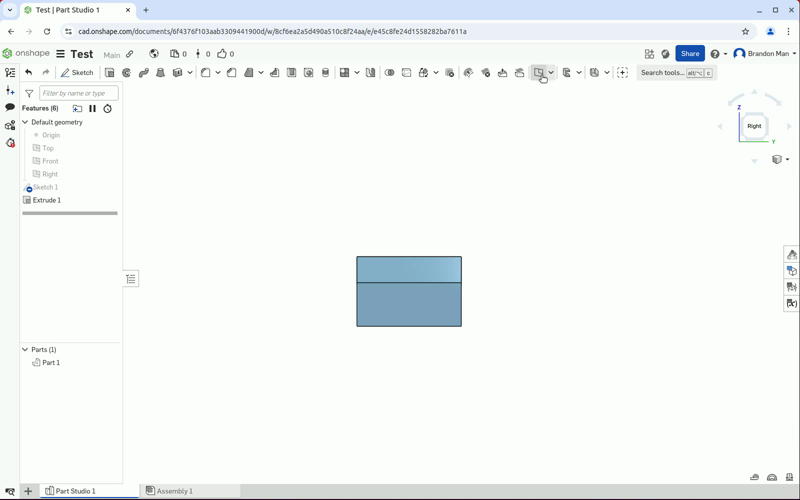
mouse_move(73, 176)
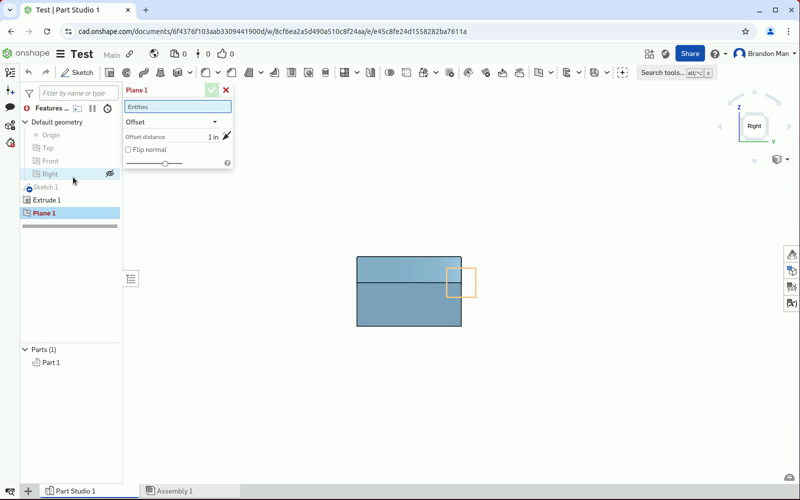
click(73, 176)
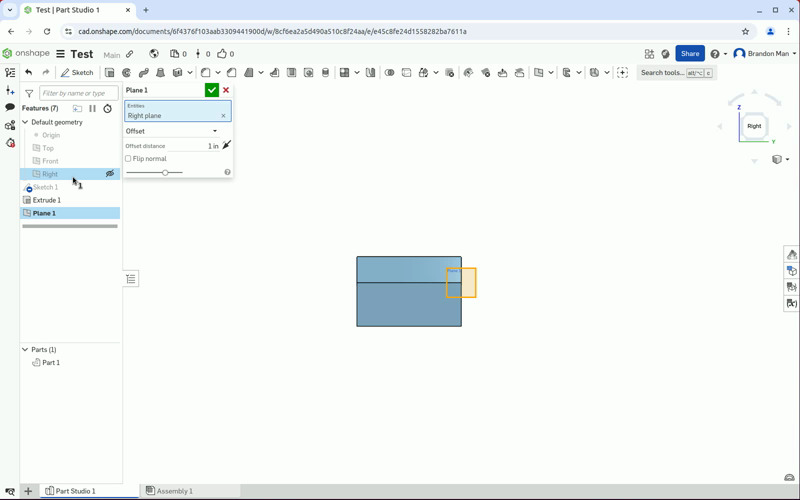
key(tab, 2)
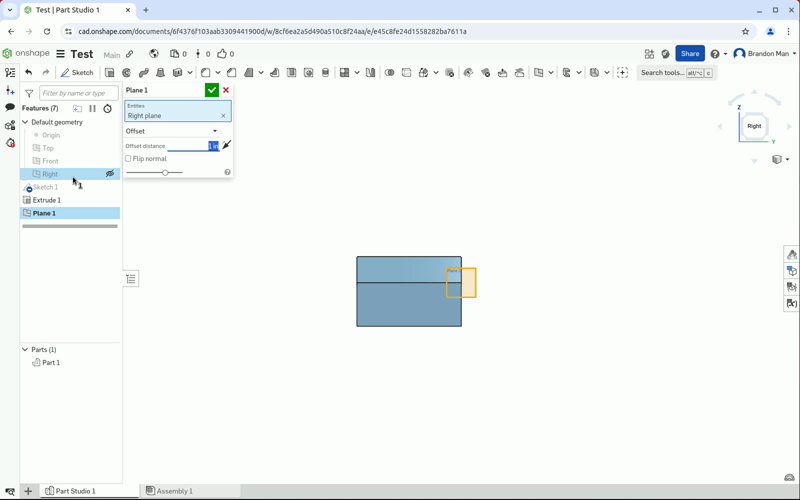
text(19.503)
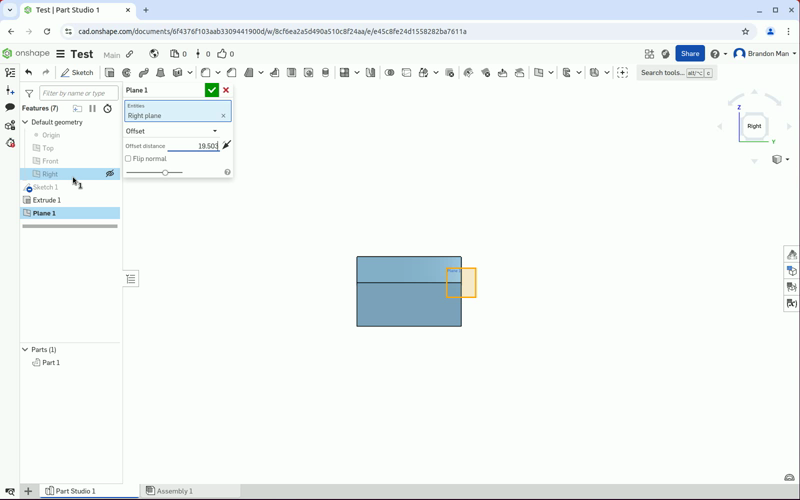
key(enter, 2)
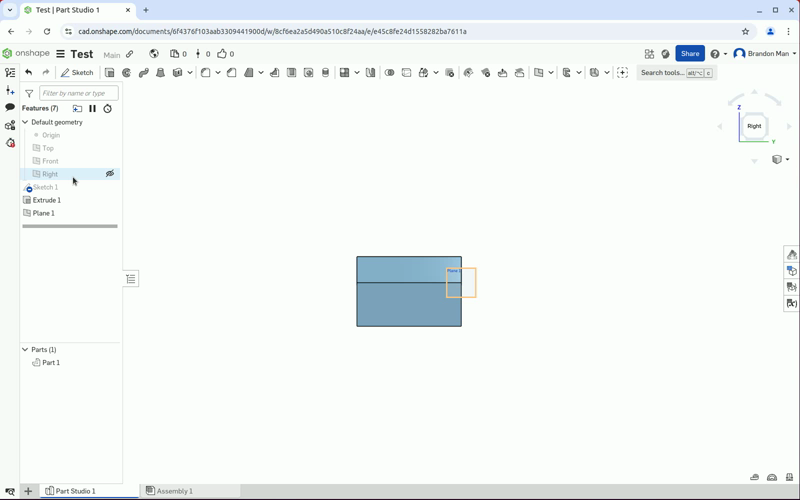
key(shift+s)
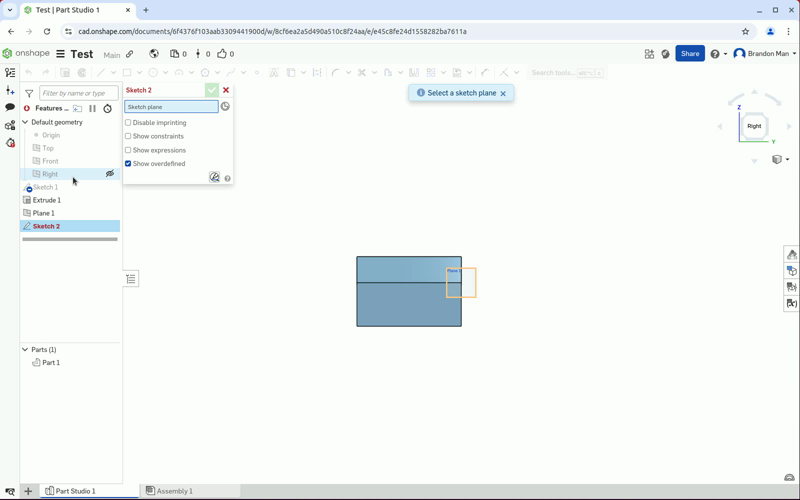
mouse_move(73, 215)
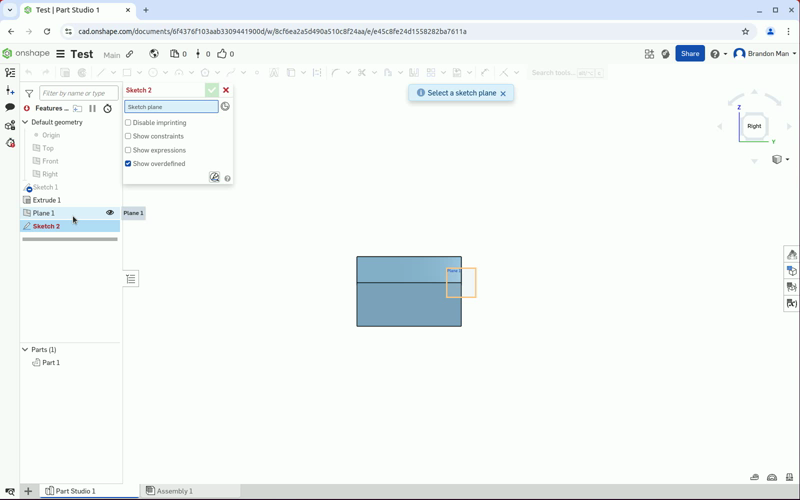
click(73, 215)
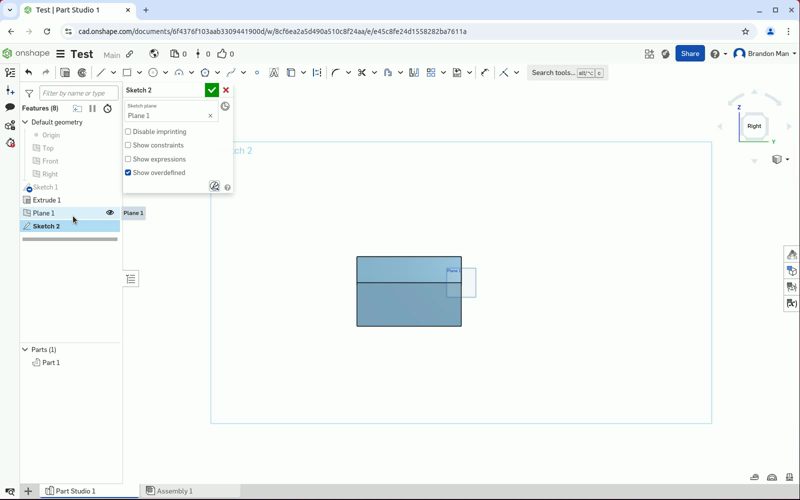
mouse_move(73, 352)
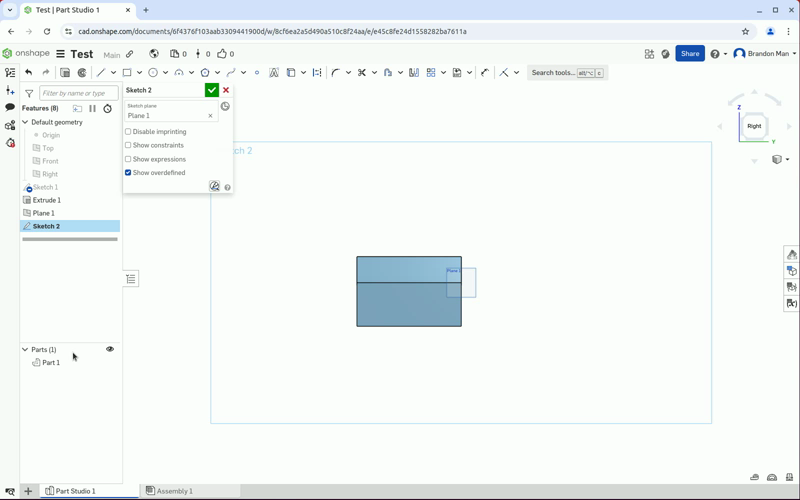
key(y)
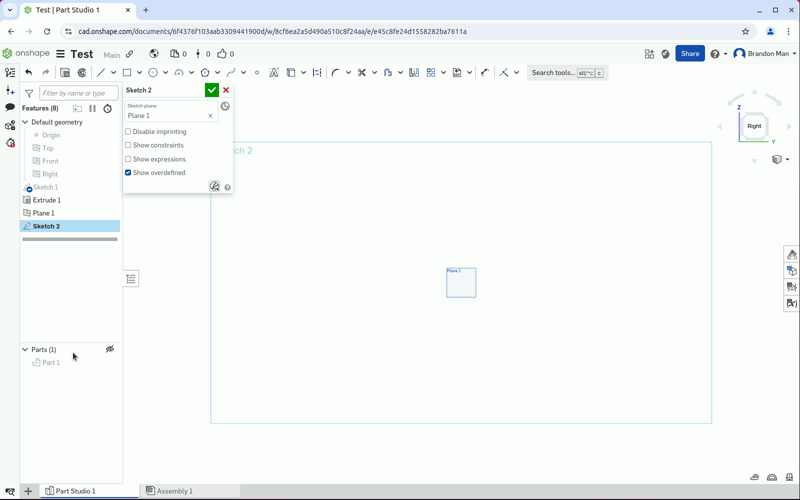
key(l)
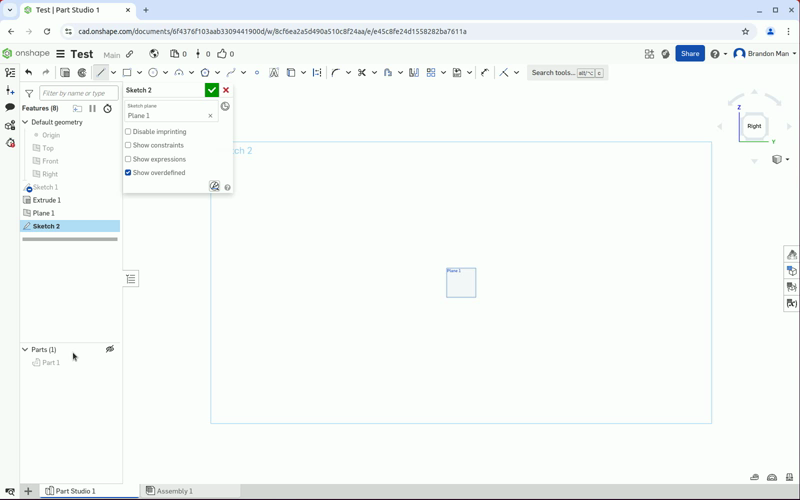
key_down(shift)
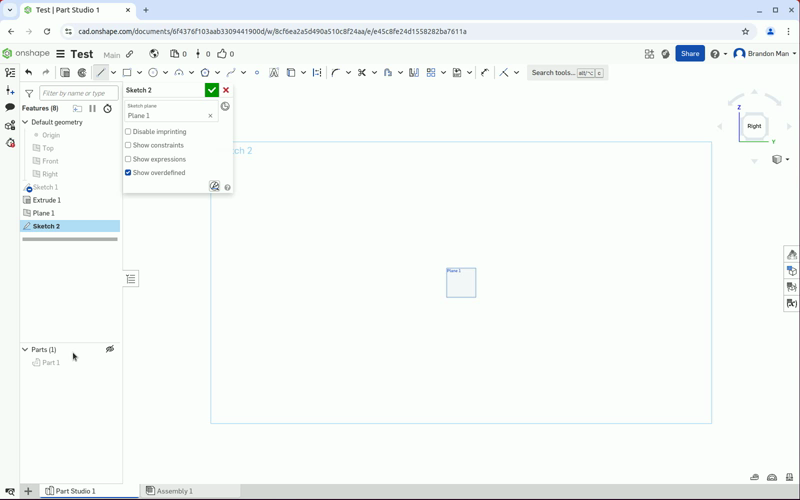
mouse_move(374, 308)
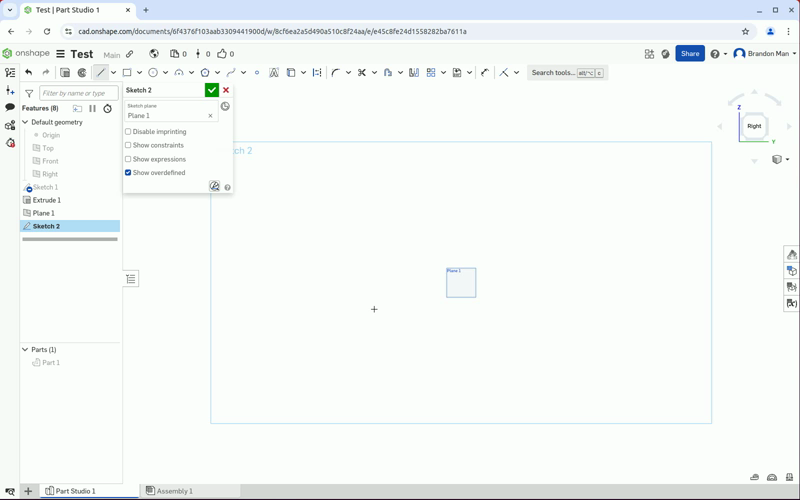
click(374, 308)
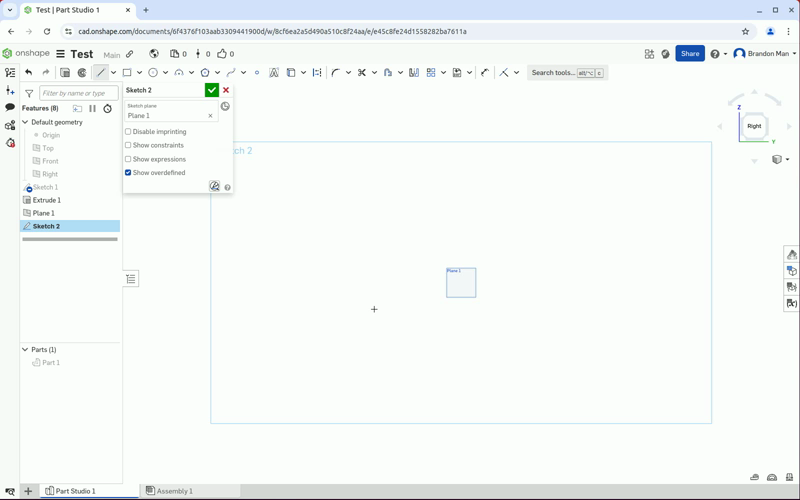
key_up(shift)
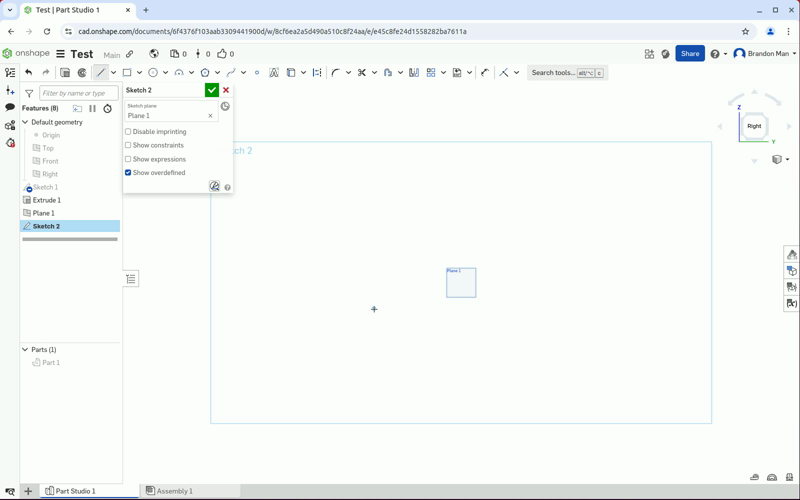
key_down(shift)
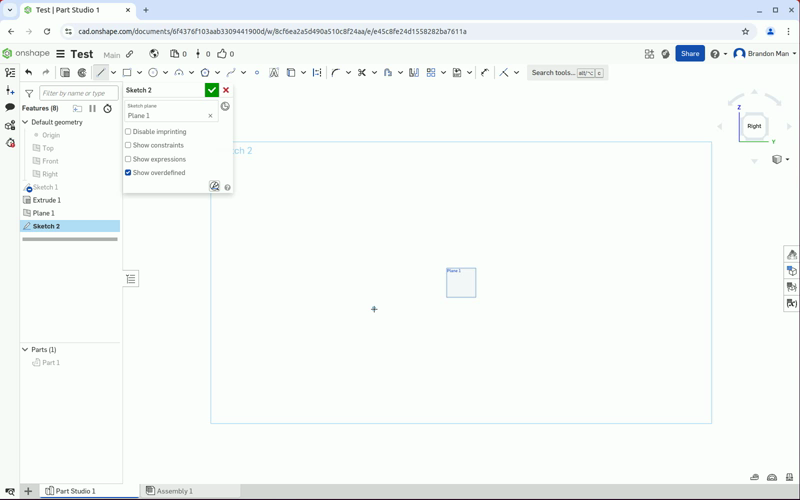
mouse_move(404, 308)
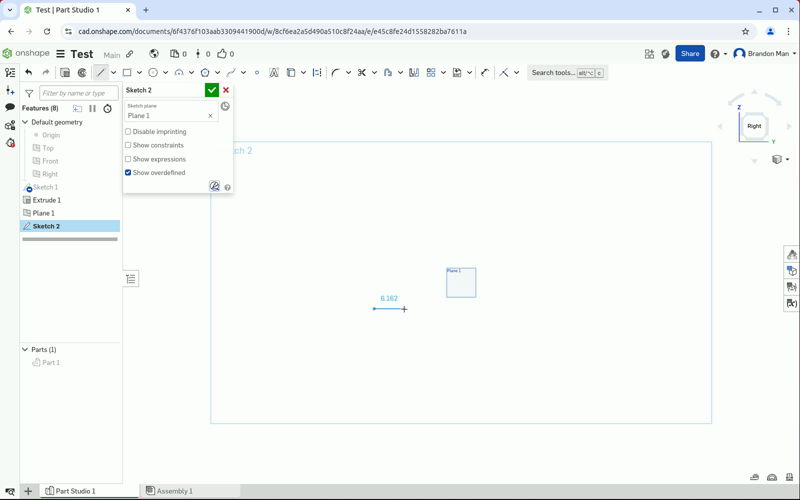
mouse_move(391, 326)
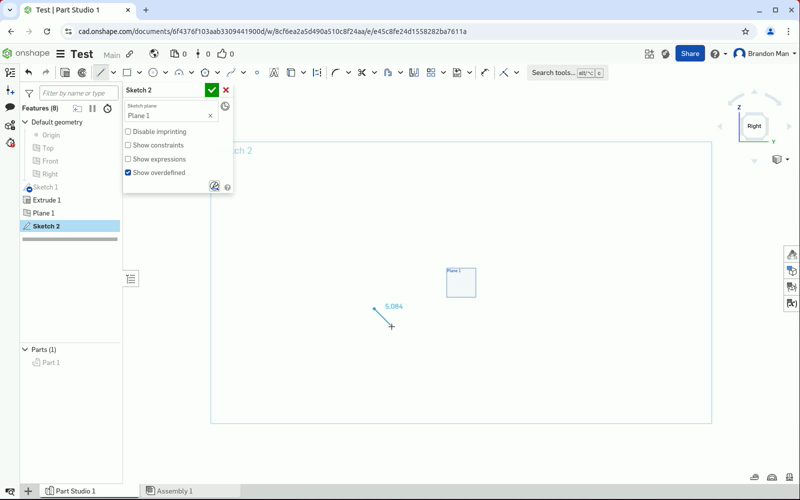
click(391, 326)
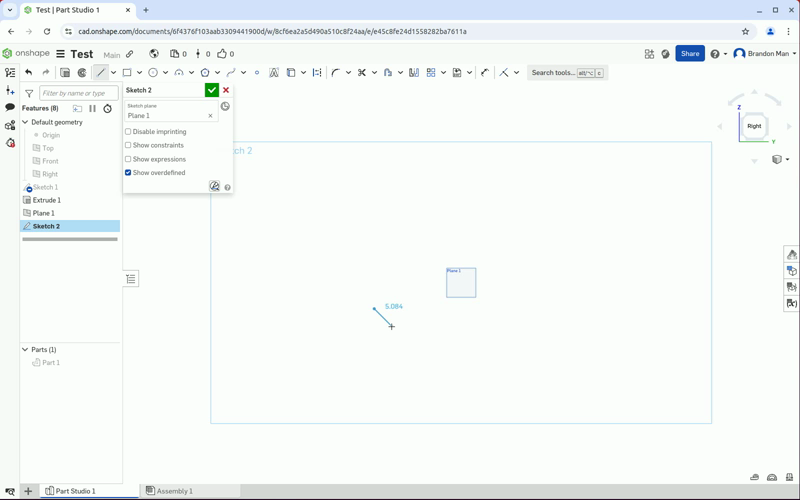
key_up(shift)
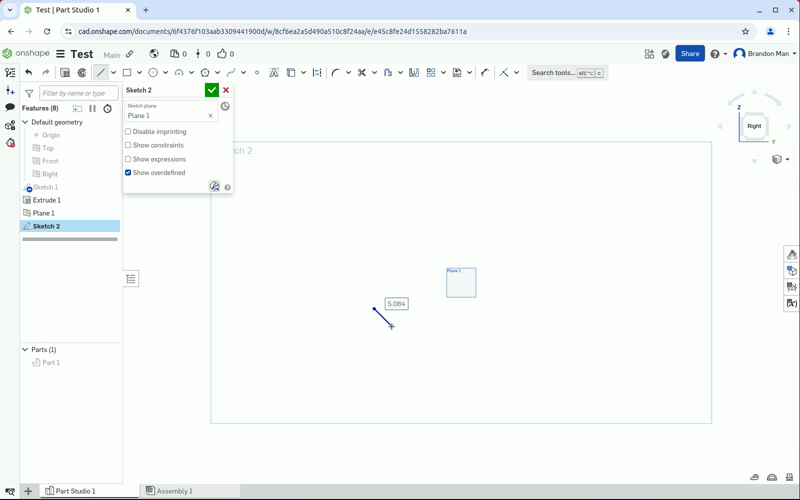
key_down(shift)
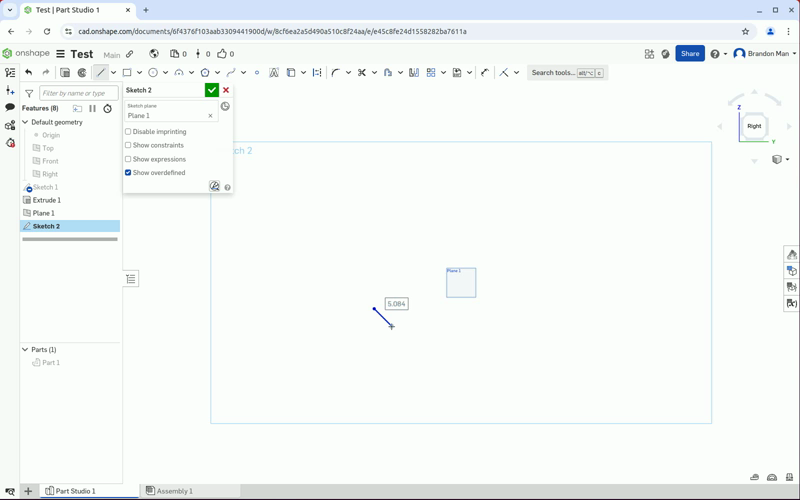
mouse_move(421, 326)
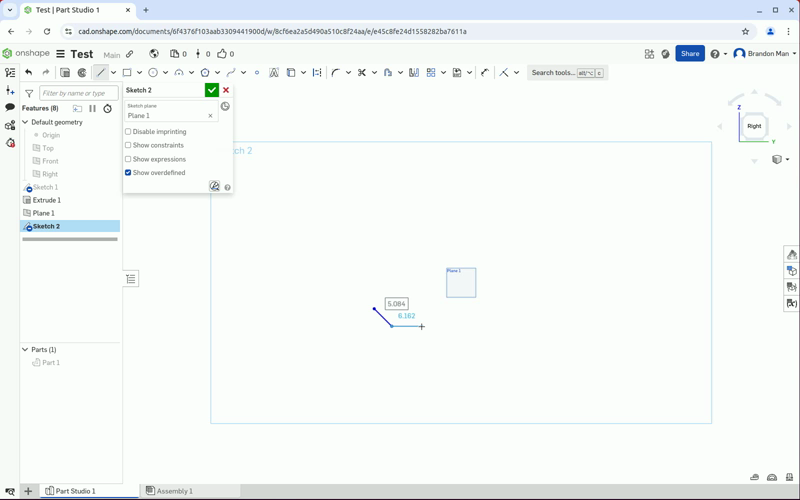
mouse_move(426, 326)
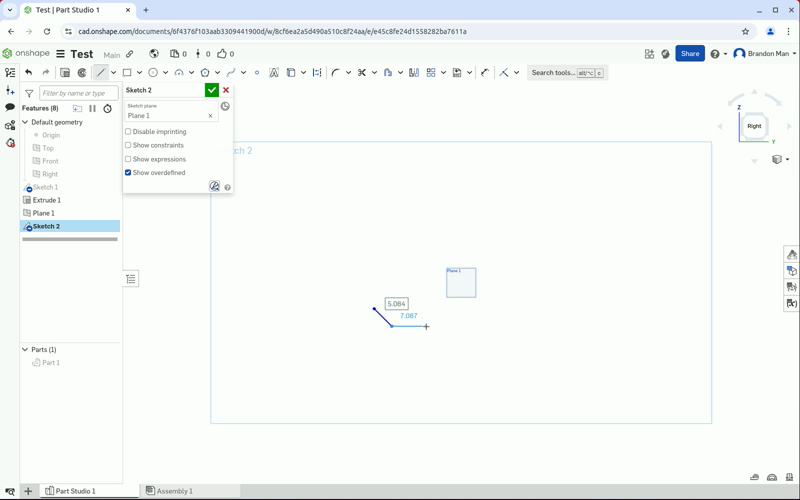
click(426, 326)
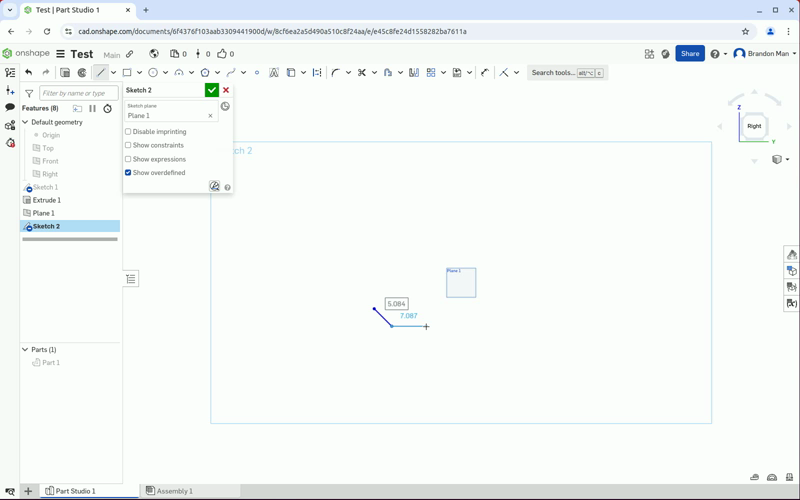
key_up(shift)
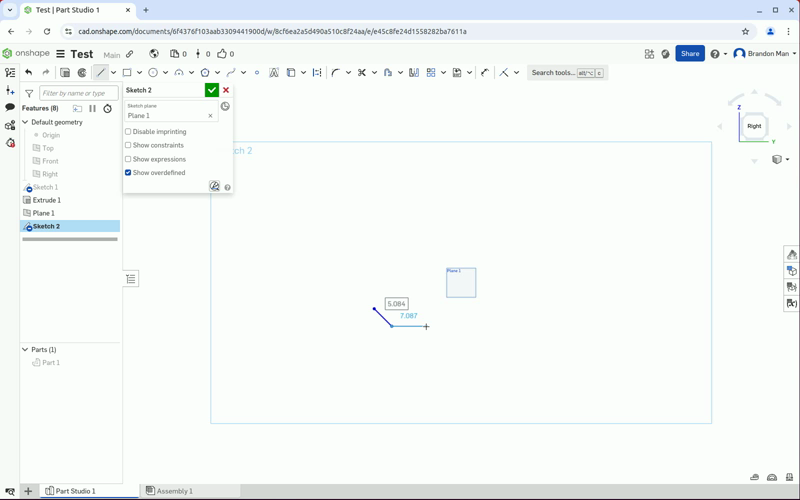
key_down(shift)
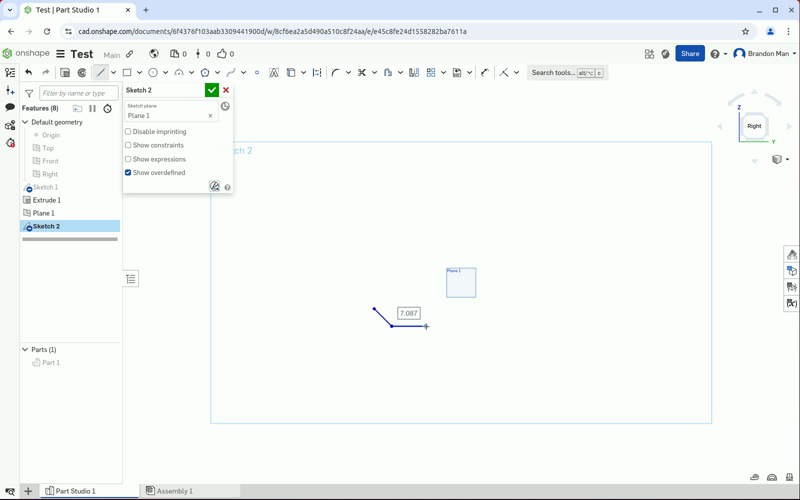
mouse_move(456, 326)
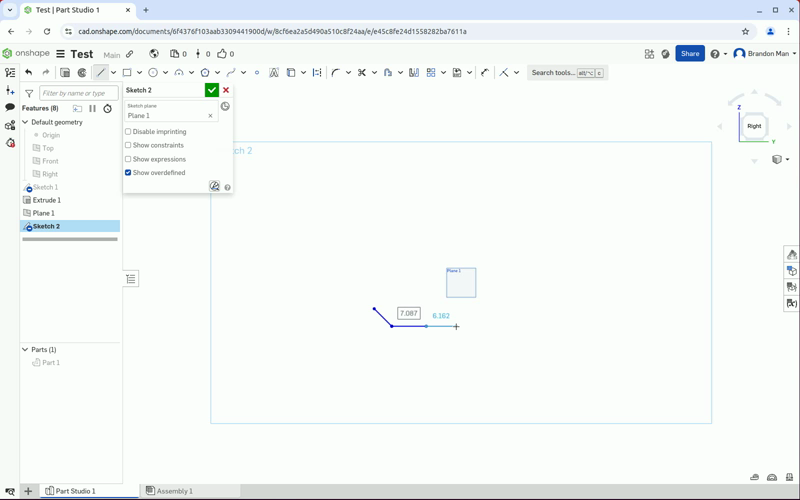
mouse_move(443, 308)
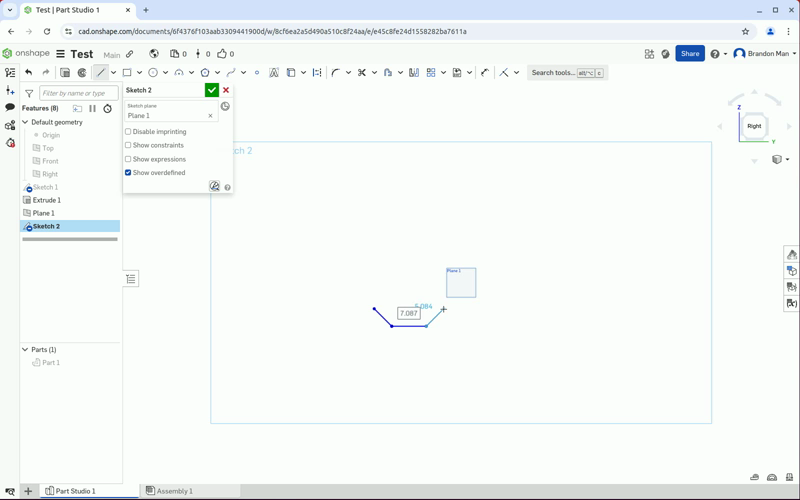
click(443, 308)
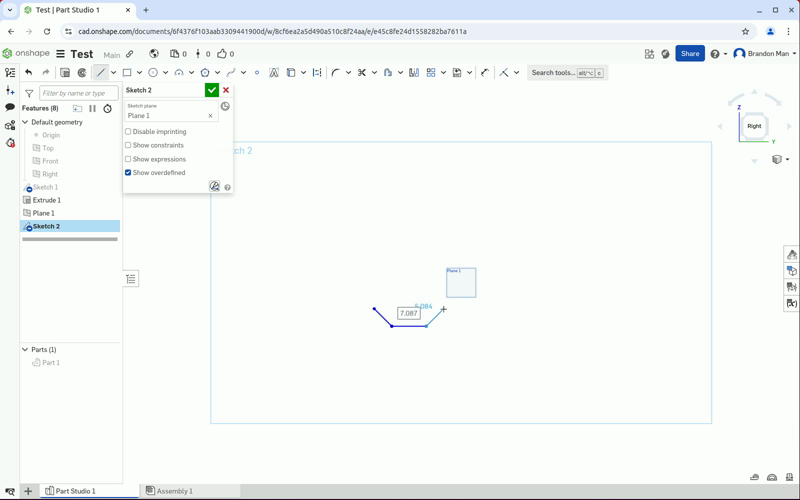
key_up(shift)
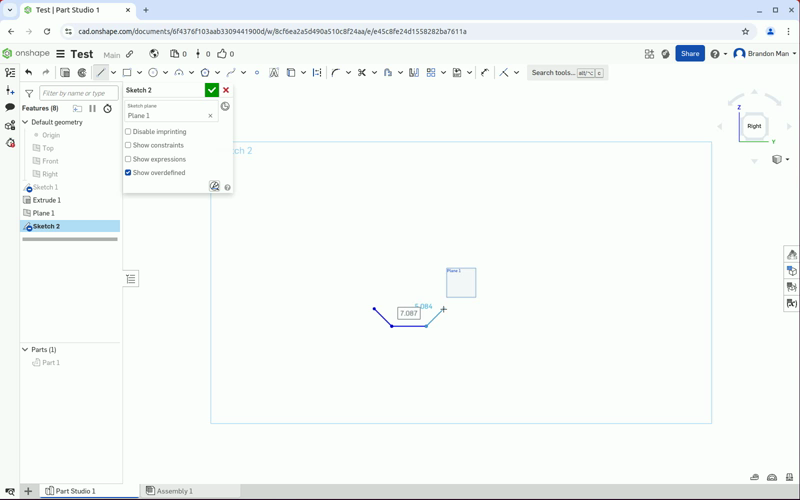
key_down(shift)
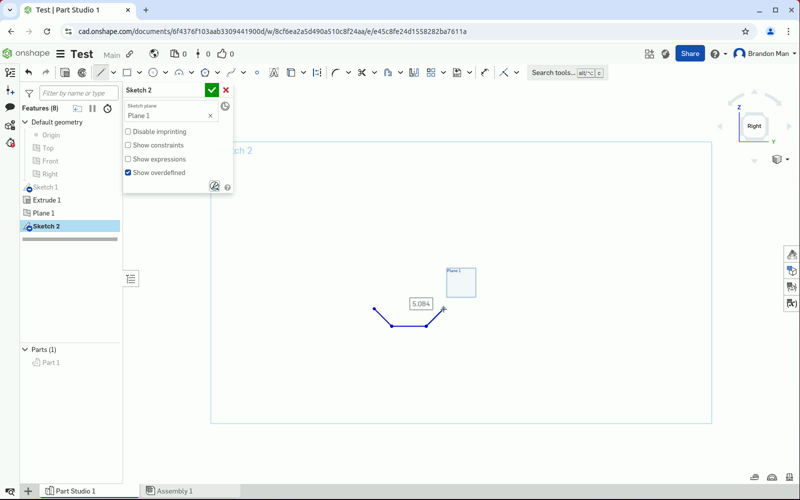
mouse_move(374, 308)
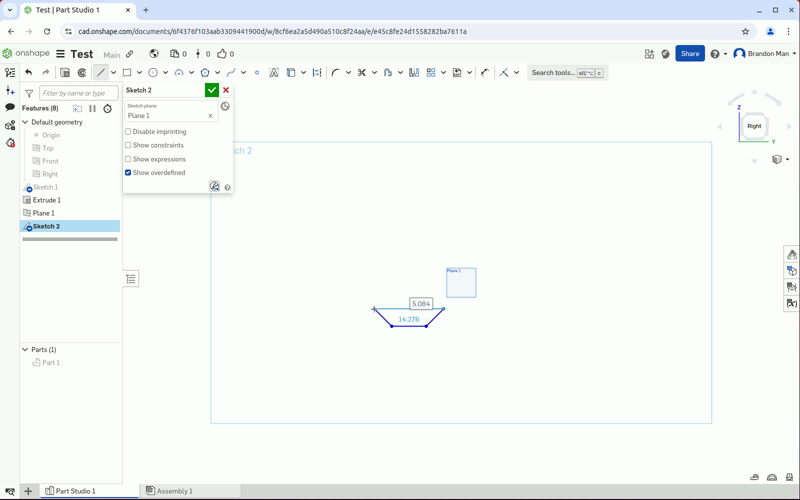
key_up(shift)
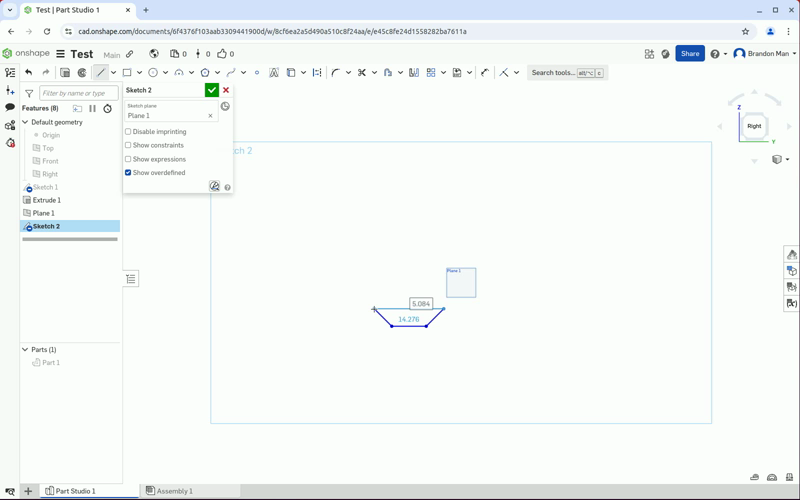
click(374, 308)
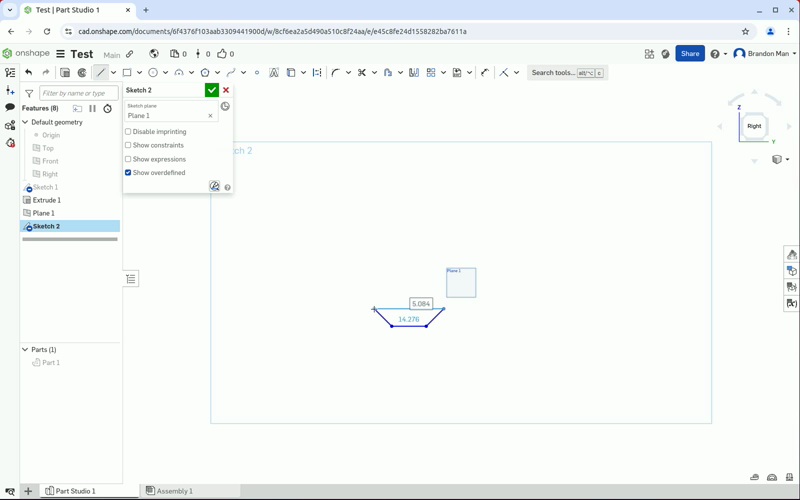
key(esc)
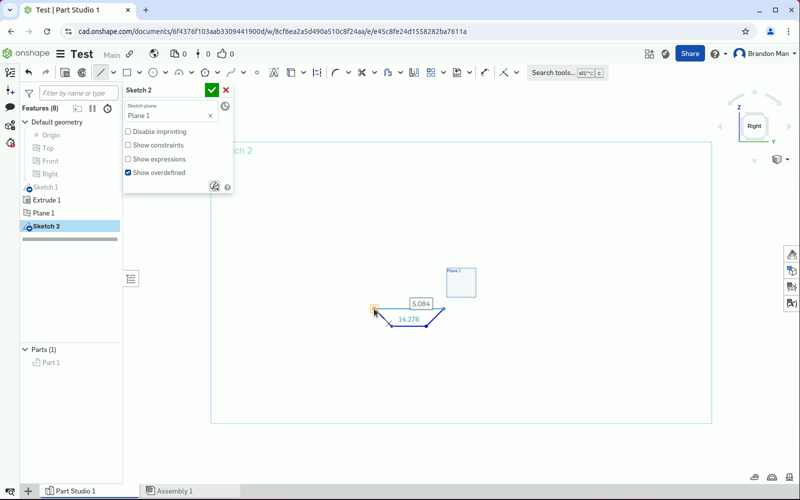
mouse_move(427, 322)
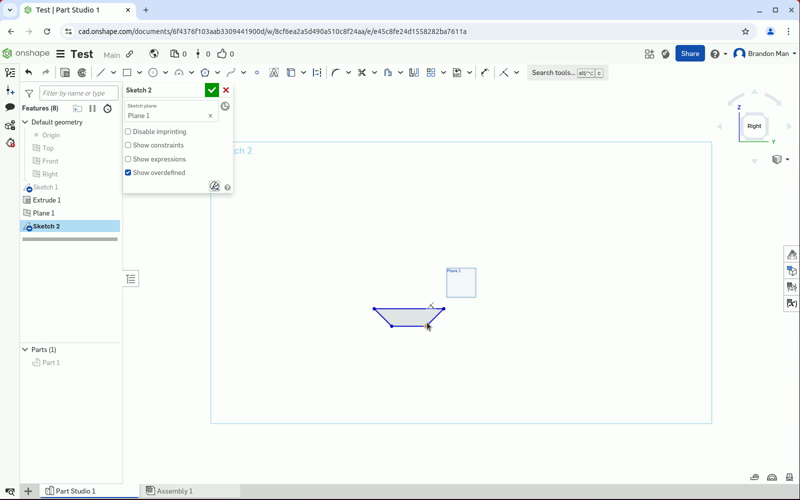
scroll(6)
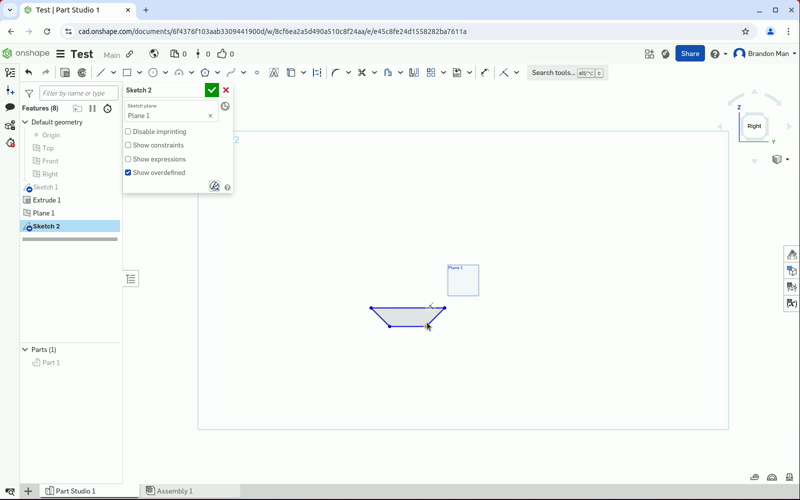
scroll(6)
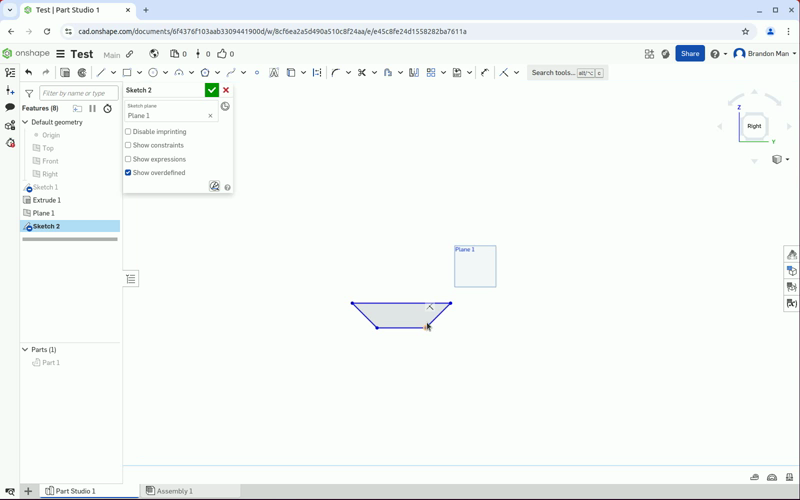
scroll(6)
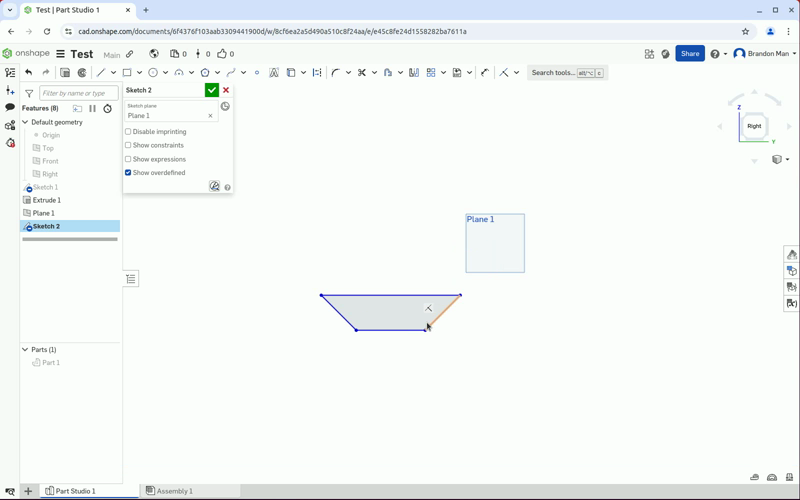
scroll(6)
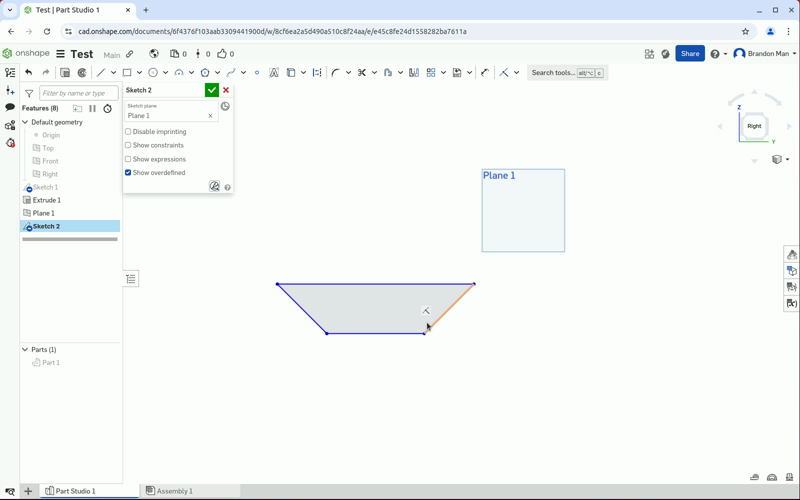
scroll(6)
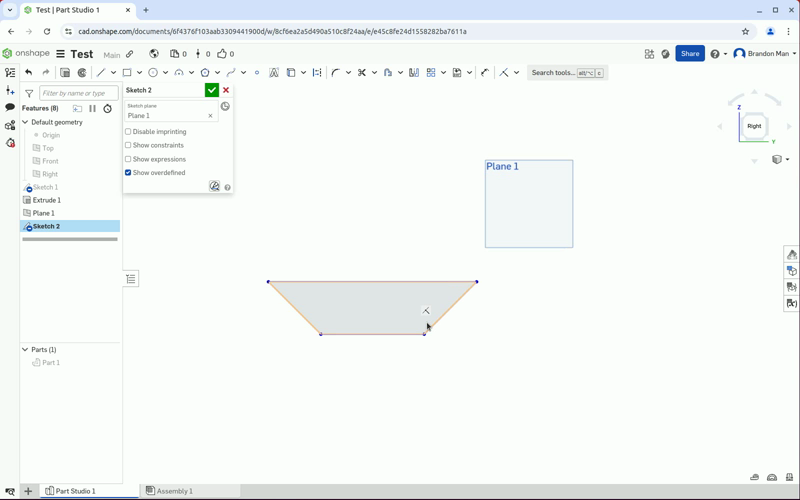
scroll(6)
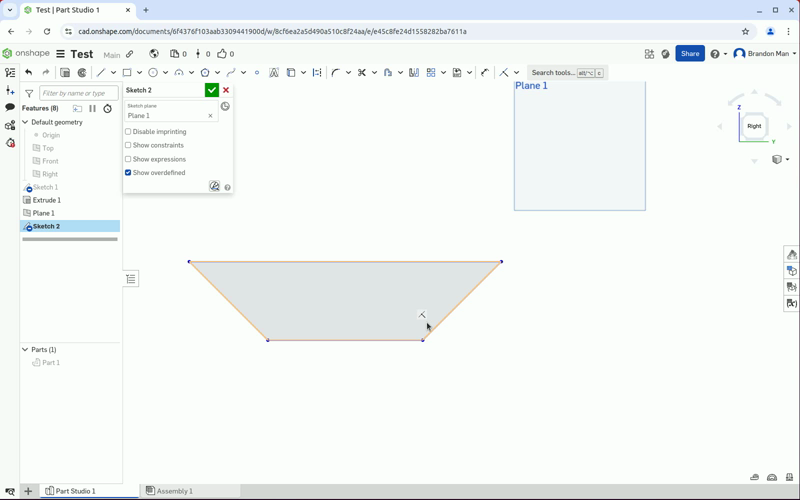
scroll(6)
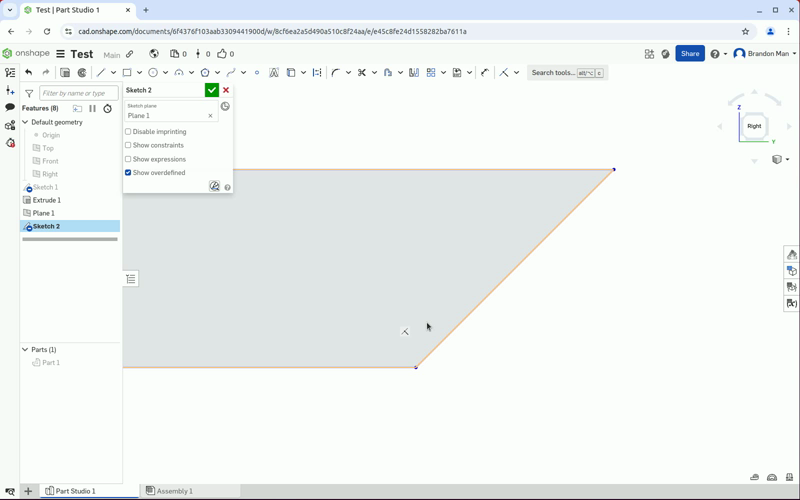
click(427, 322)
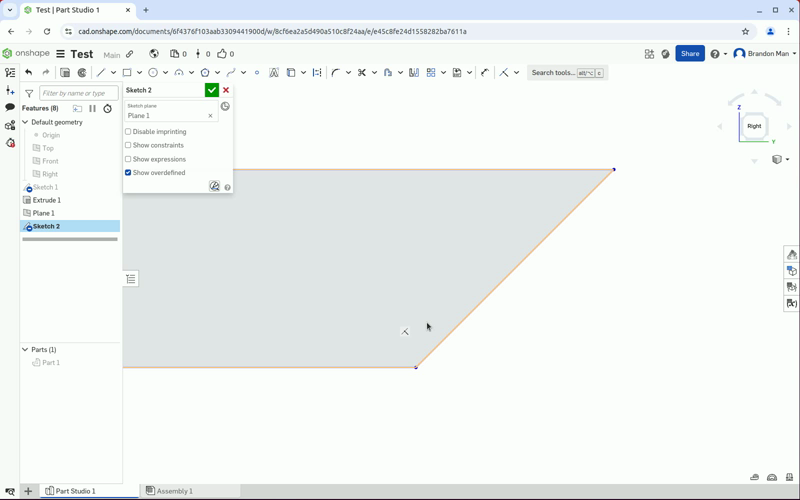
scroll(-6)
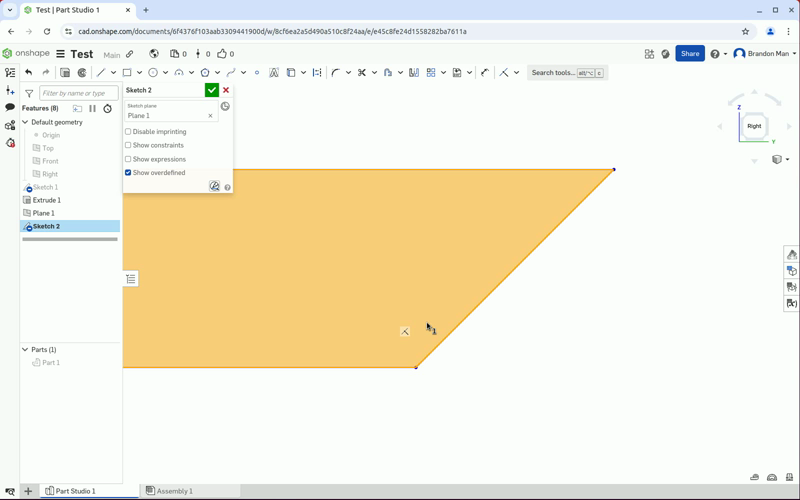
scroll(-6)
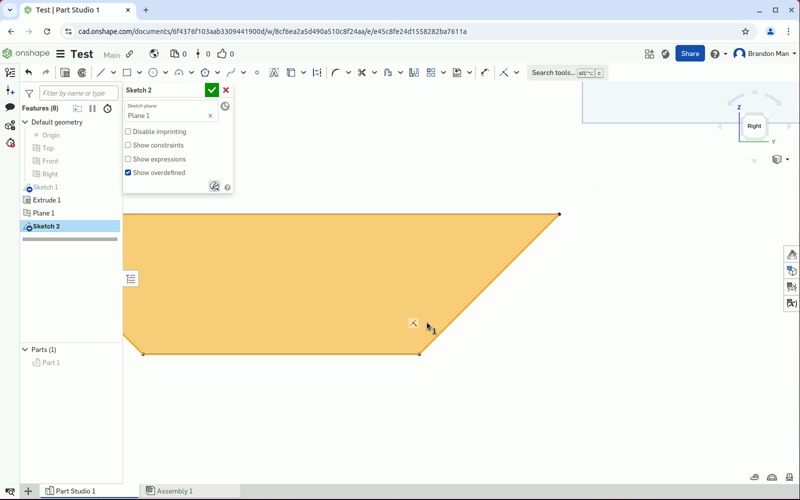
scroll(-6)
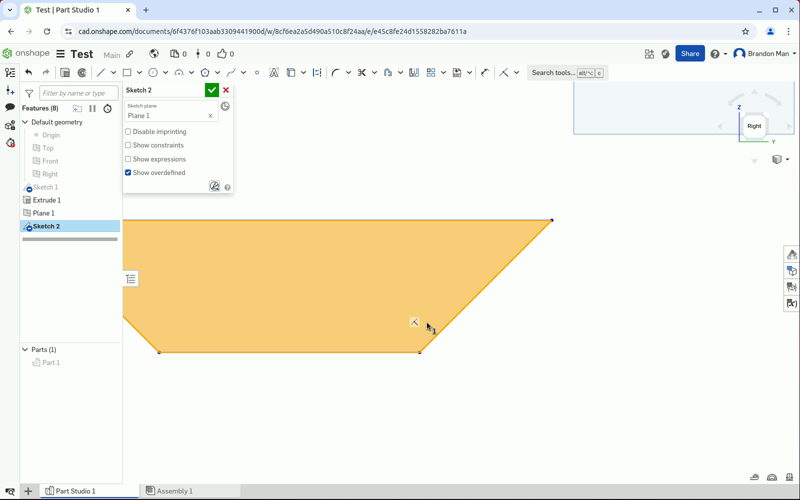
scroll(-6)
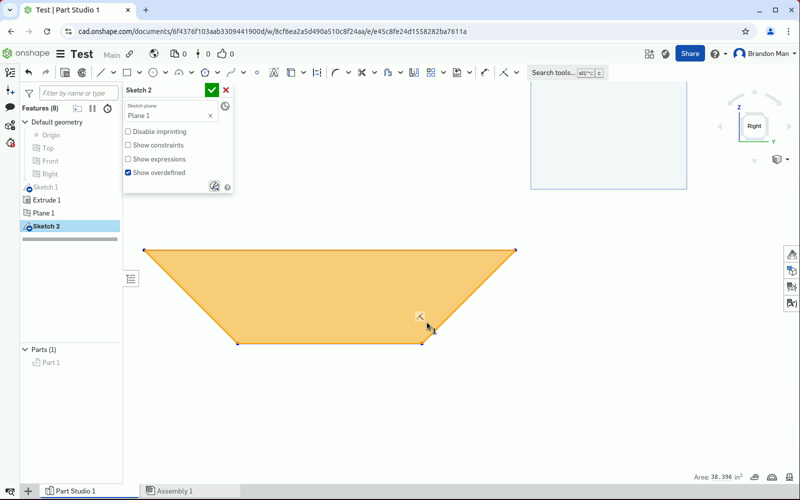
scroll(-6)
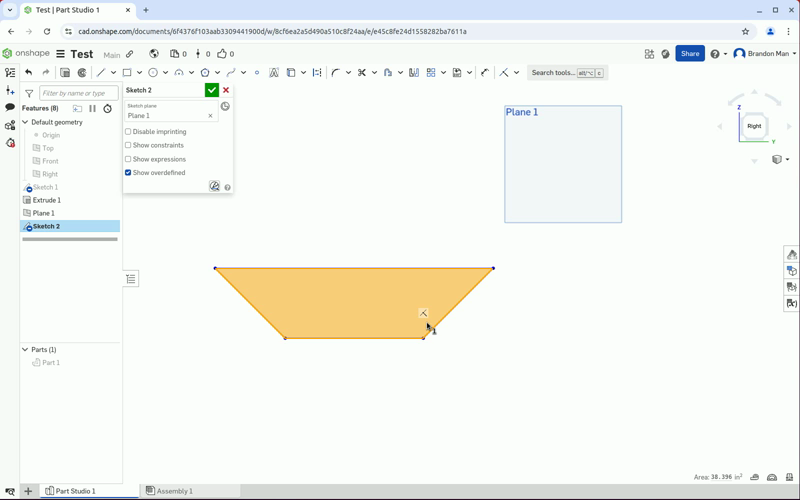
scroll(-6)
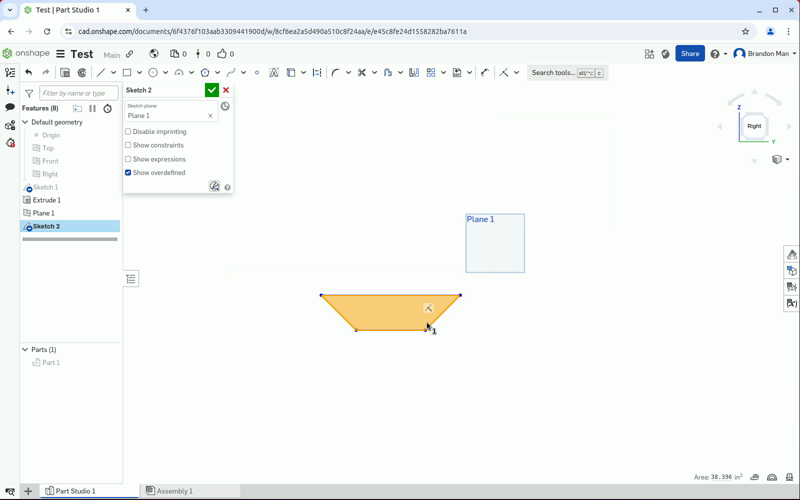
scroll(-6)
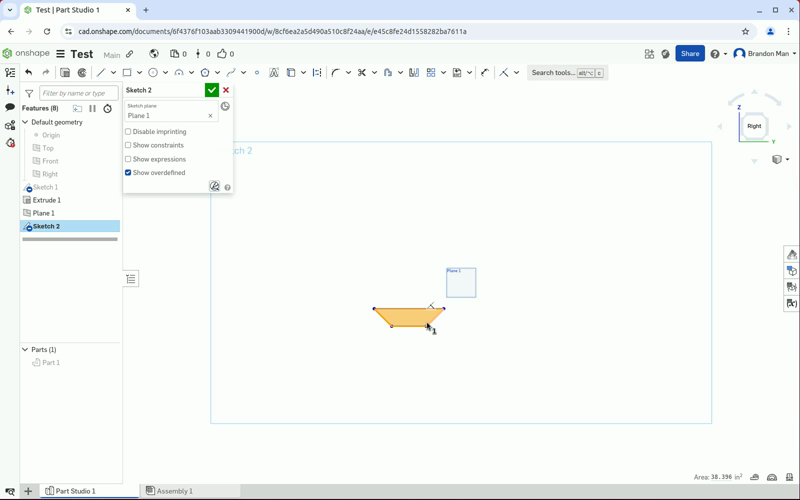
mouse_move(73, 352)
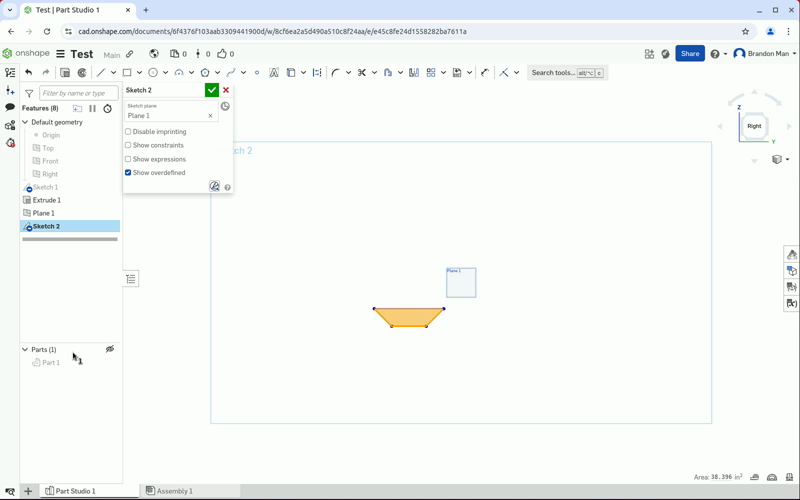
key(shift+y)
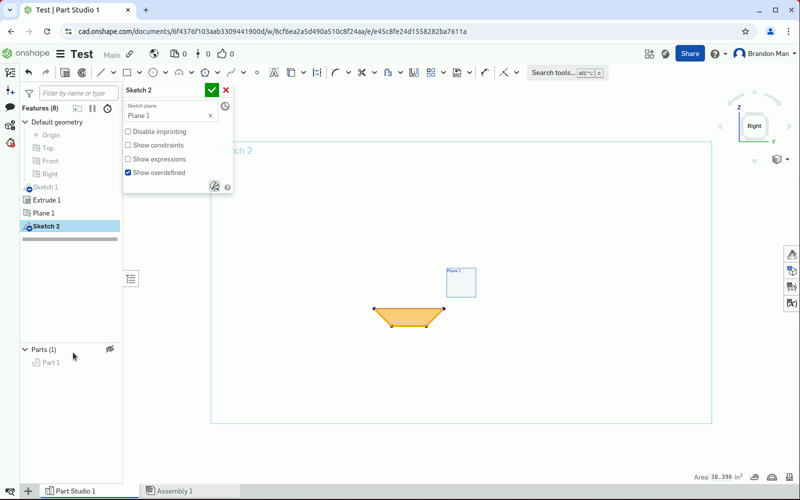
key(shift+e)
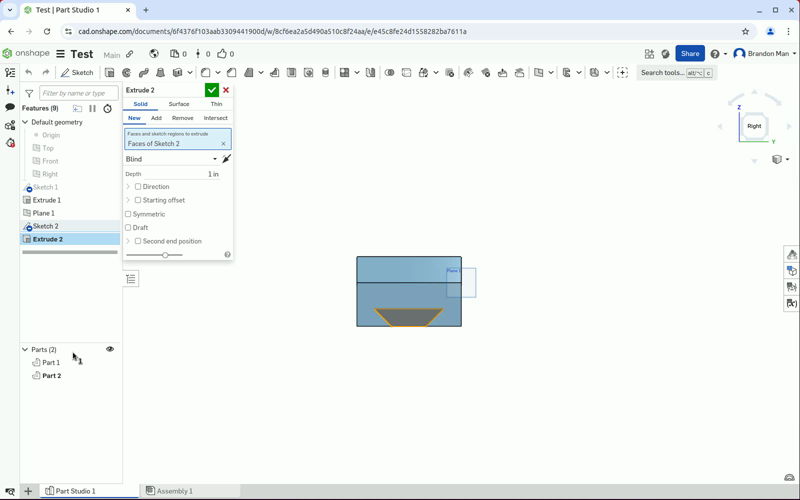
mouse_move(143, 106)
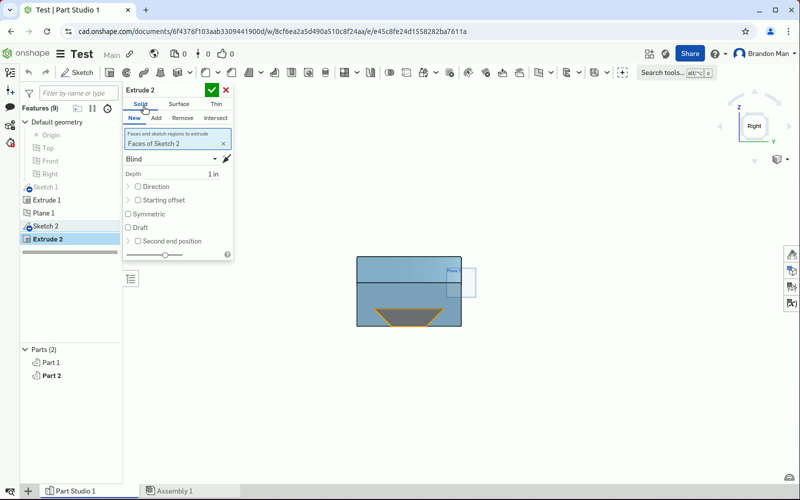
click(143, 106)
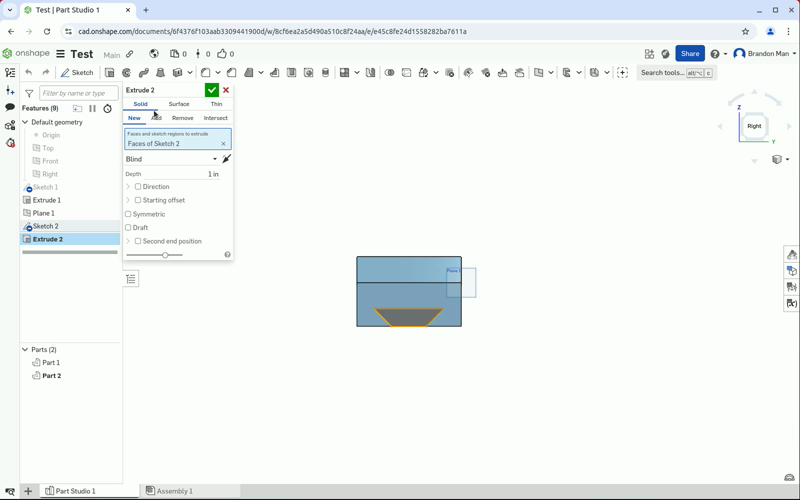
mouse_move(186, 120)
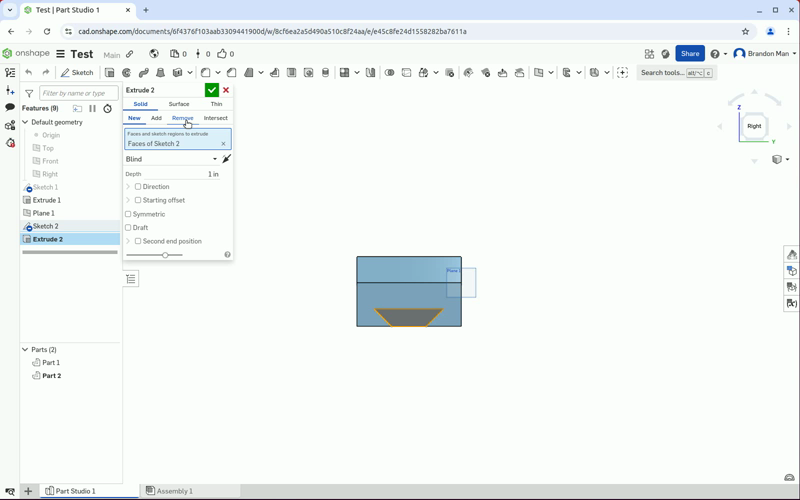
click(186, 120)
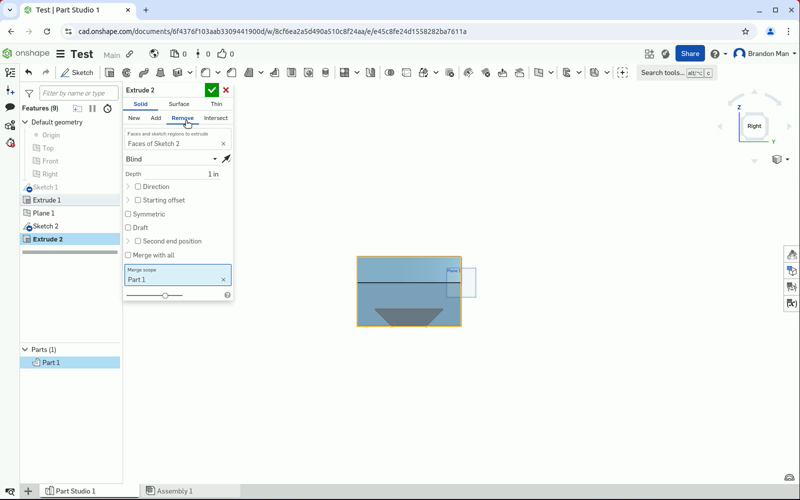
key(tab, 4)
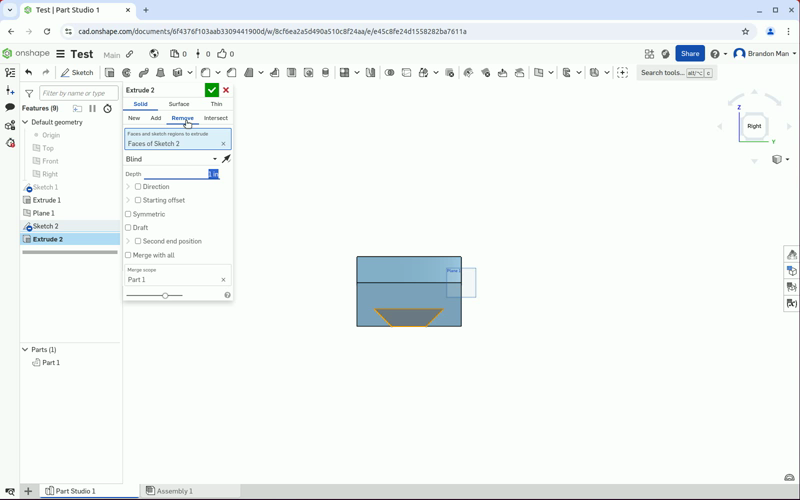
text(30.811)
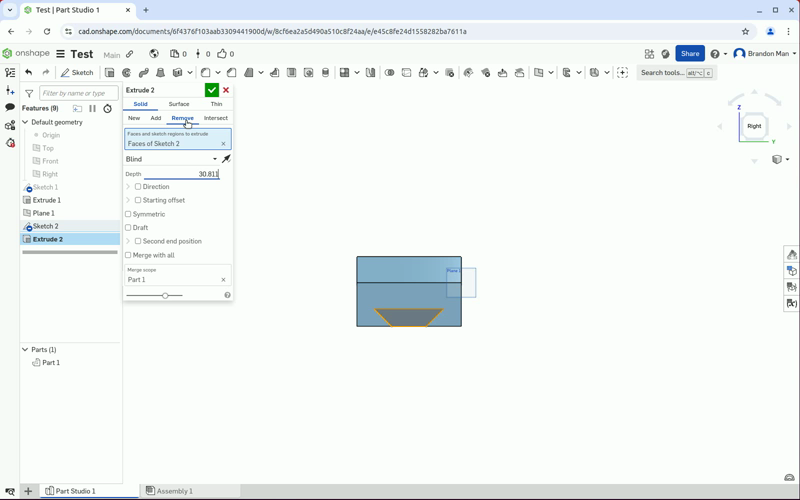
key(tab, 6)
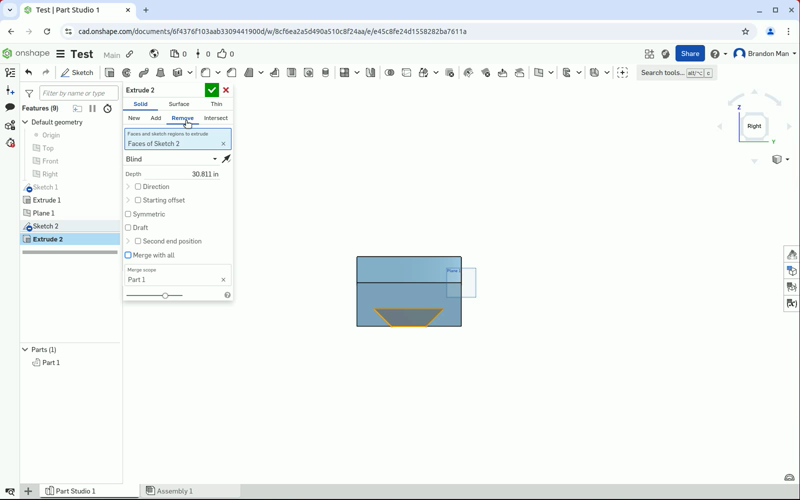
key(space)
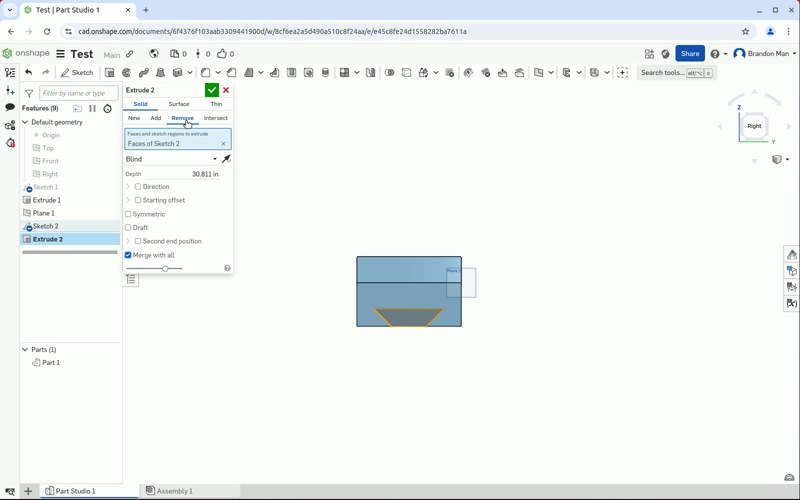
key(enter)
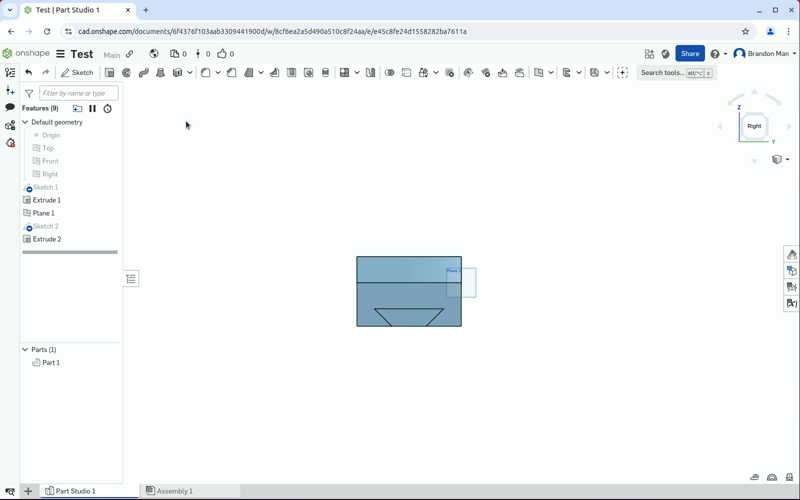
key(shift+h)
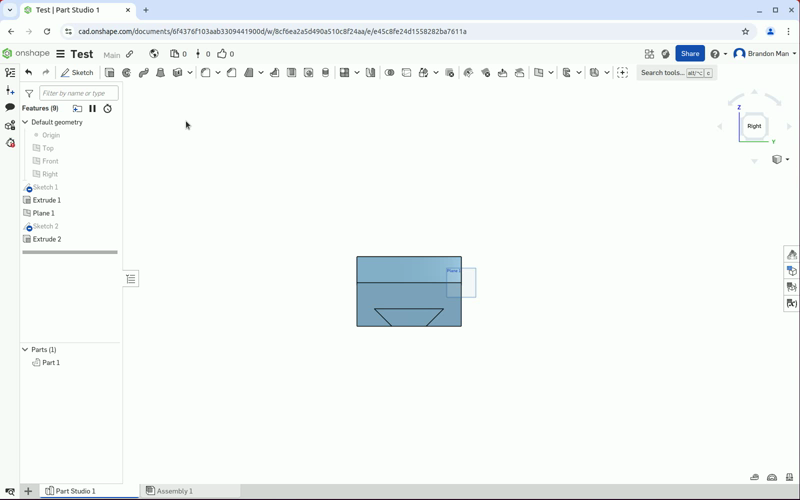
key(shift+h)
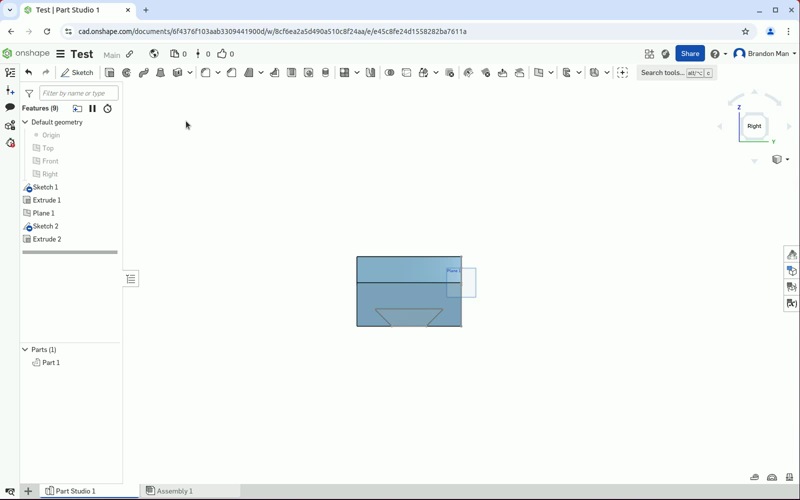
key(shift+7)
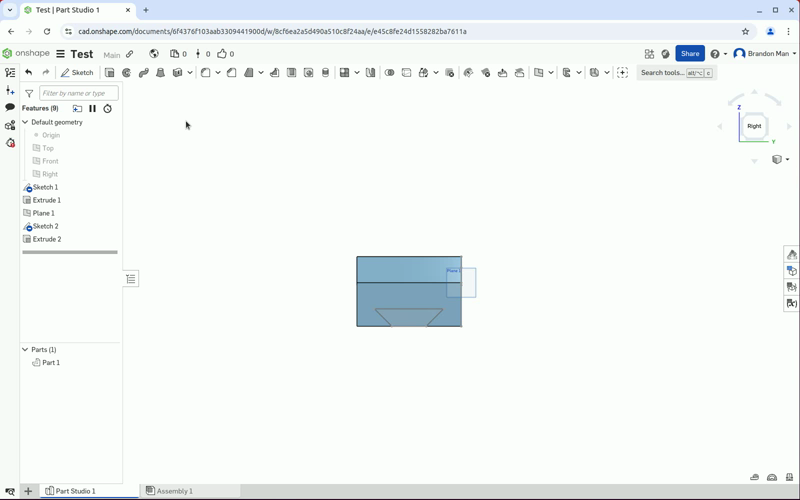
key(right, 2)
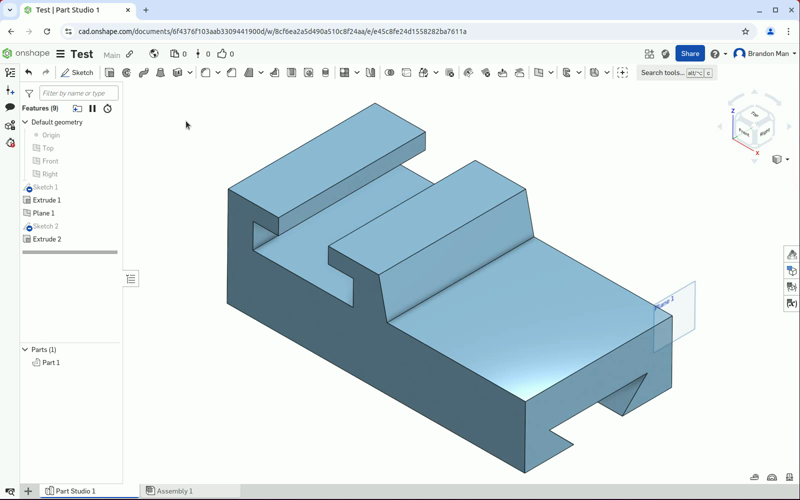
key(down, 2)
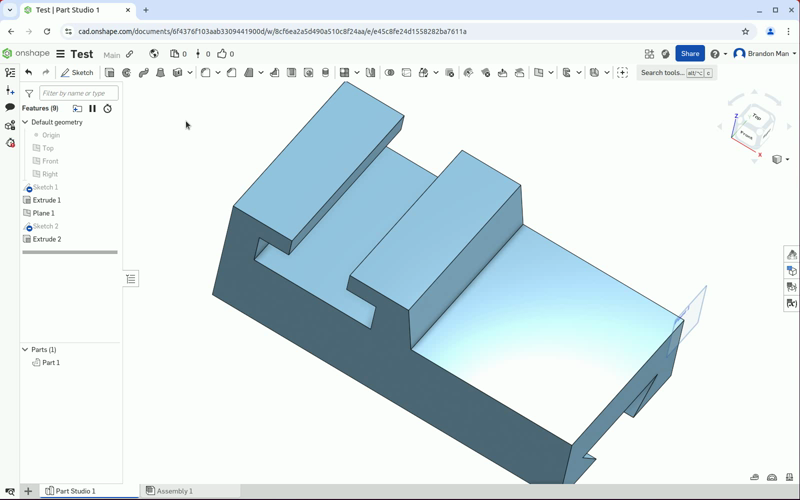
key(up, 2)
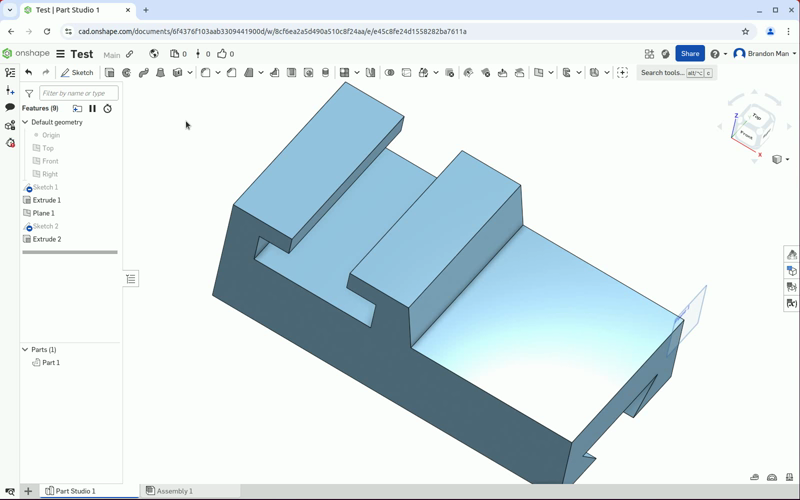
key(left, 2)
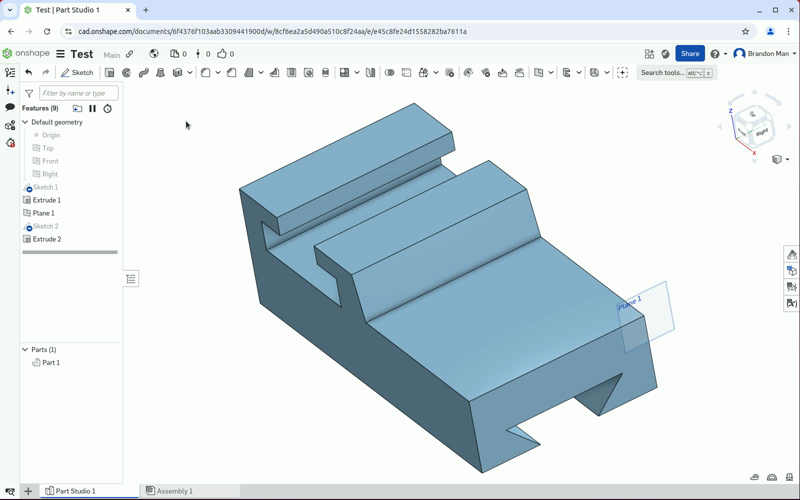
mouse_move(73, 189)
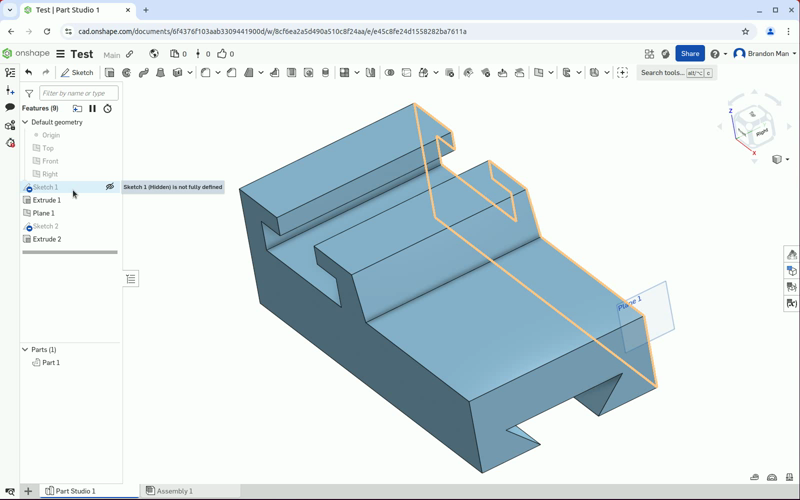
click(73, 189)